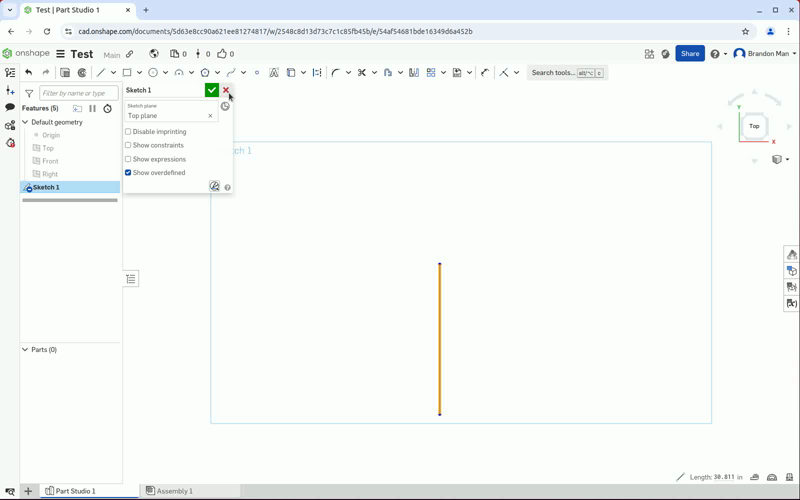
key(shift+h)
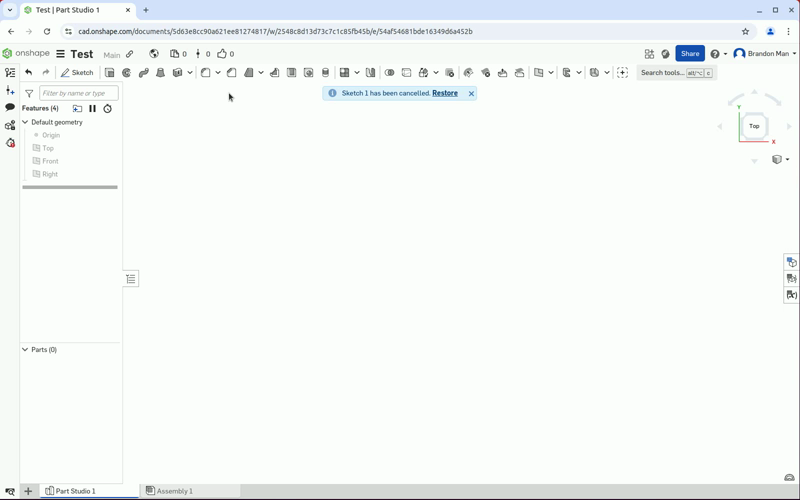
mouse_move(73, 352)
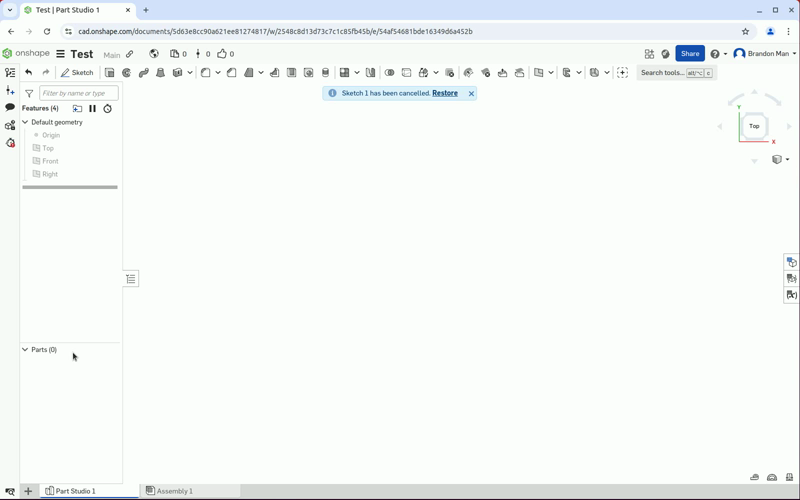
key(y)
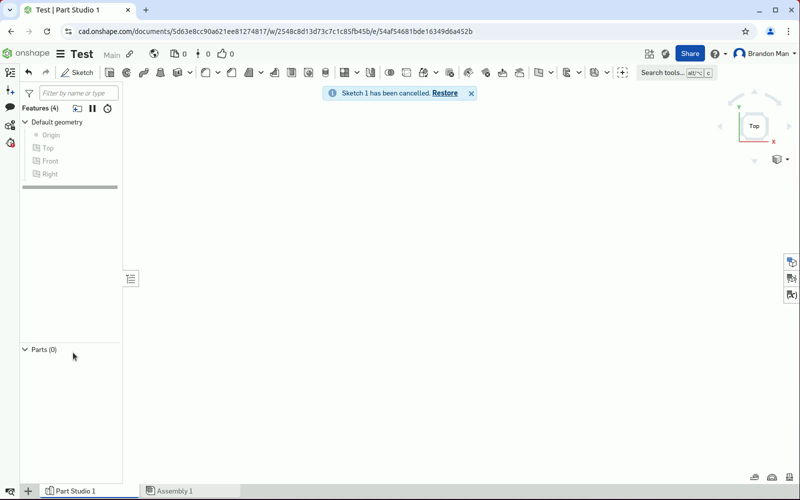
key(shift+p)
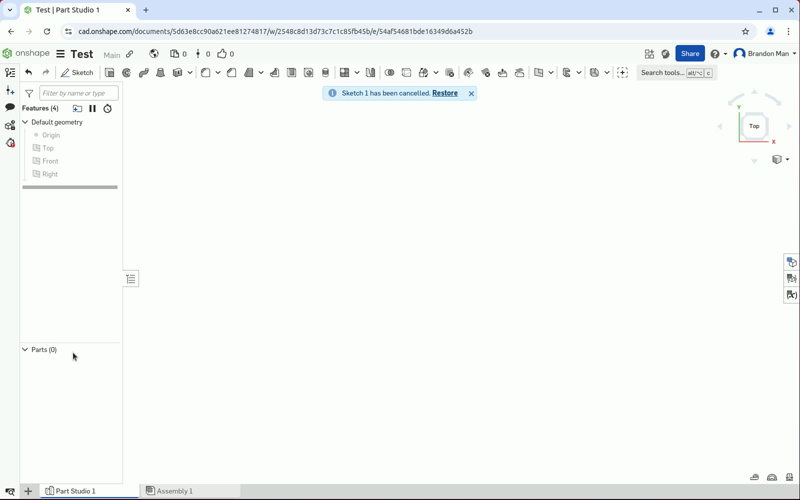
key(space)
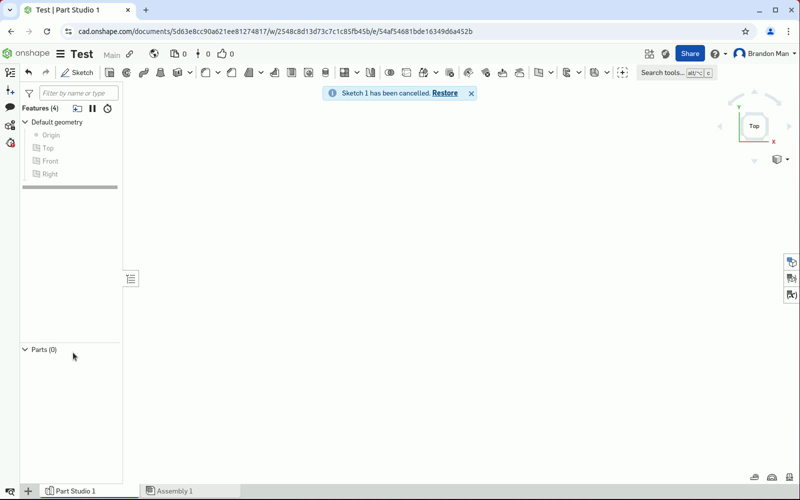
key_down(shift)
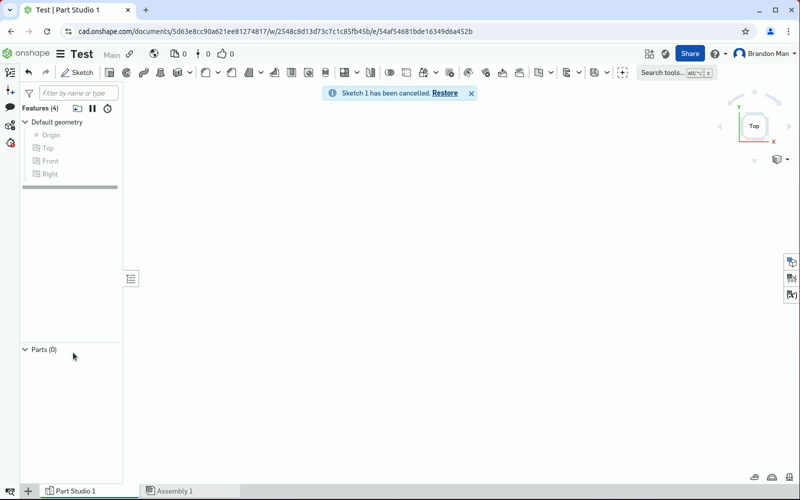
key(up)
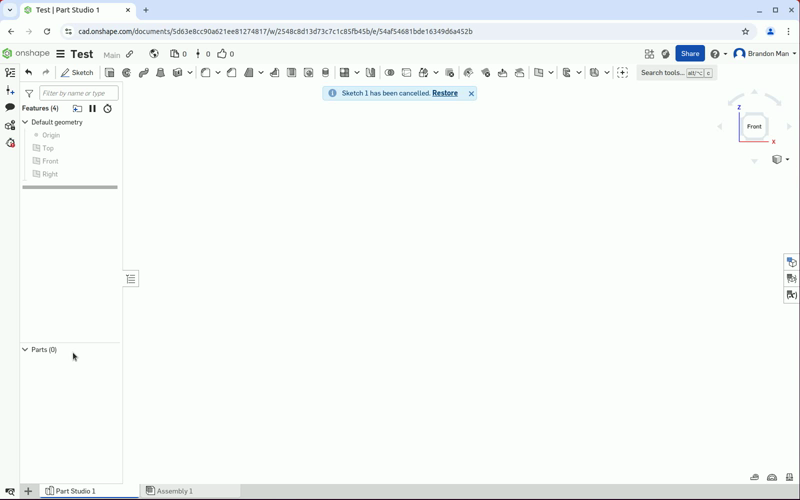
key_up(shift)
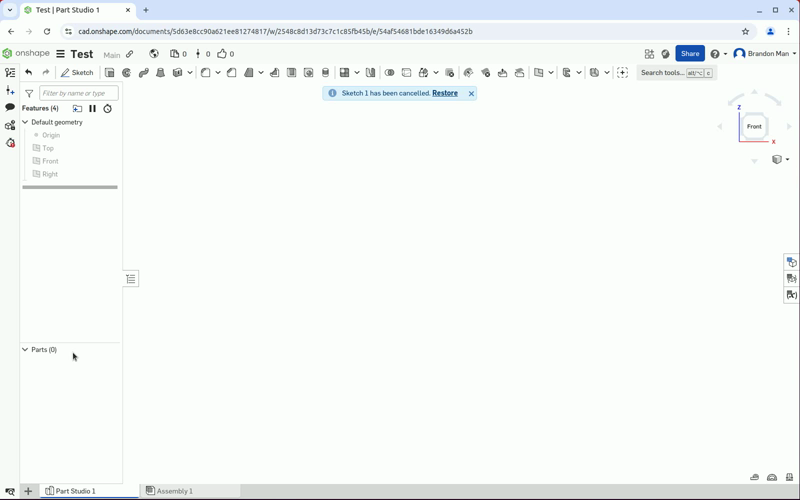
mouse_move(73, 352)
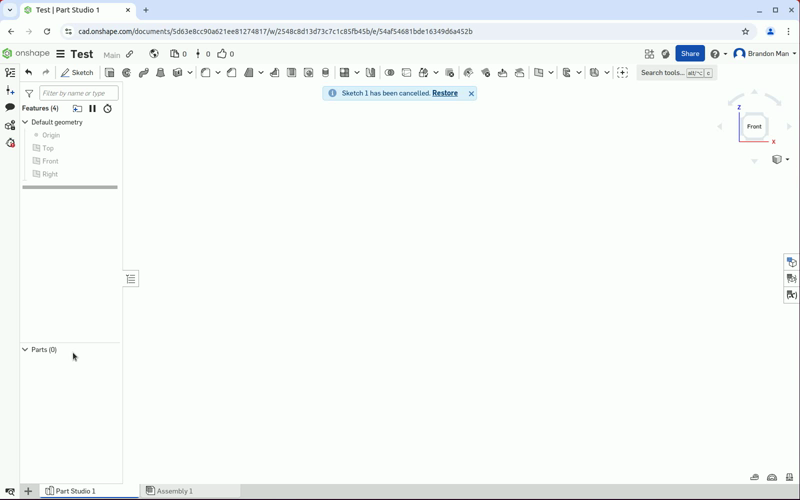
key(shift+y)
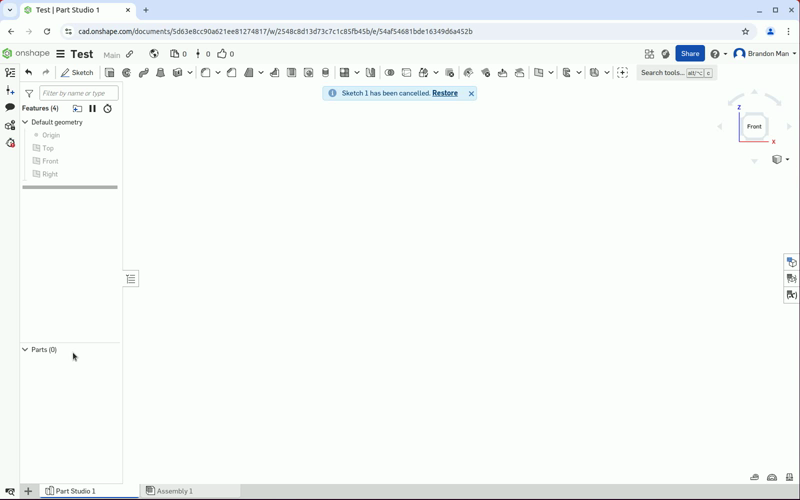
key(shift+s)
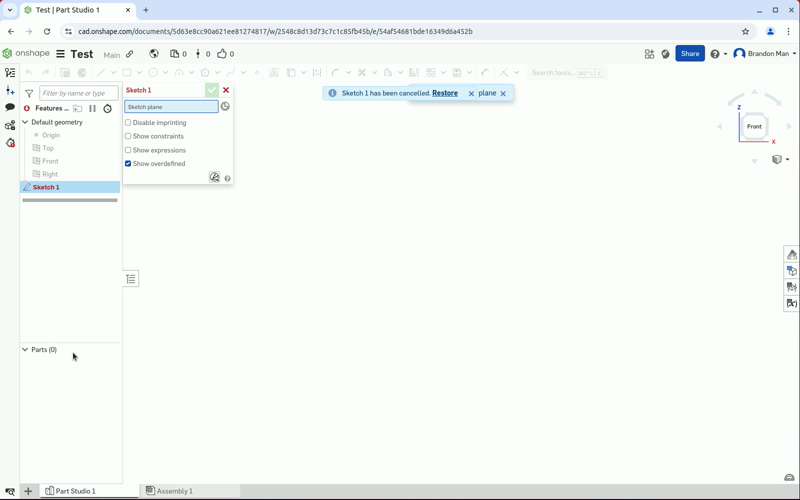
mouse_move(73, 163)
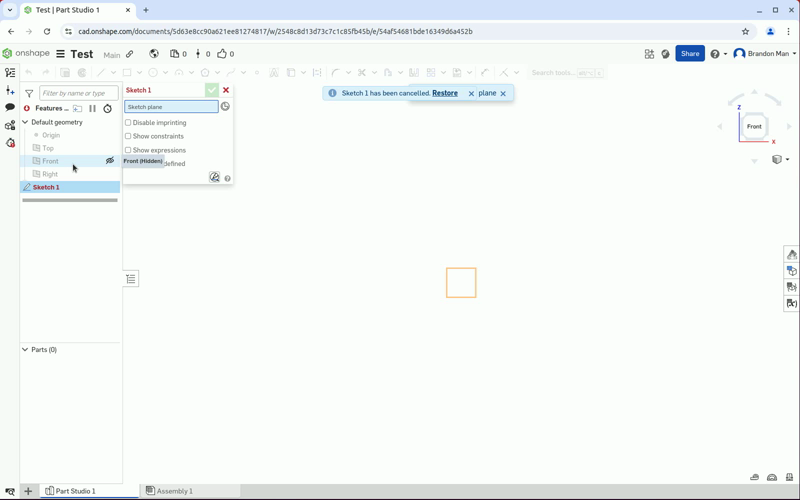
click(73, 163)
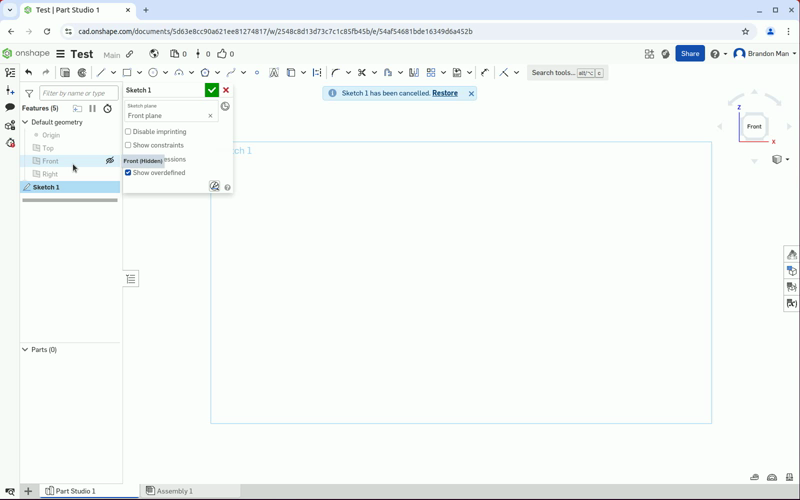
mouse_move(73, 352)
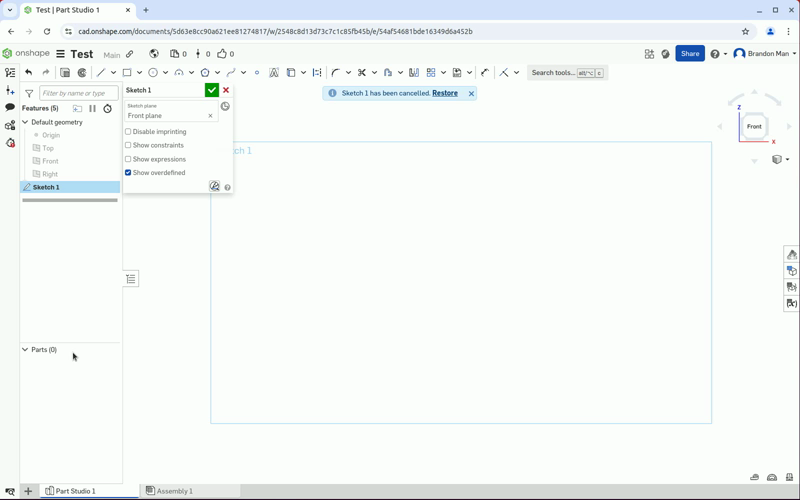
key(y)
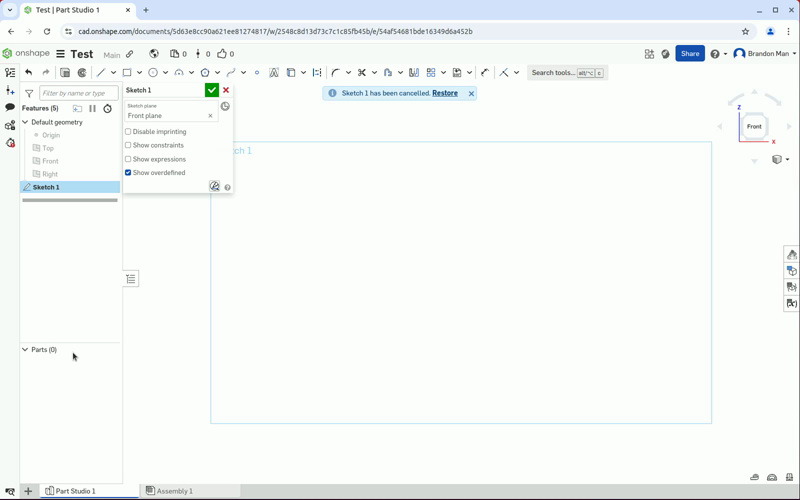
key(l)
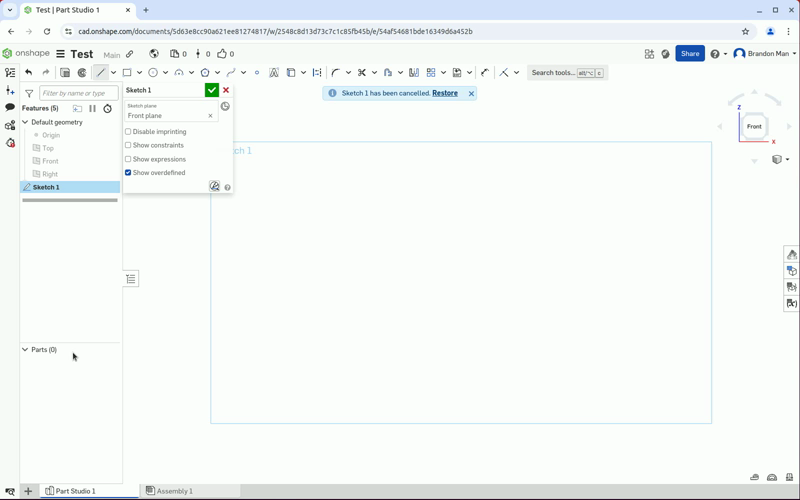
key_down(shift)
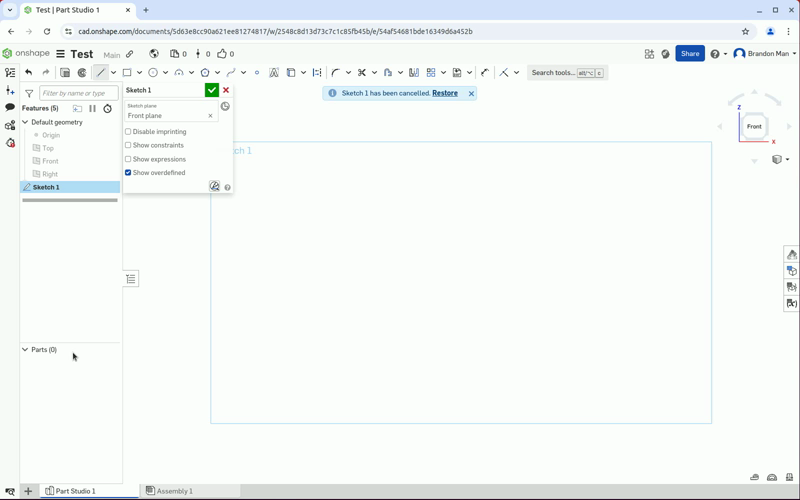
mouse_move(460, 282)
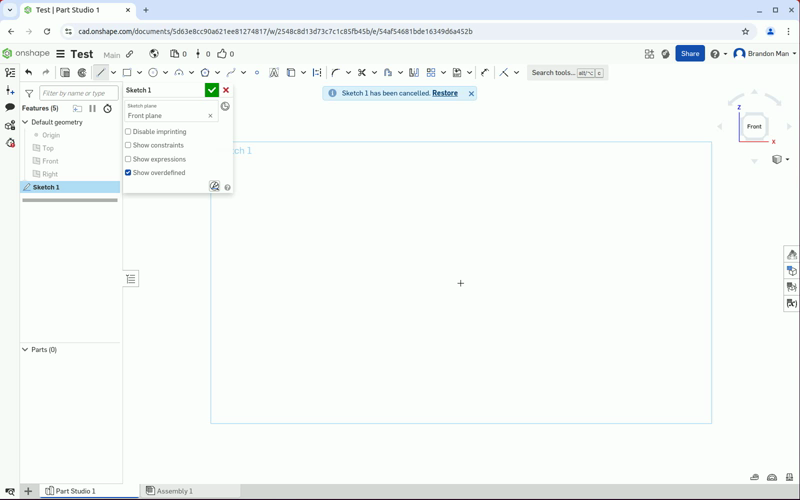
click(460, 282)
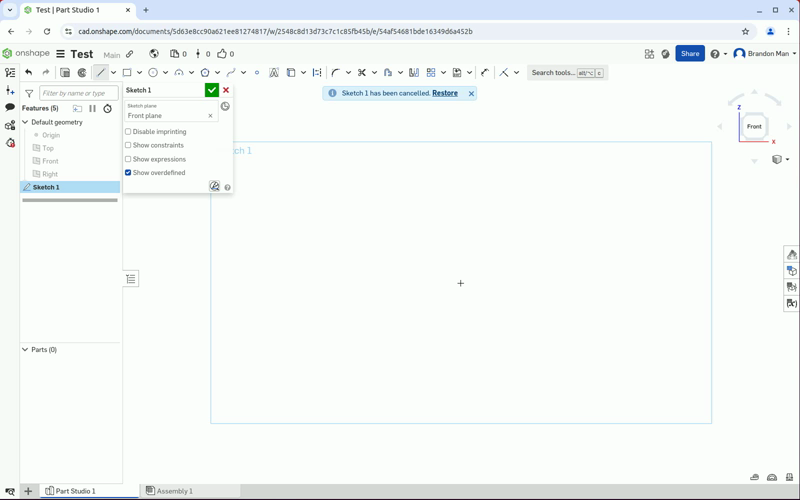
key_up(shift)
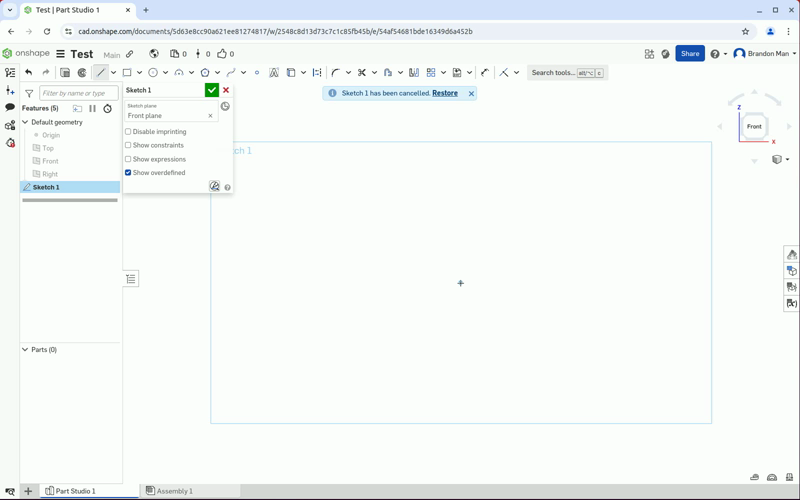
key_down(shift)
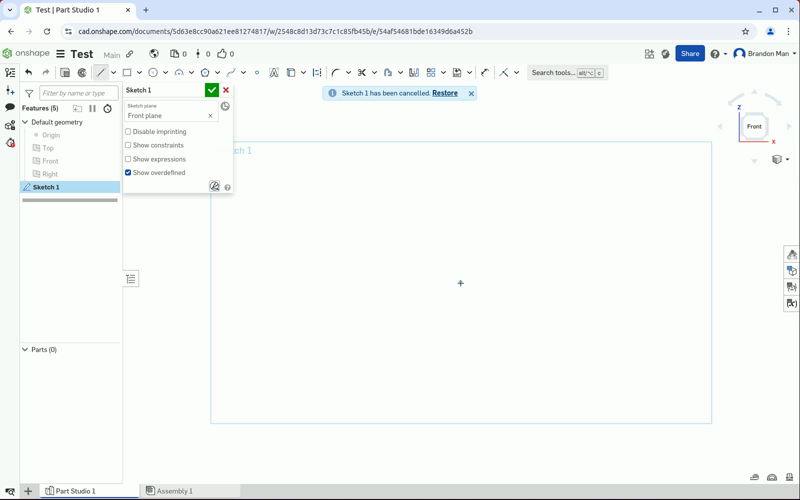
mouse_move(536, 282)
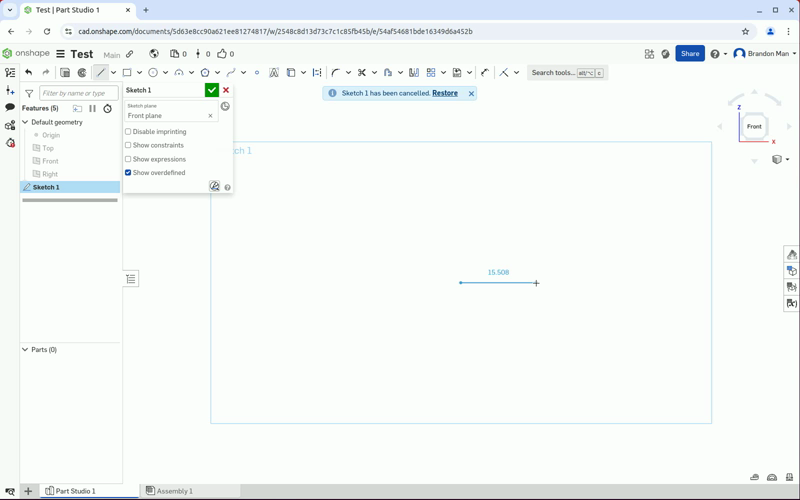
click(536, 282)
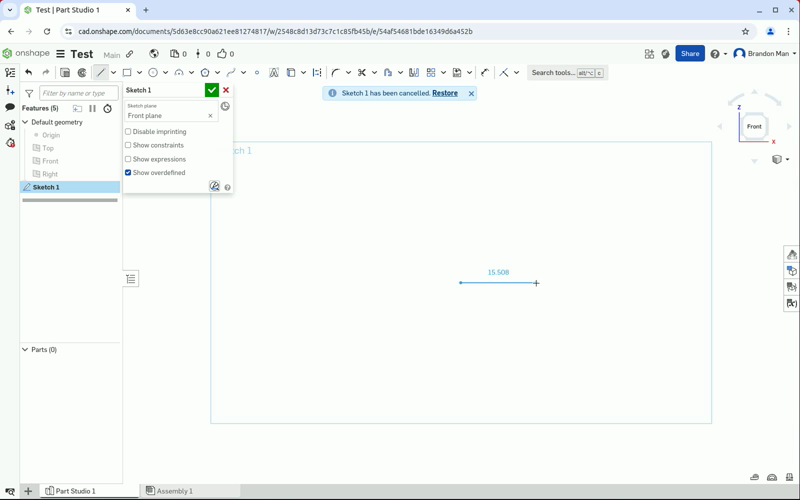
key_up(shift)
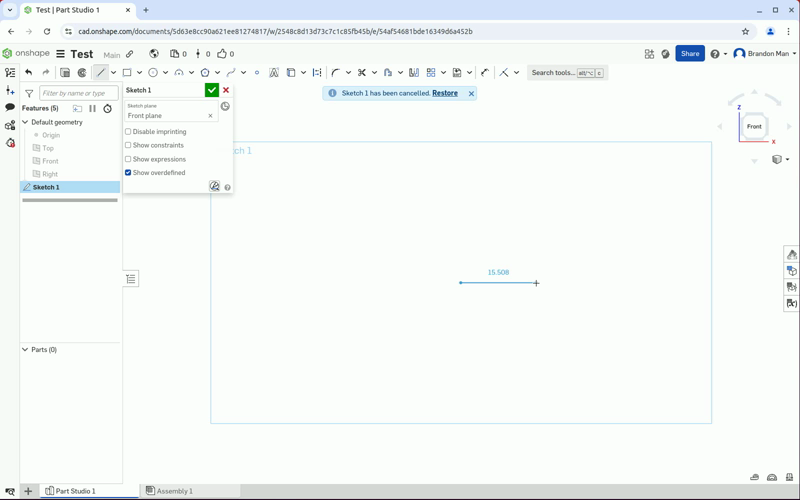
key_down(shift)
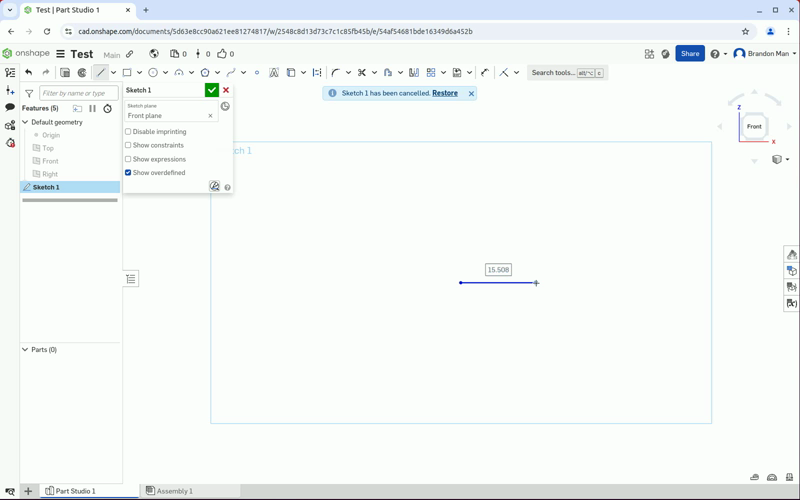
mouse_move(566, 282)
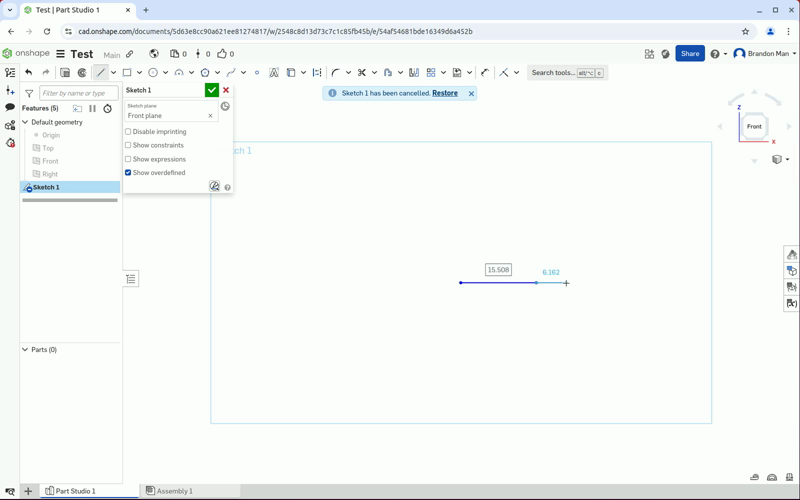
mouse_move(536, 264)
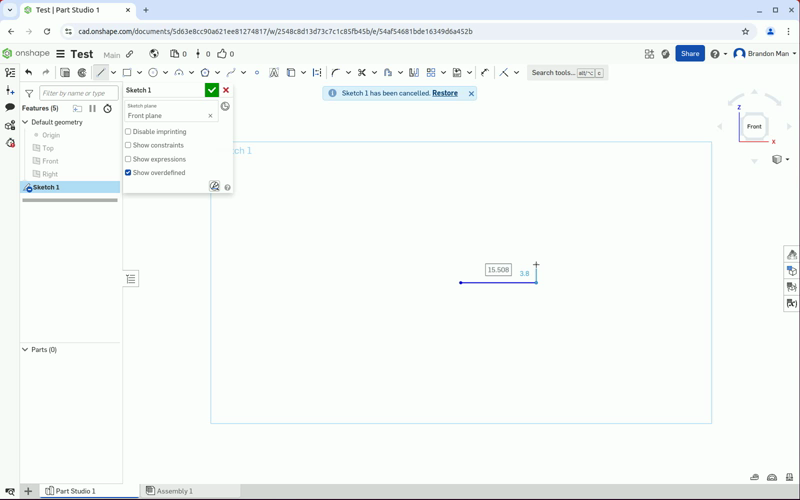
click(536, 264)
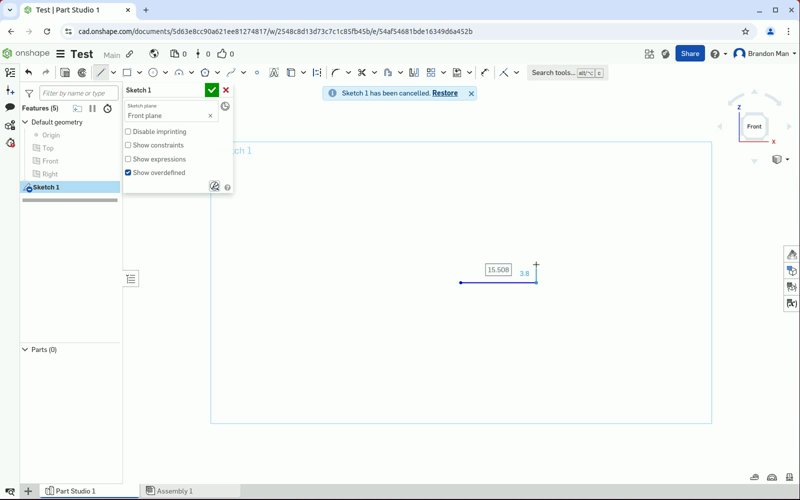
key_up(shift)
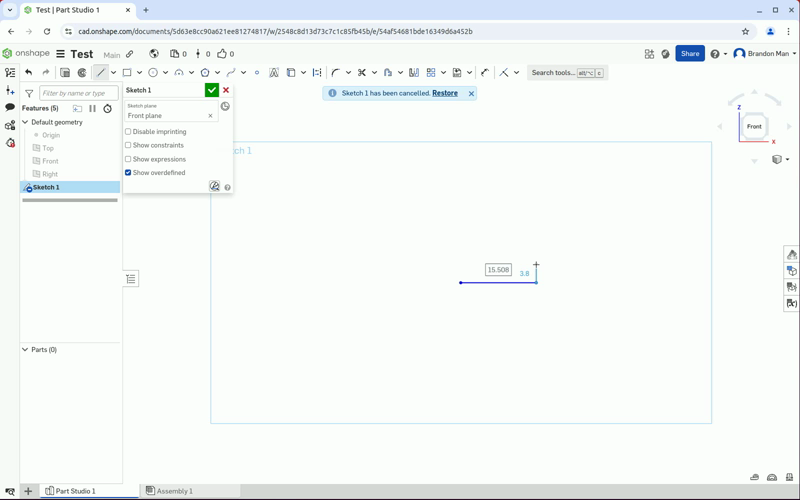
key_down(shift)
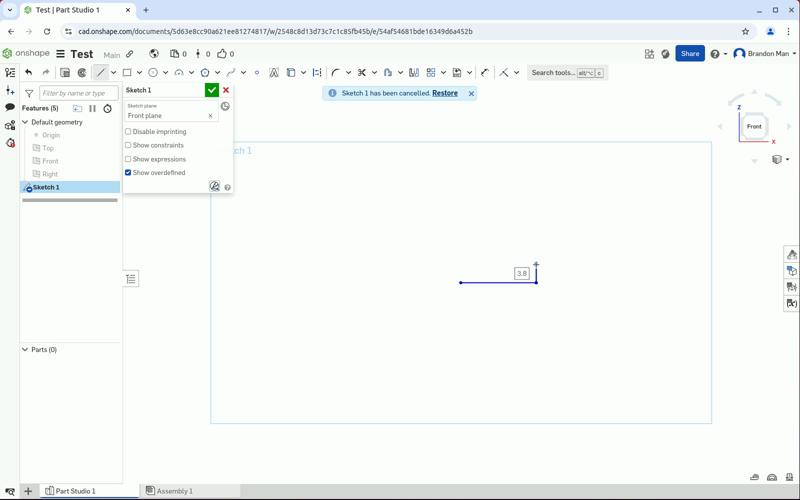
mouse_move(460, 207)
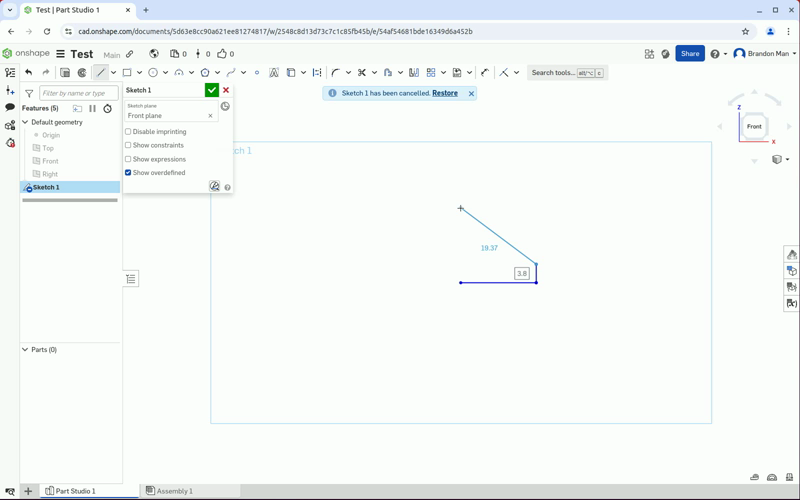
click(460, 207)
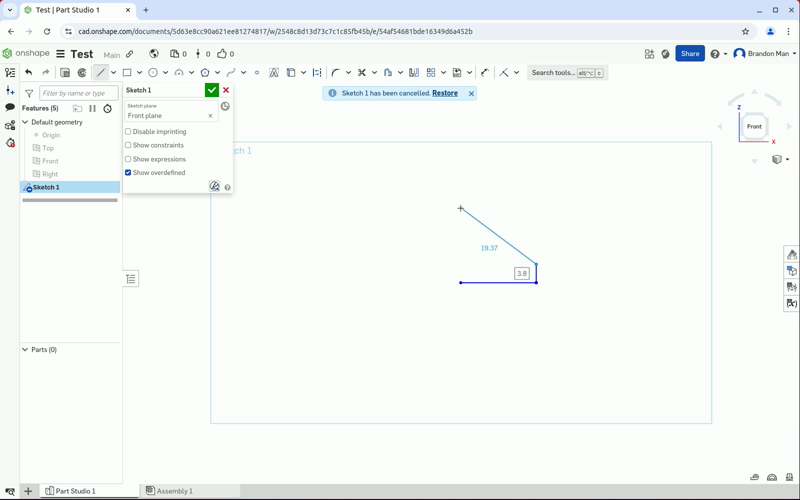
key_up(shift)
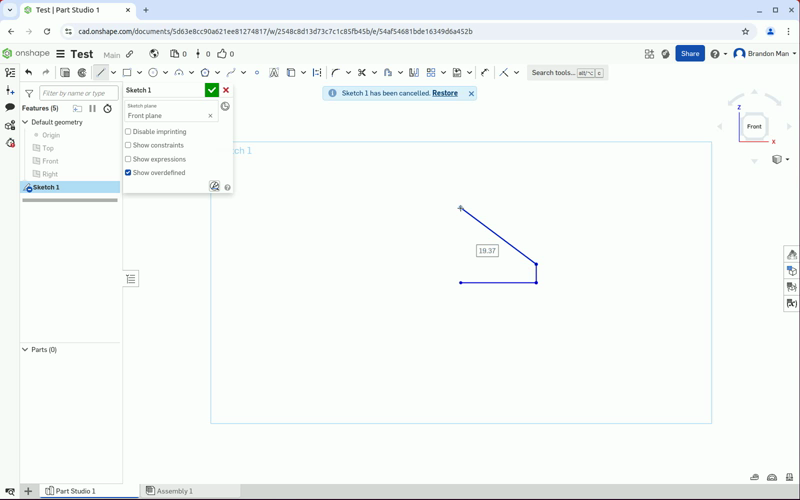
key_down(shift)
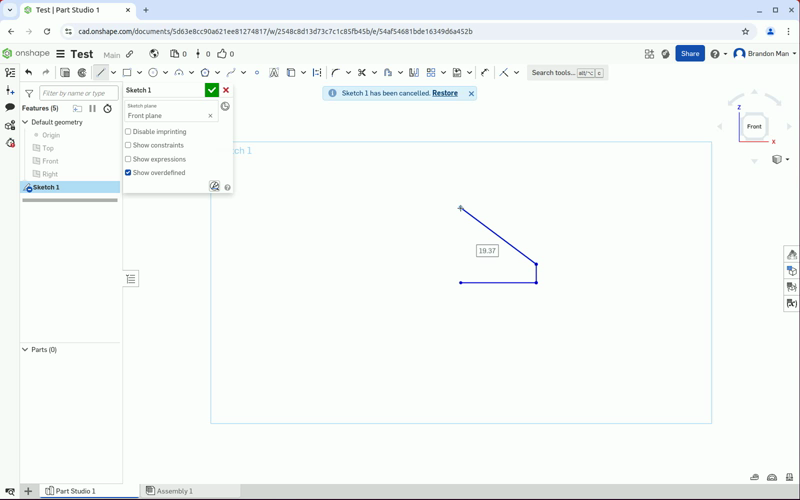
mouse_move(460, 282)
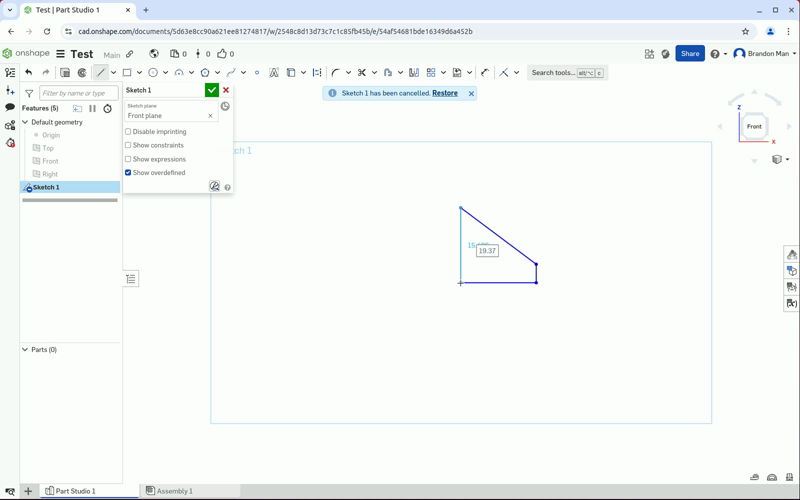
key_up(shift)
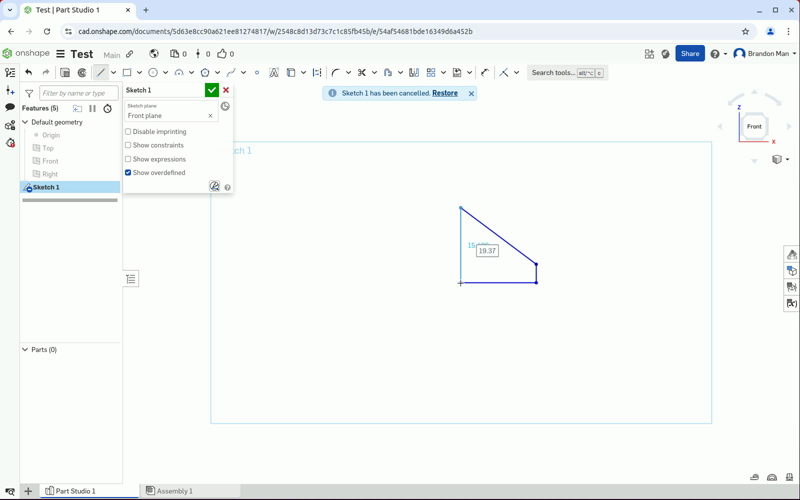
click(460, 282)
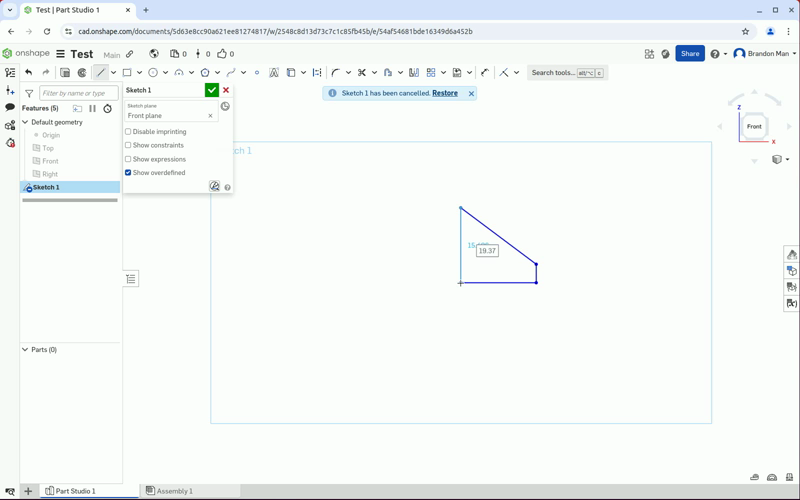
key(esc)
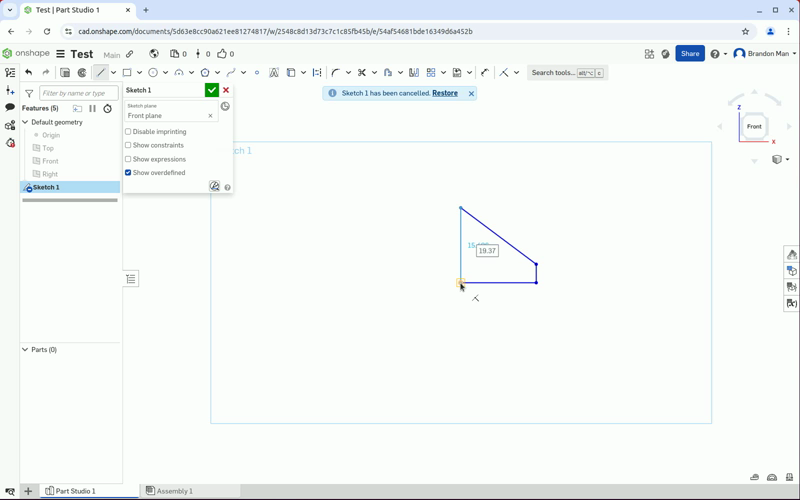
mouse_move(480, 262)
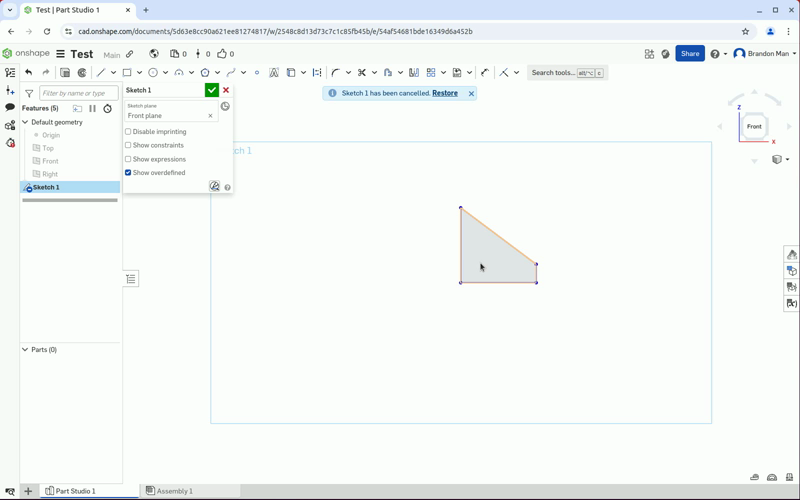
click(480, 262)
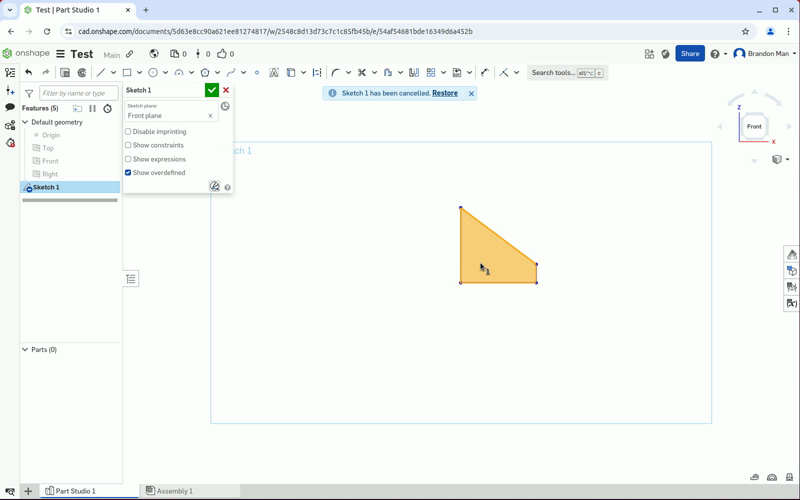
mouse_move(73, 352)
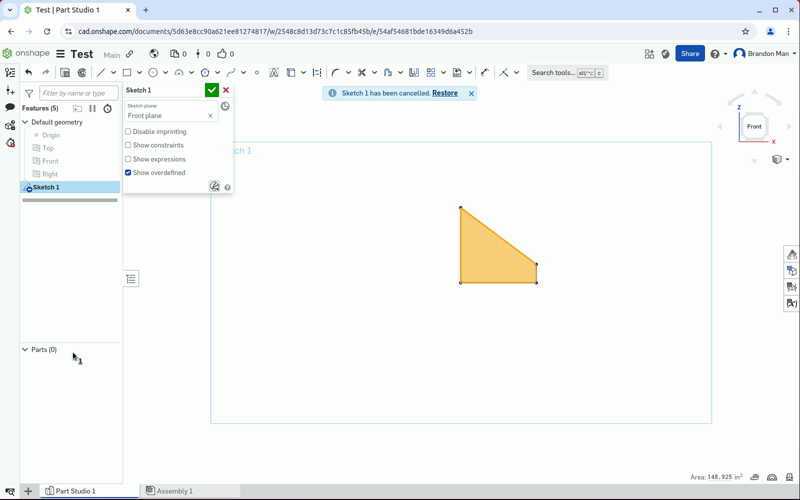
key(shift+y)
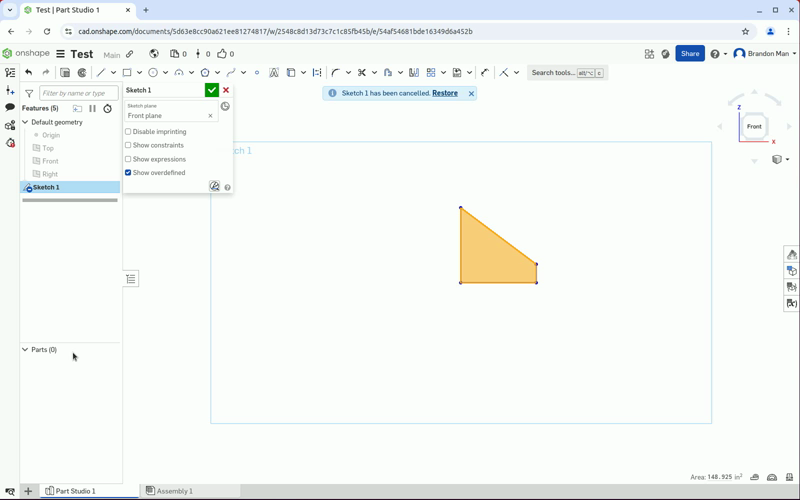
key(shift+e)
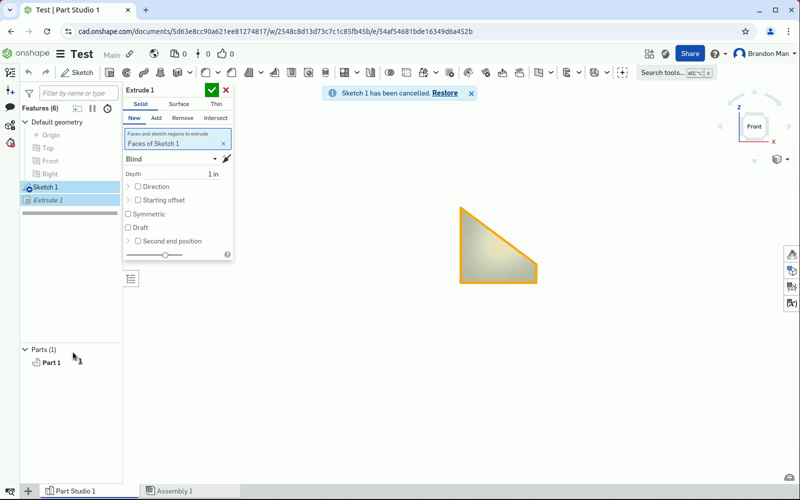
mouse_move(143, 106)
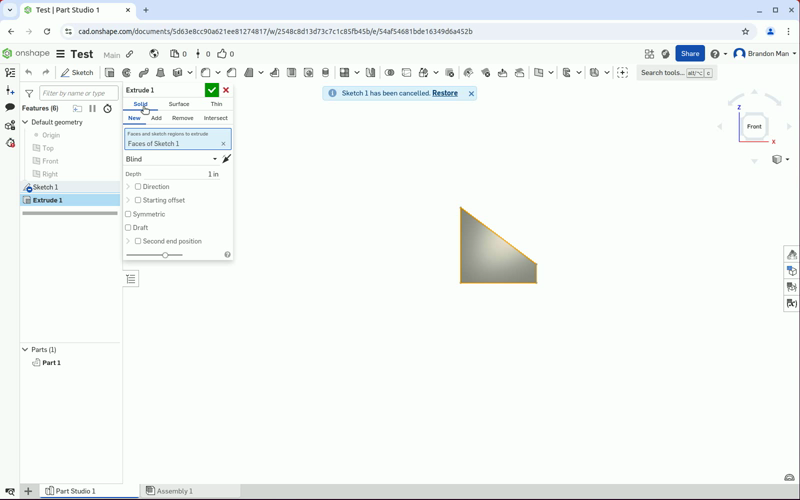
click(143, 106)
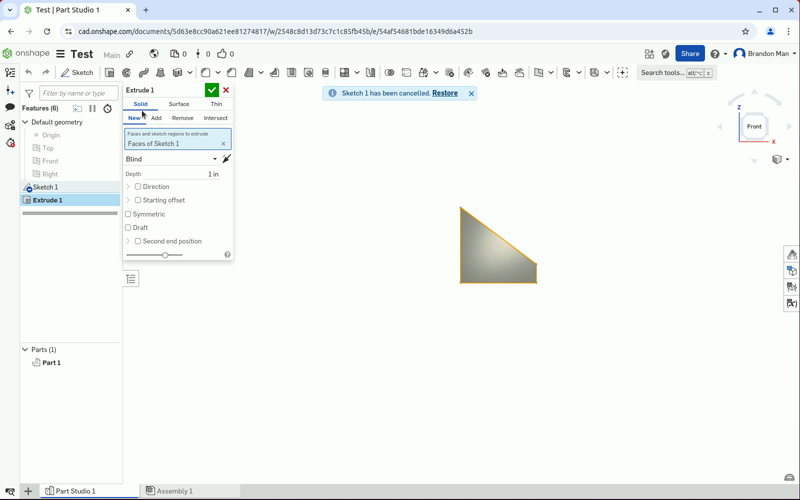
mouse_move(137, 120)
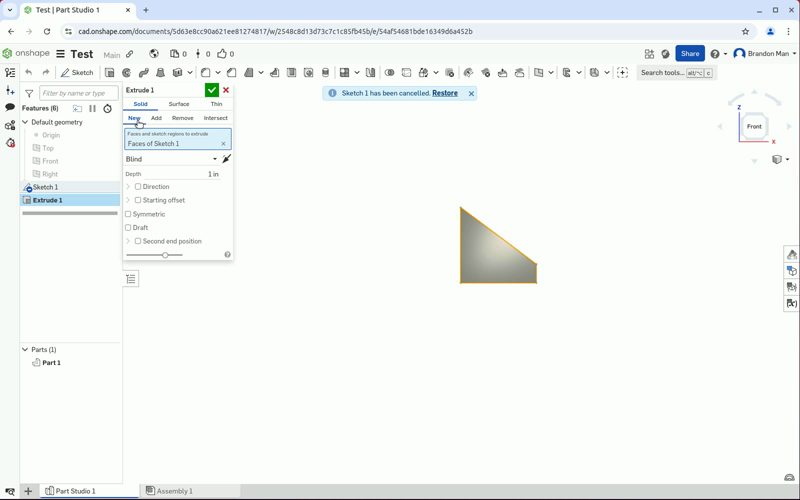
click(137, 120)
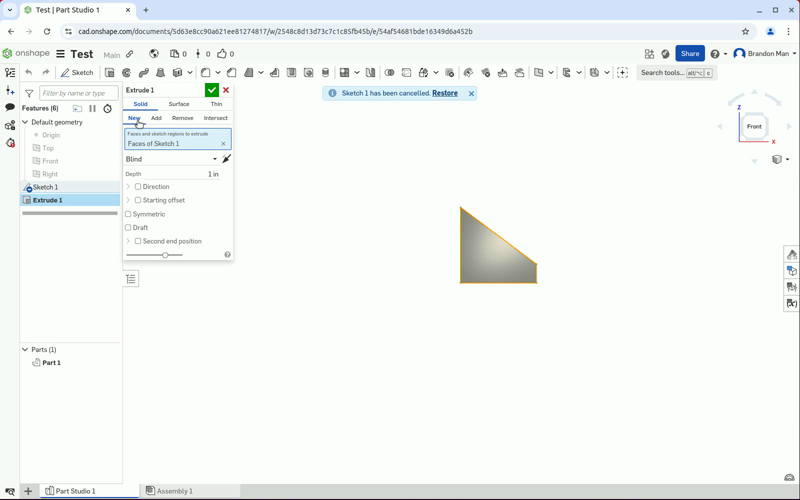
key(tab, 4)
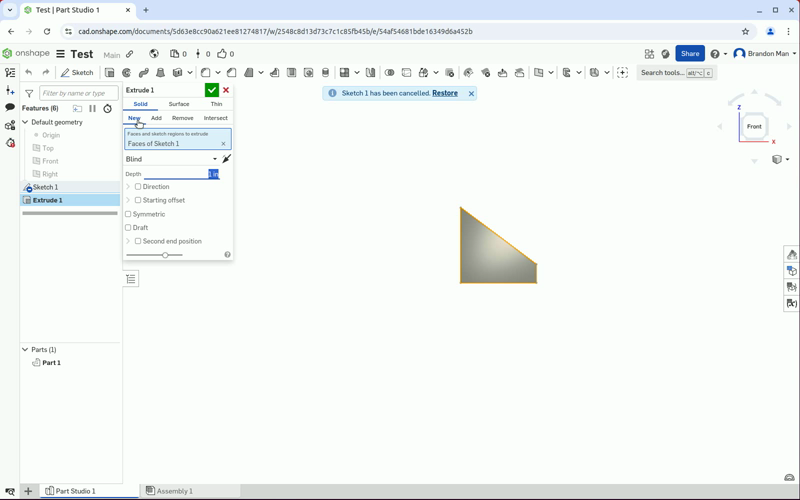
text(23.108)
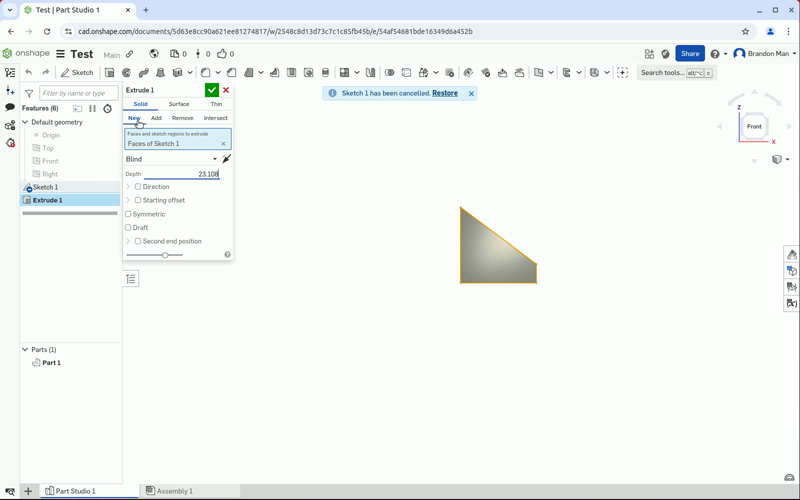
key(enter)
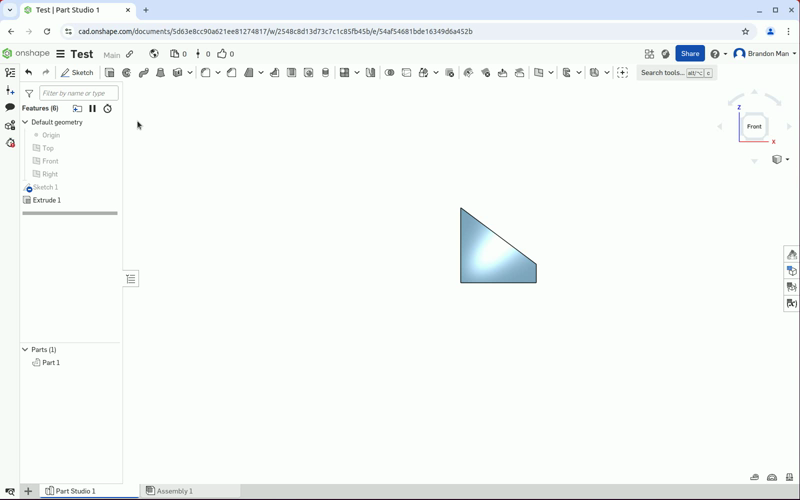
key(shift+h)
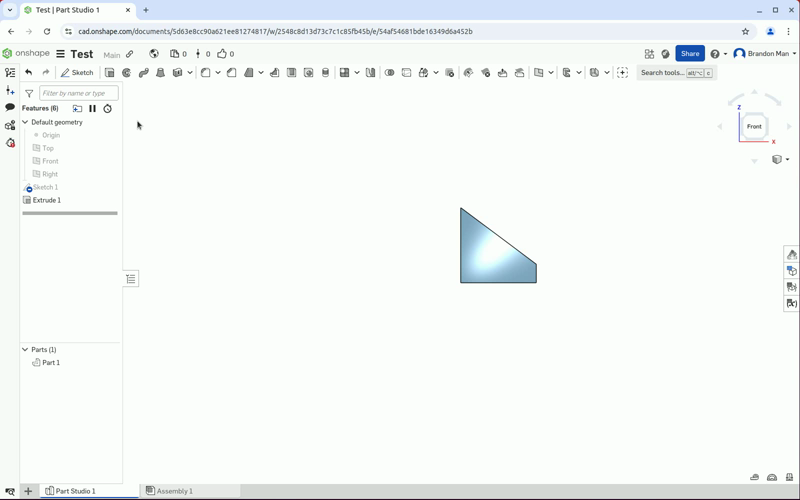
key(shift+h)
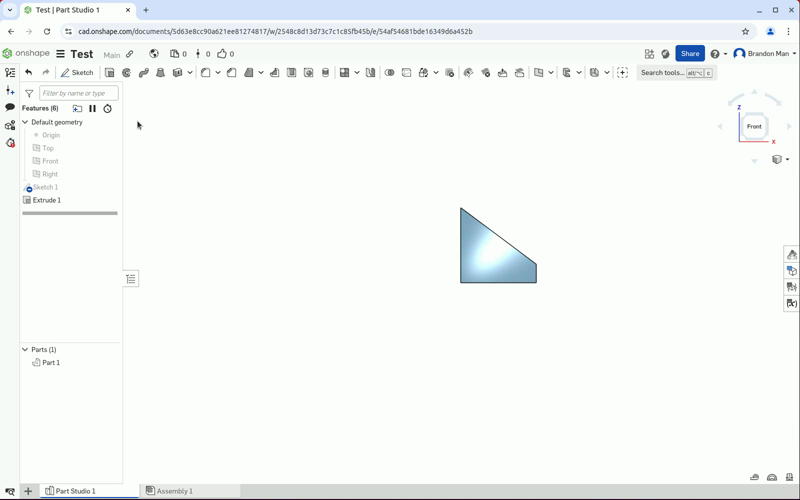
mouse_move(73, 189)
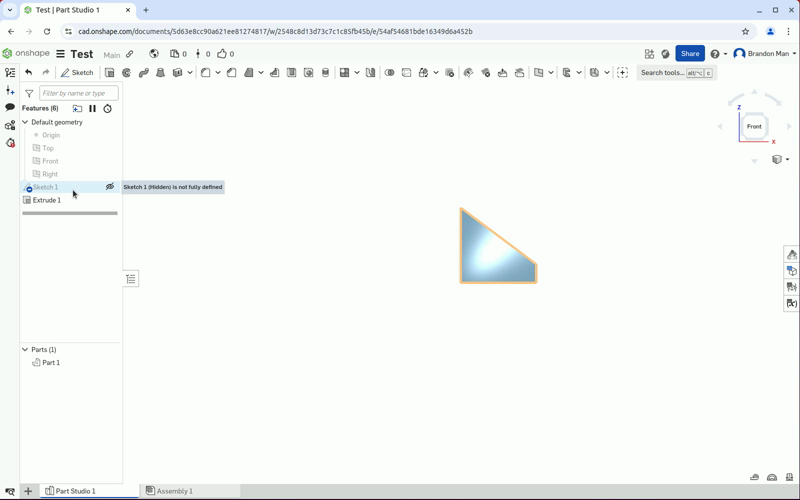
click(73, 189)
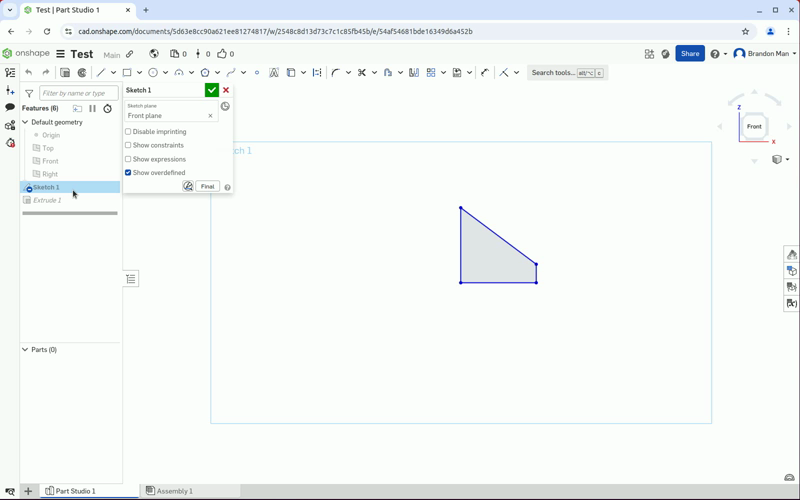
mouse_move(229, 92)
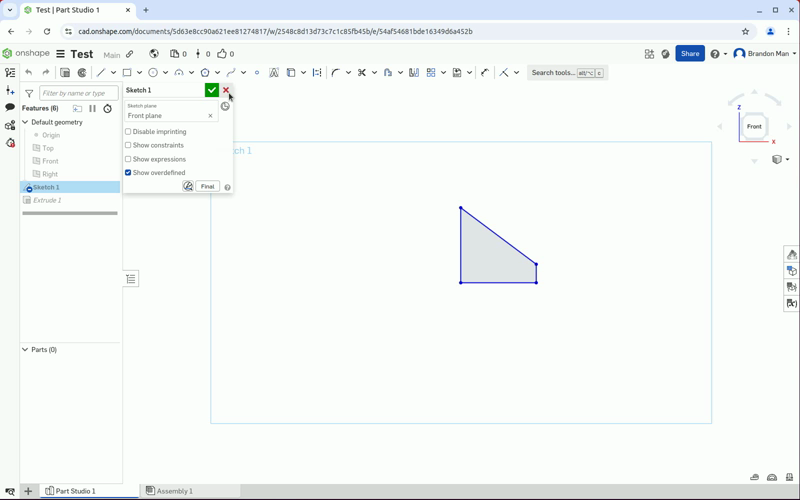
click(229, 92)
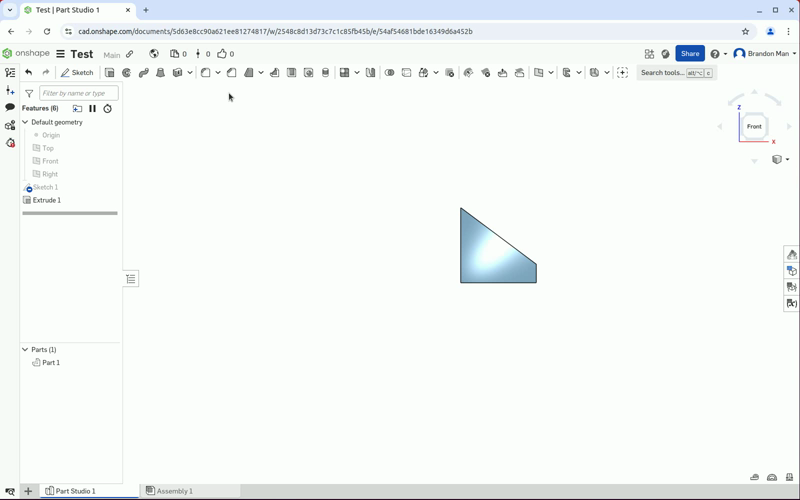
mouse_move(73, 352)
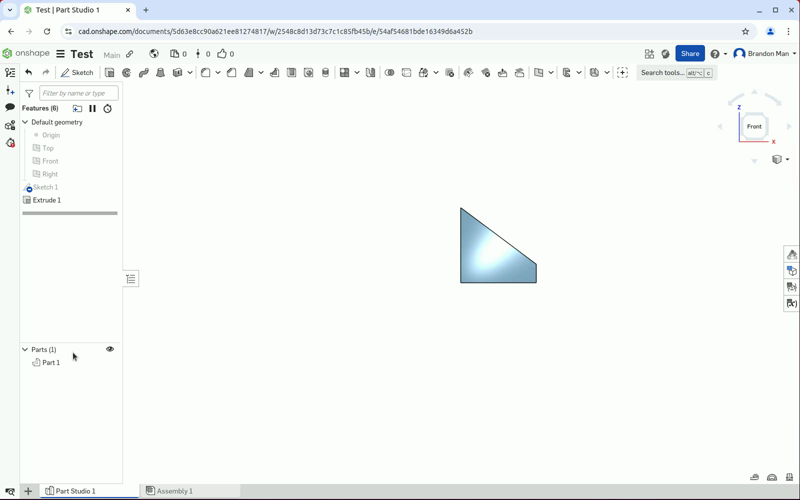
key(y)
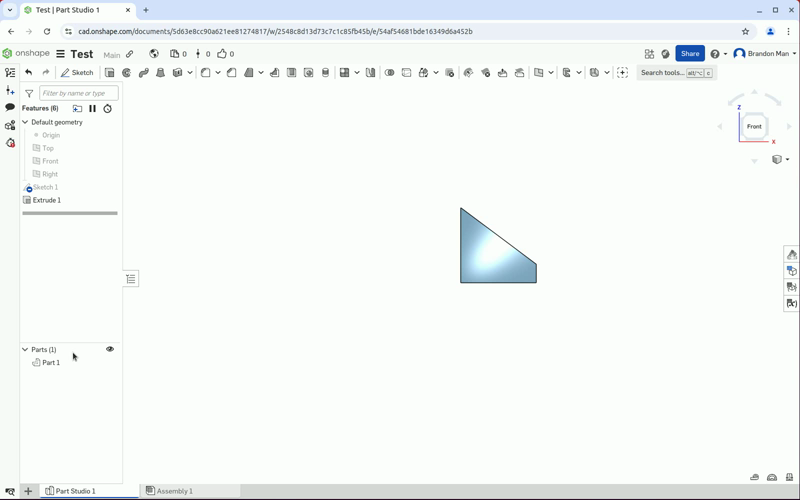
key(shift+p)
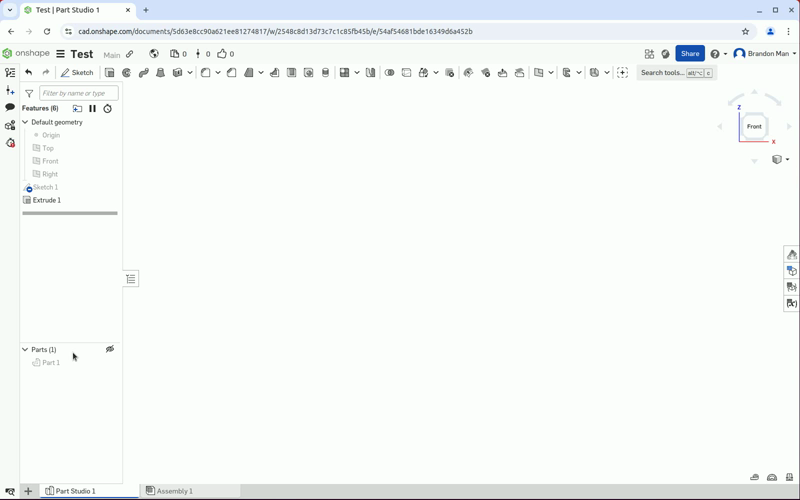
key(space)
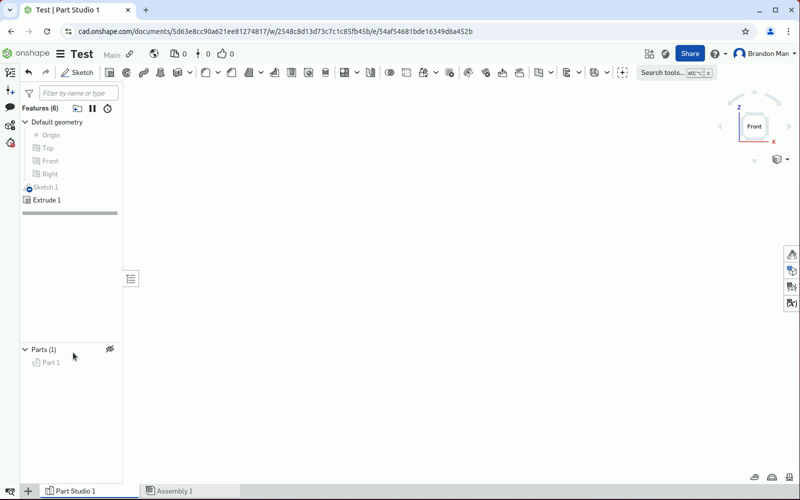
key_down(shift)
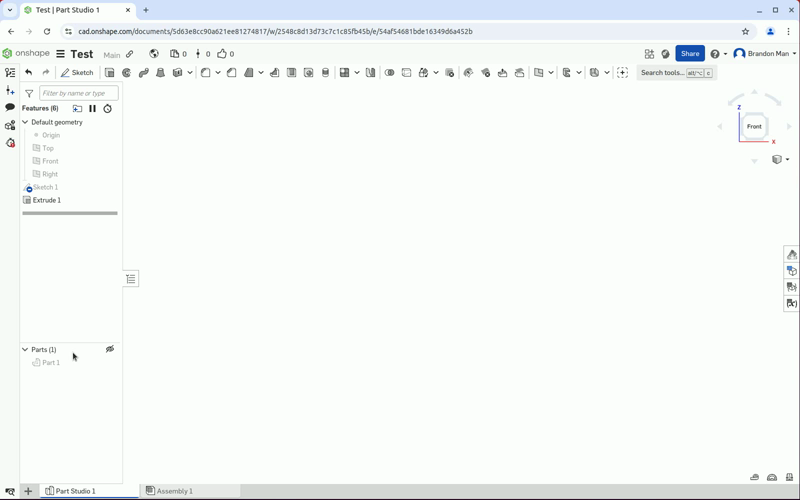
key(left)
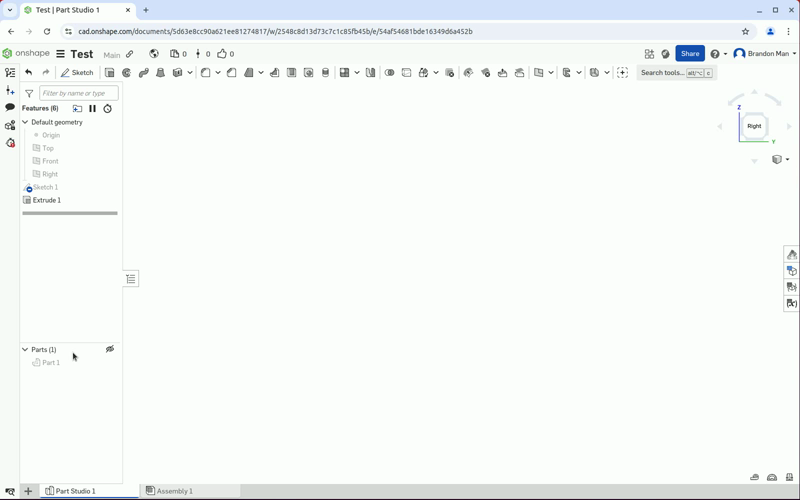
key_up(shift)
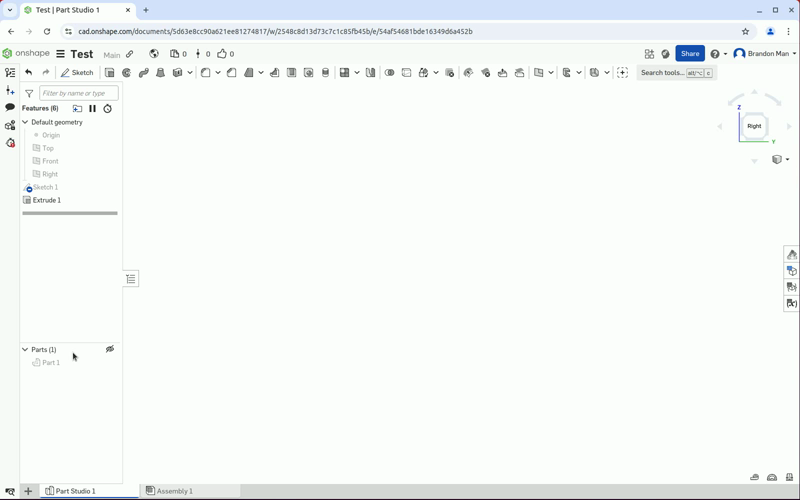
mouse_move(73, 352)
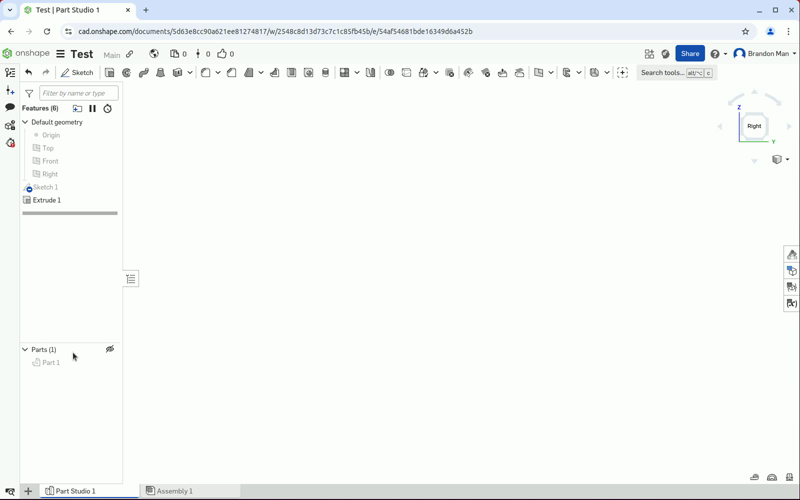
key(shift+y)
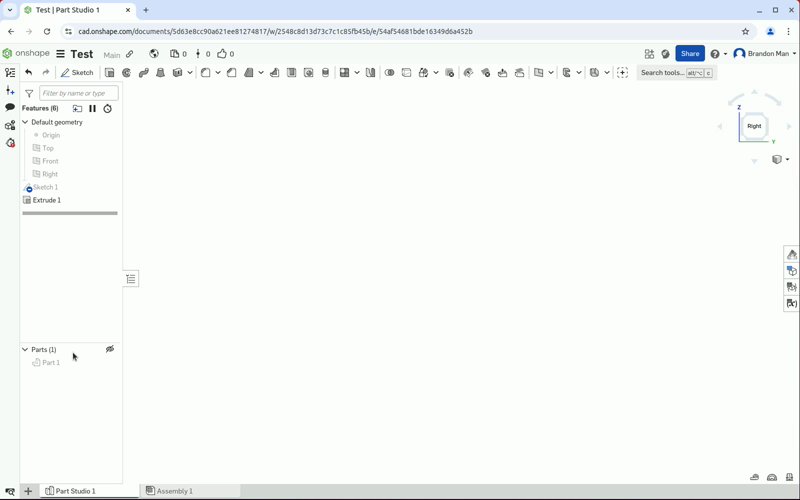
key(shift+s)
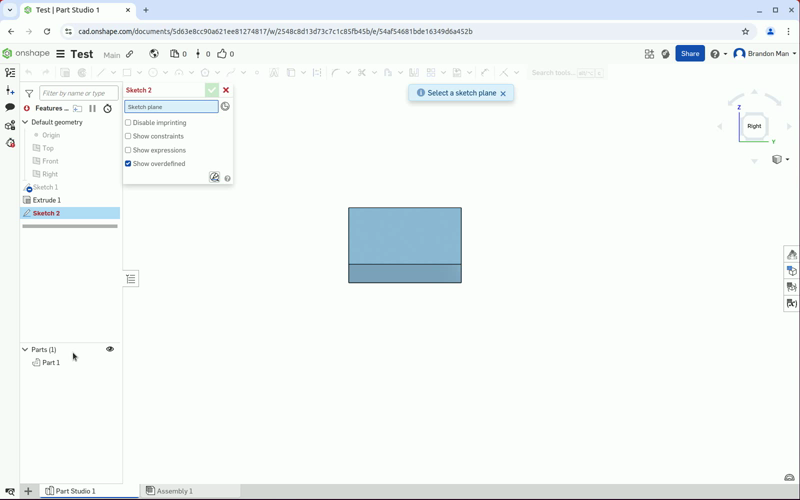
mouse_move(73, 176)
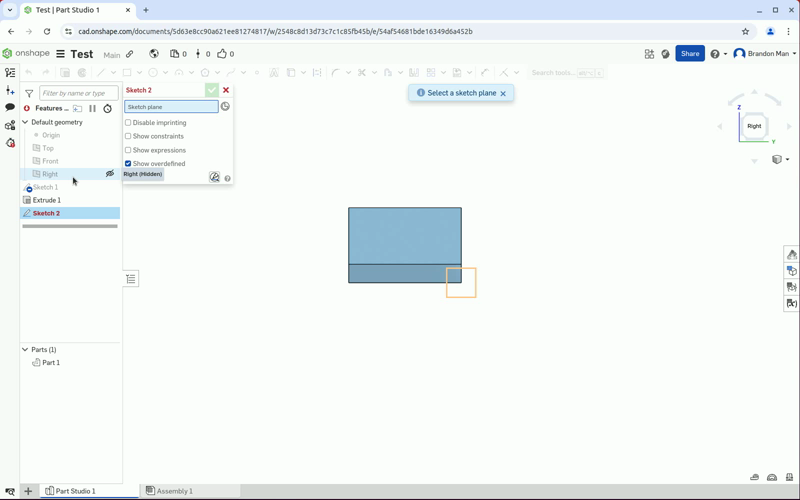
click(73, 176)
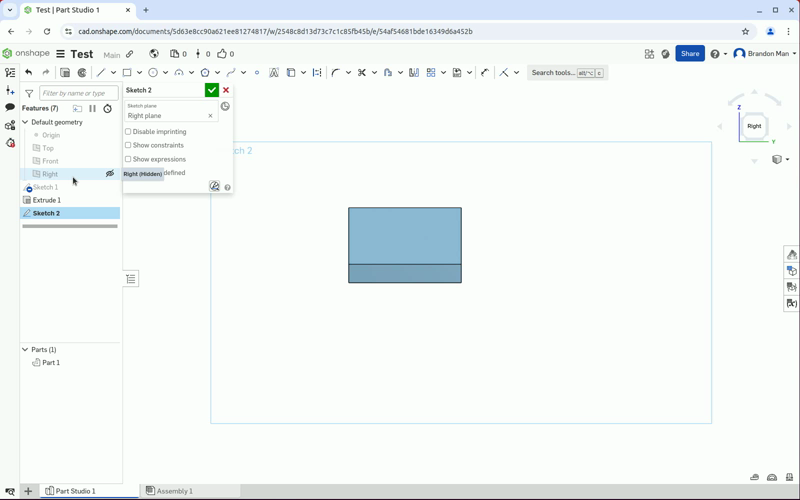
mouse_move(73, 352)
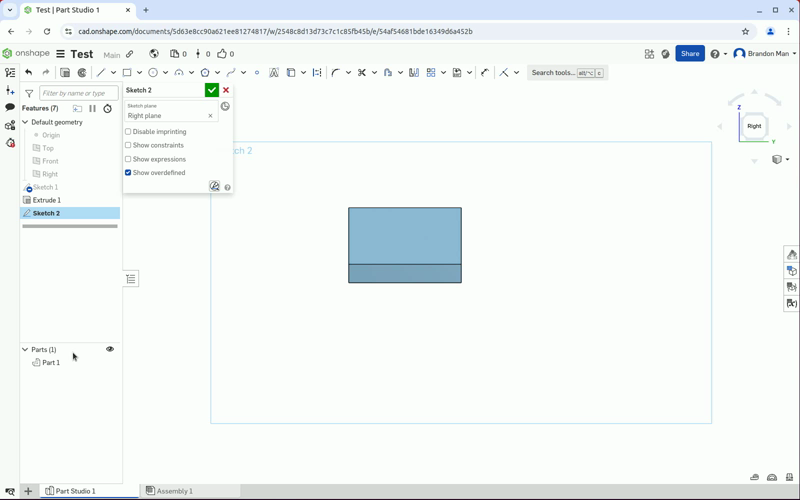
key(y)
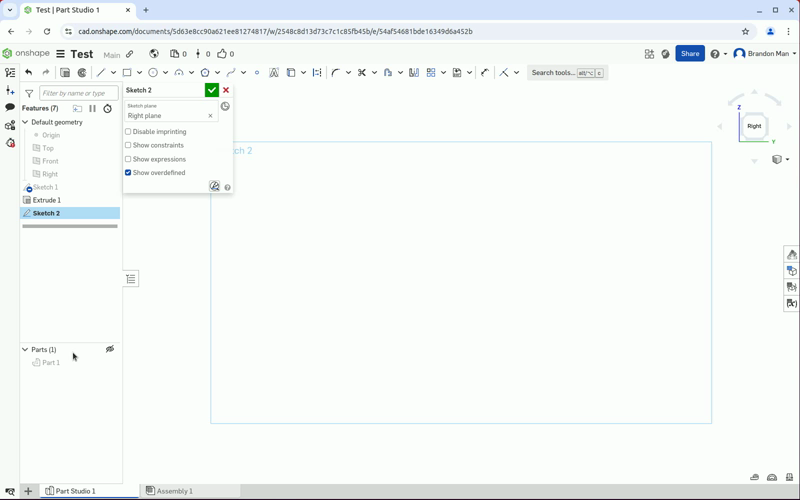
key(l)
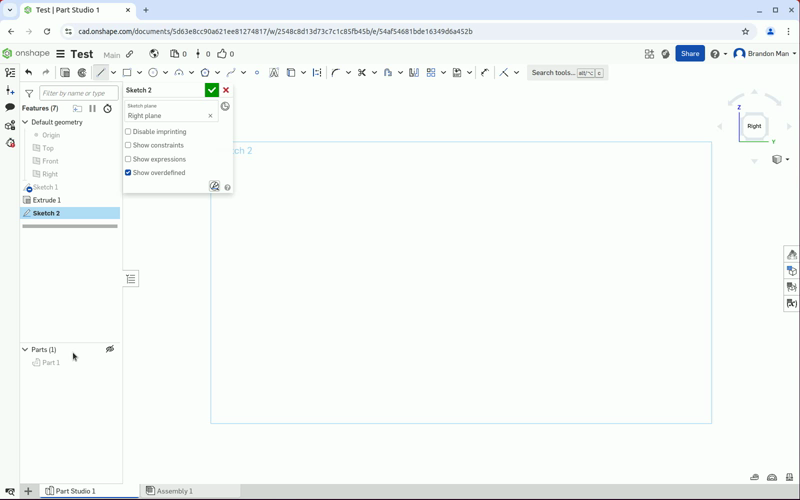
key_down(shift)
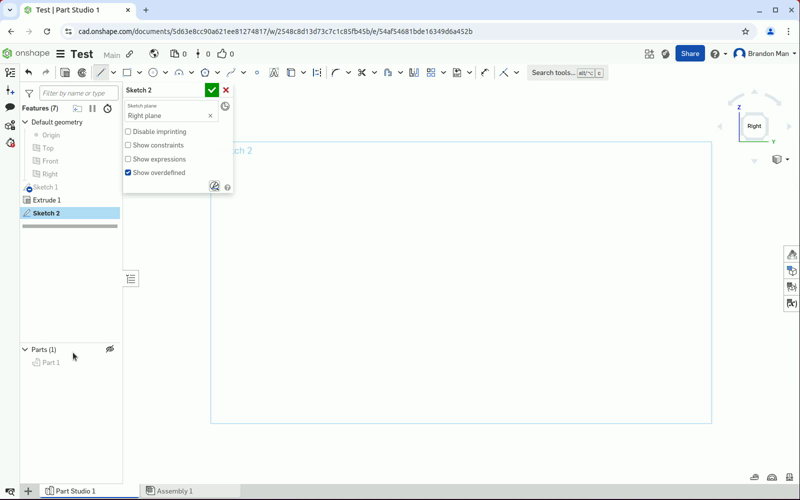
mouse_move(348, 264)
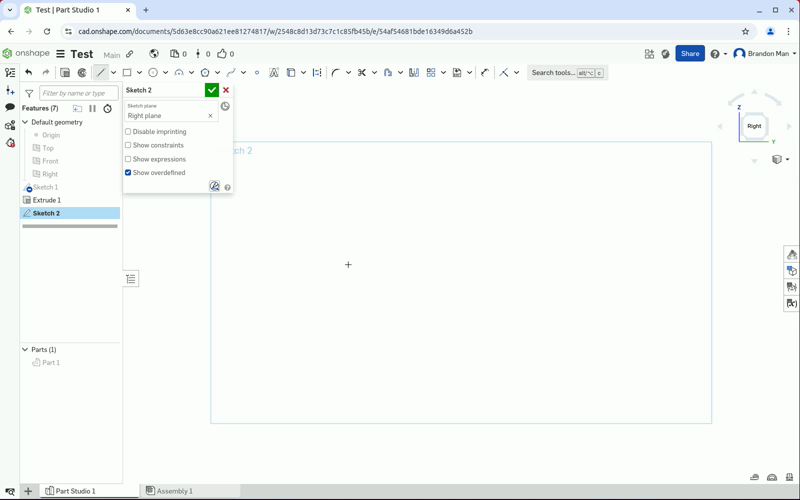
click(348, 264)
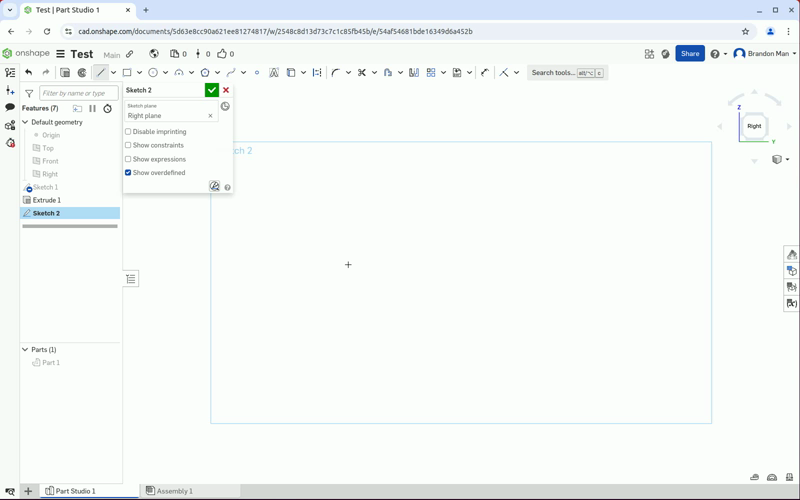
key_up(shift)
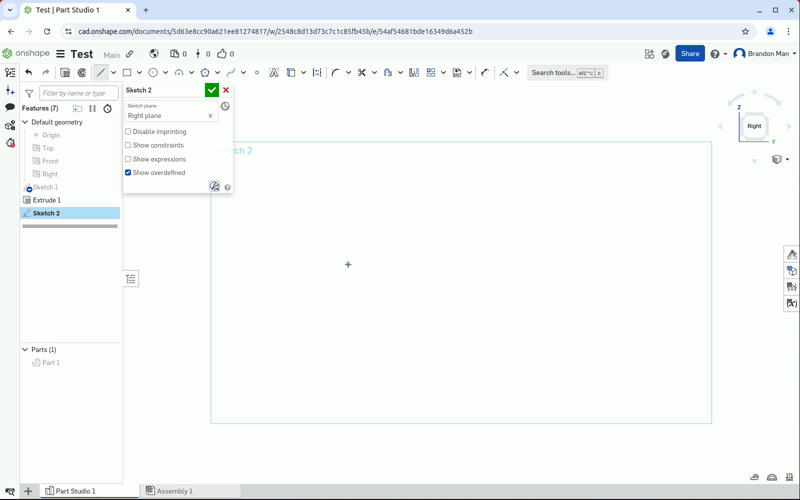
key_down(shift)
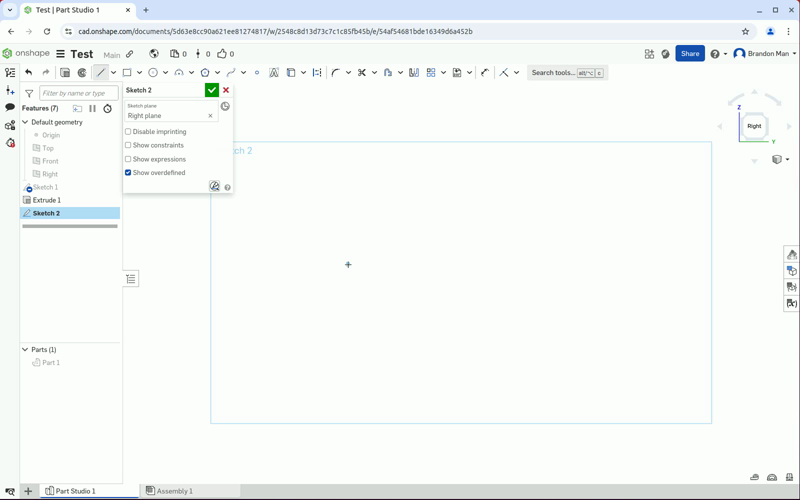
mouse_move(378, 264)
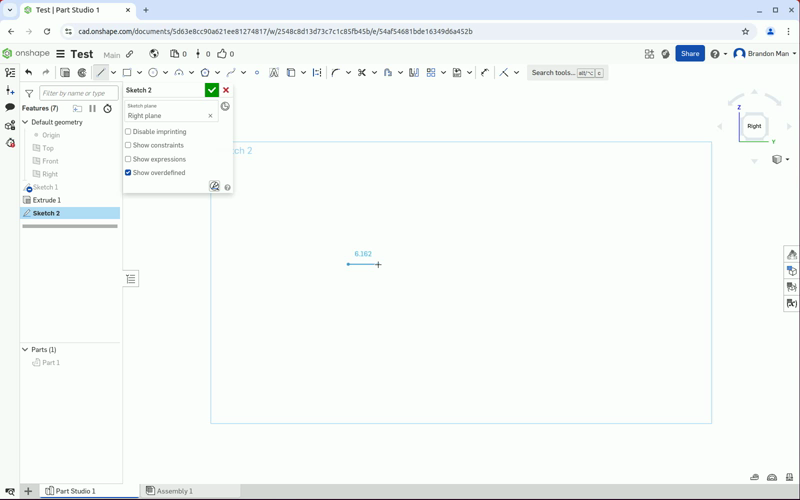
mouse_move(386, 264)
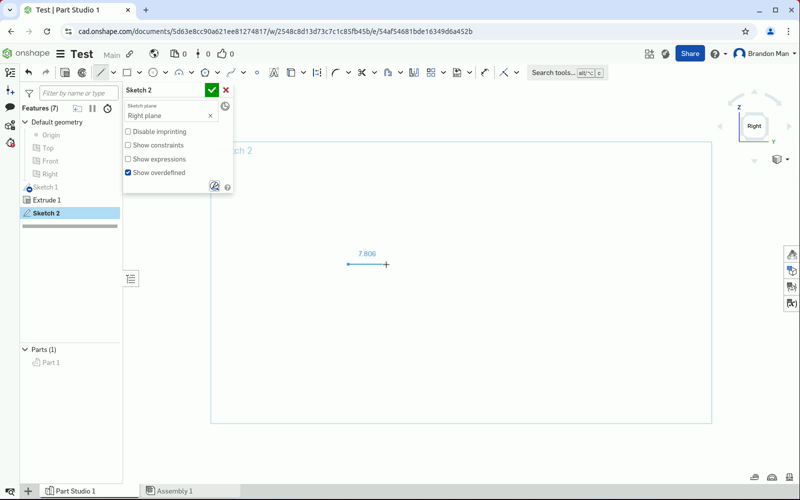
click(386, 264)
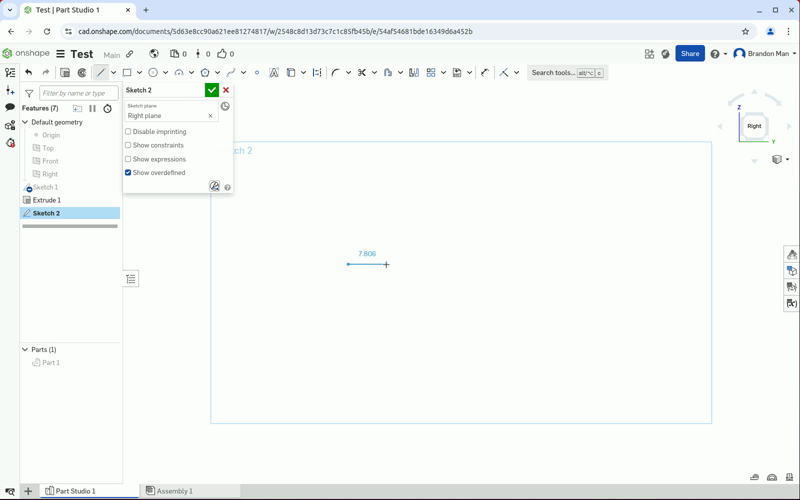
key_up(shift)
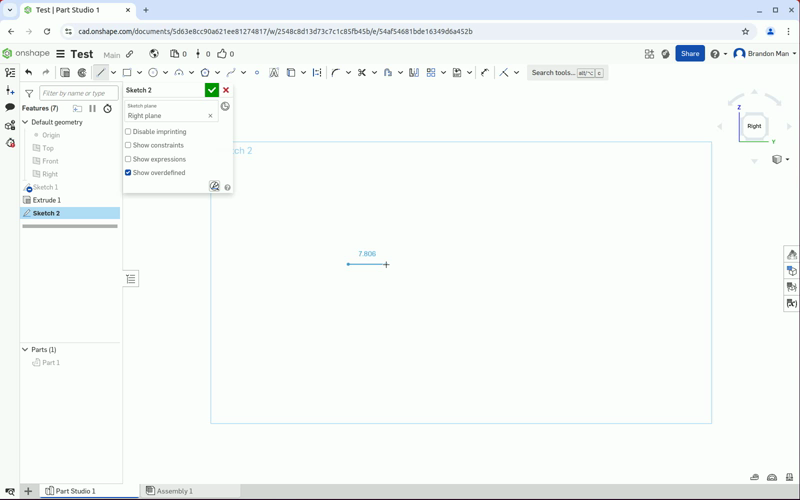
key_down(shift)
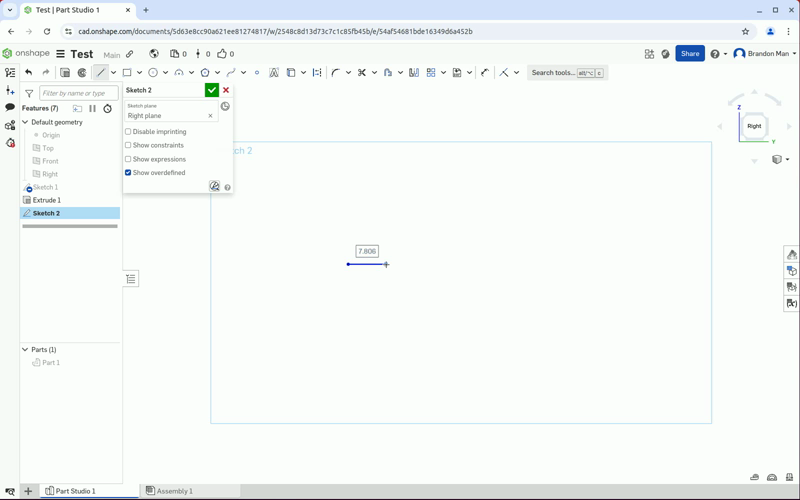
mouse_move(416, 264)
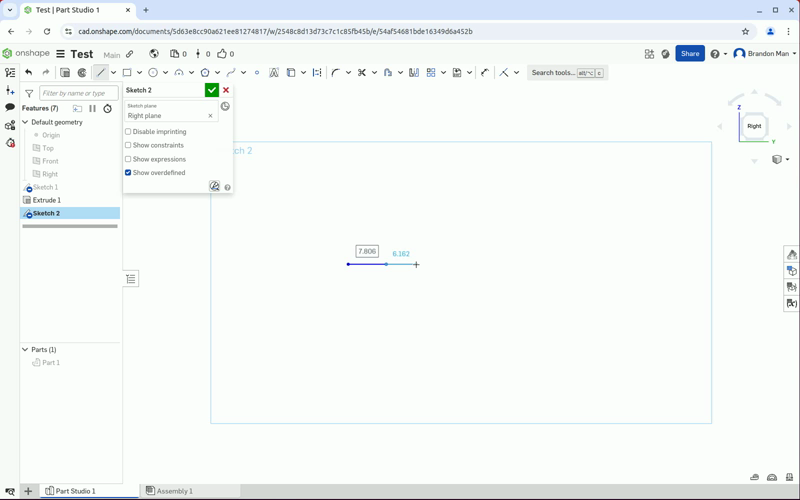
mouse_move(386, 226)
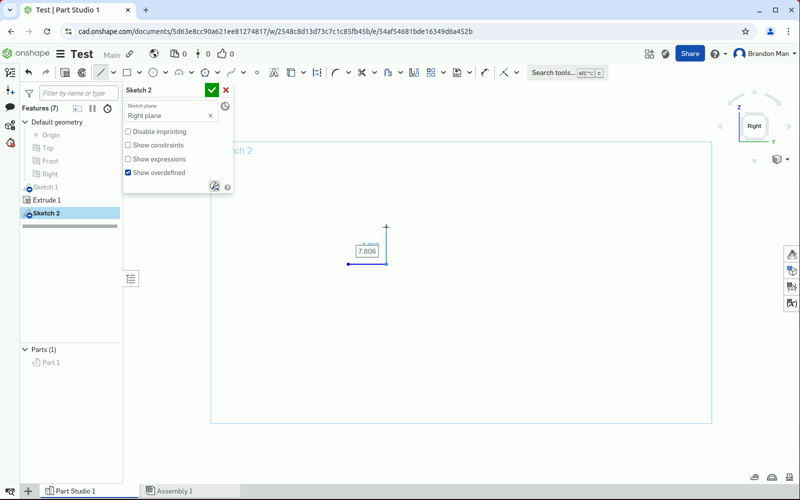
click(386, 226)
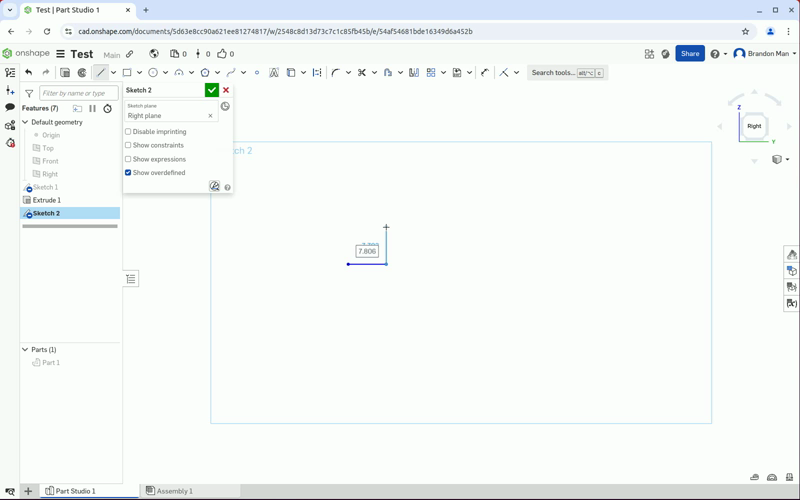
key_up(shift)
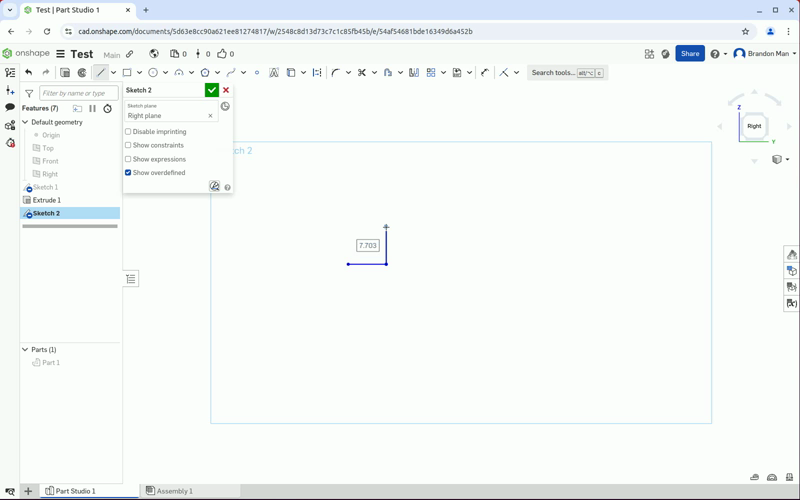
key_down(shift)
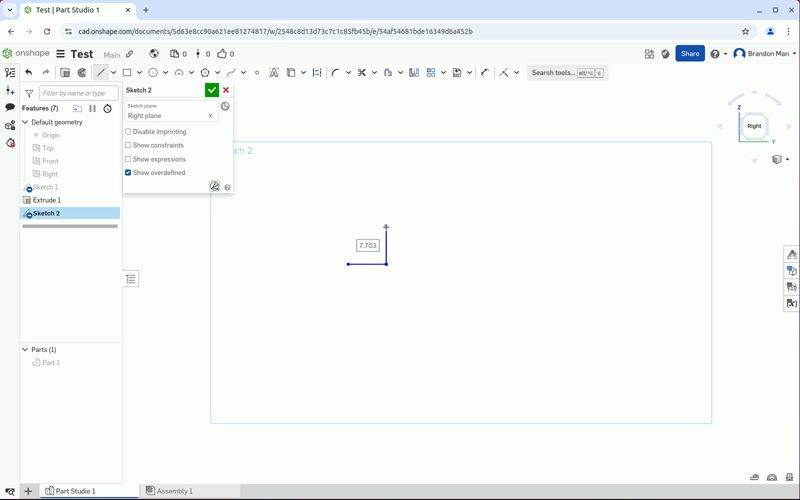
mouse_move(416, 226)
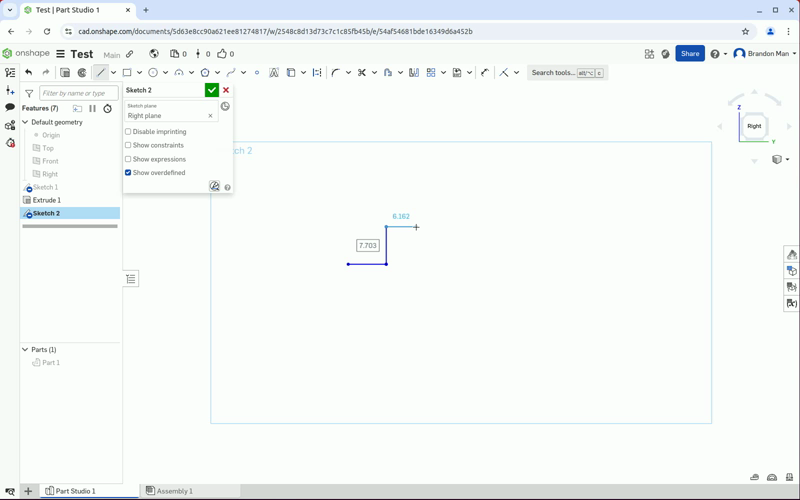
mouse_move(386, 207)
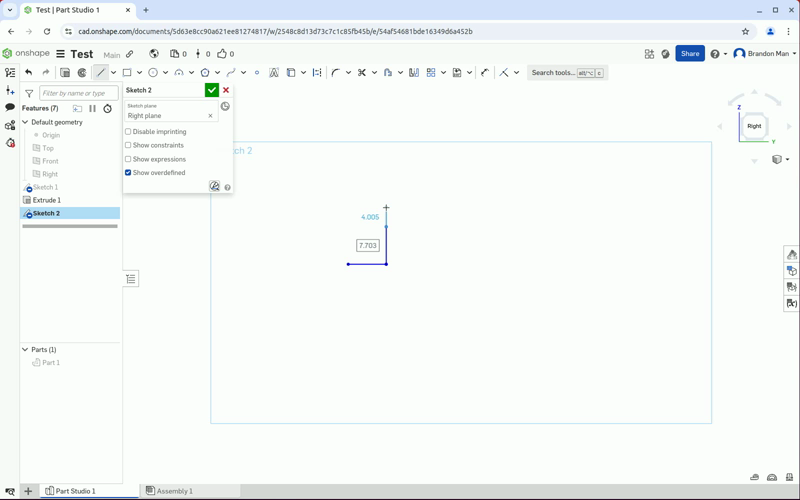
click(386, 207)
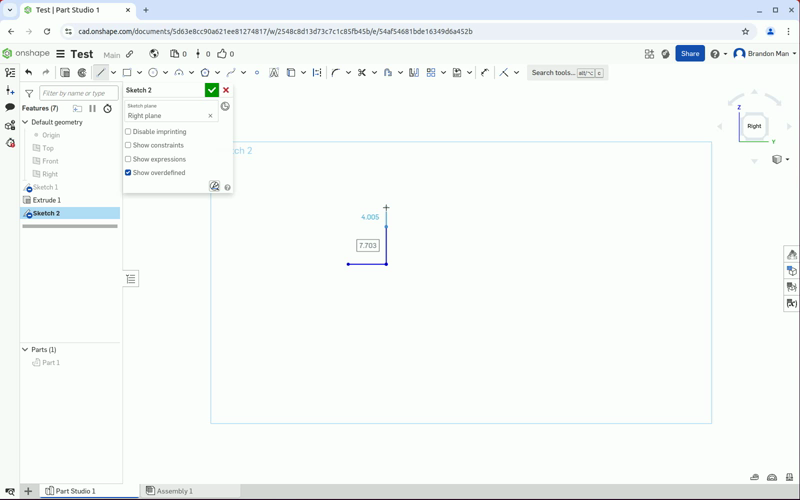
key_up(shift)
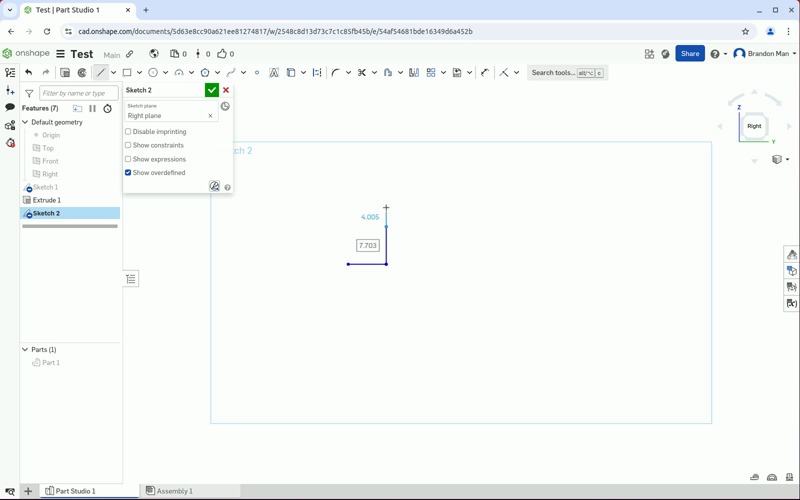
key_down(shift)
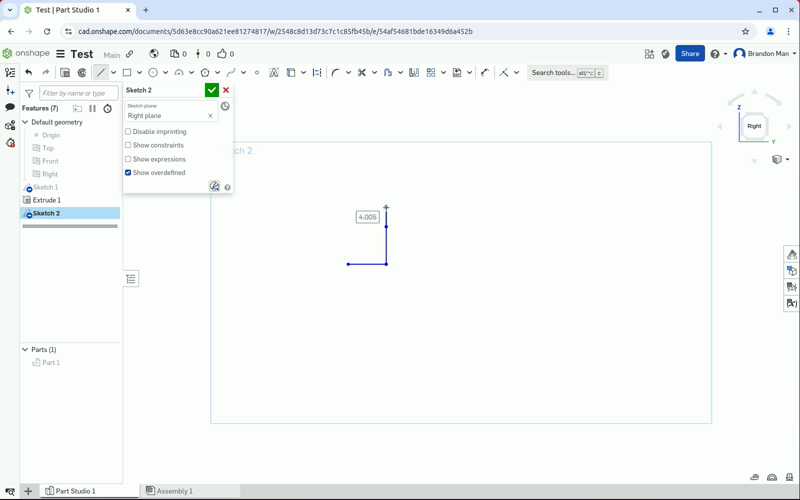
mouse_move(416, 207)
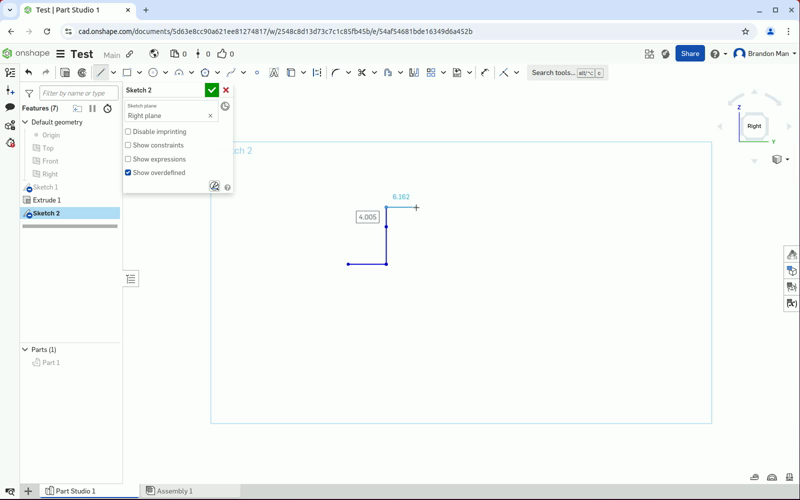
mouse_move(348, 207)
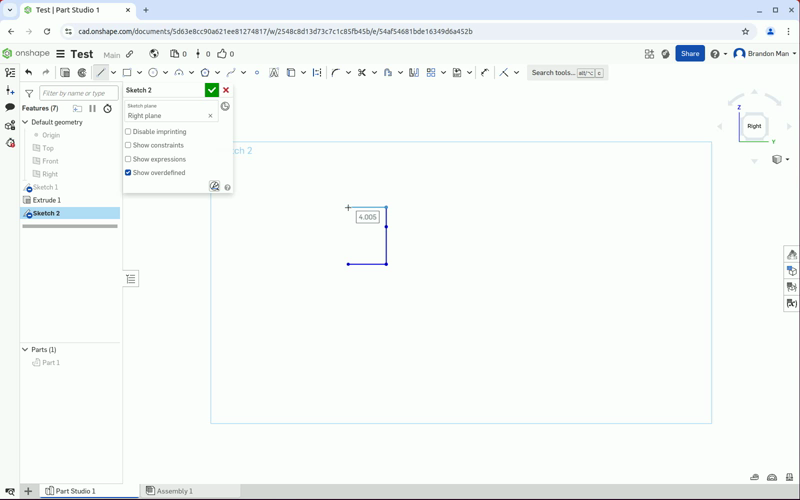
click(348, 207)
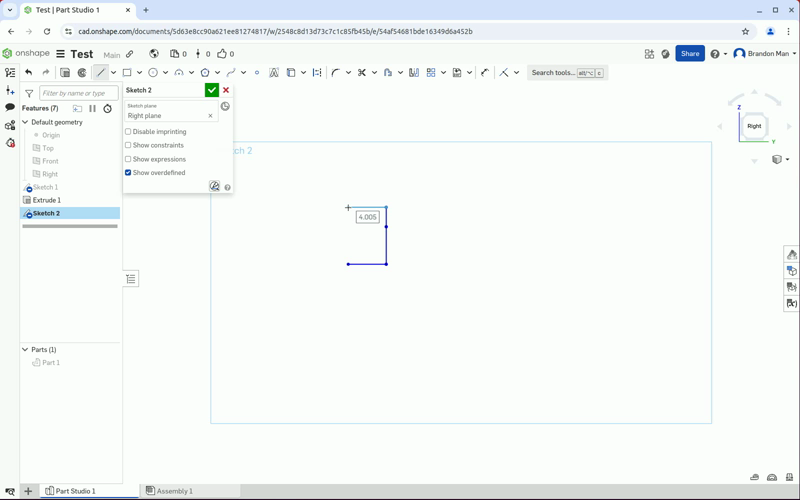
key_up(shift)
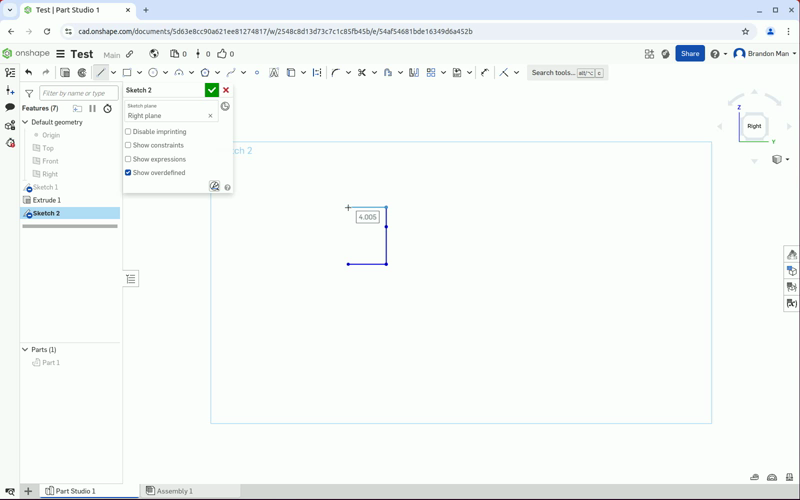
mouse_move(378, 207)
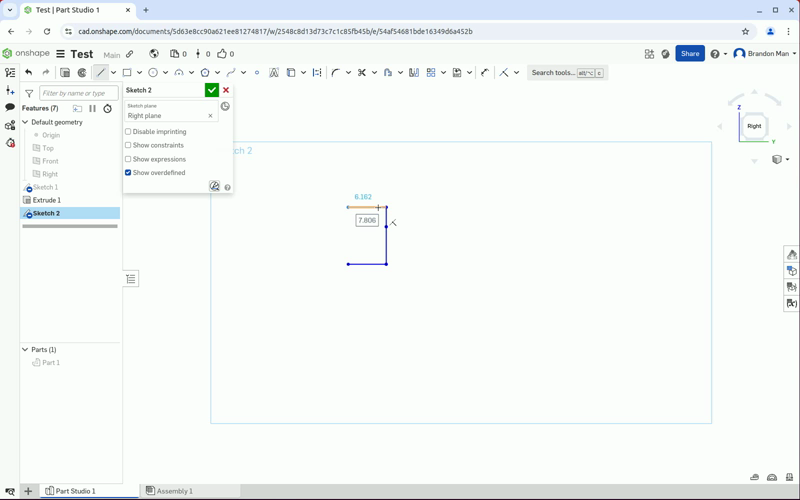
key_down(shift)
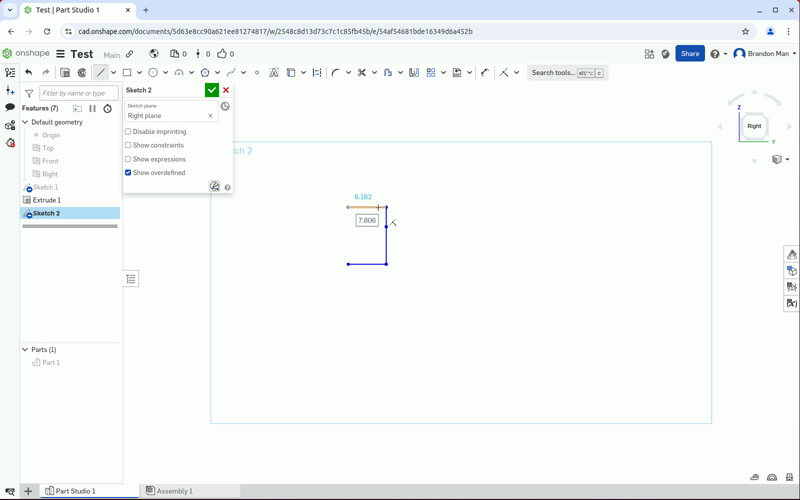
mouse_move(348, 264)
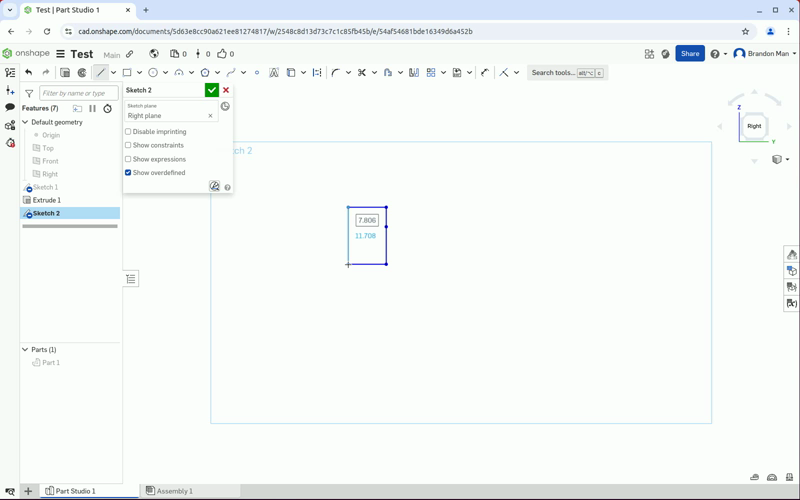
key_up(shift)
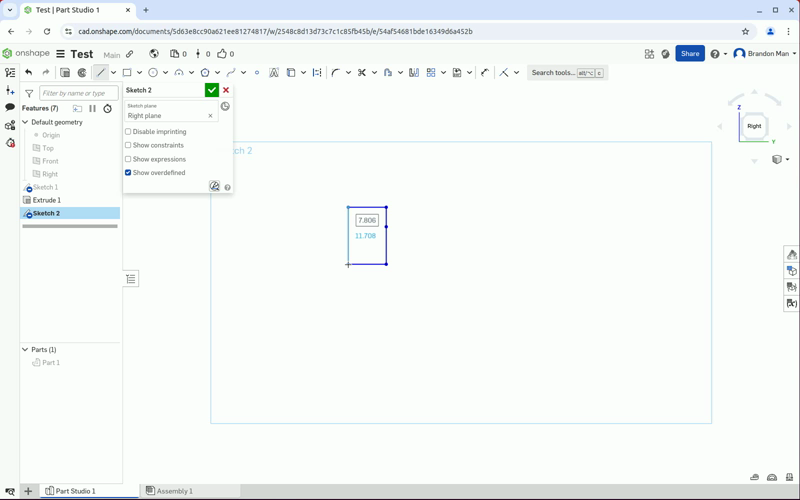
click(348, 264)
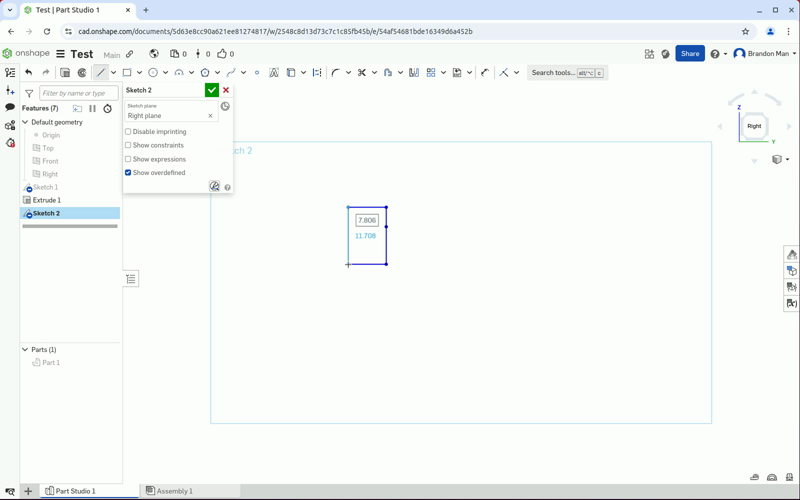
key(esc)
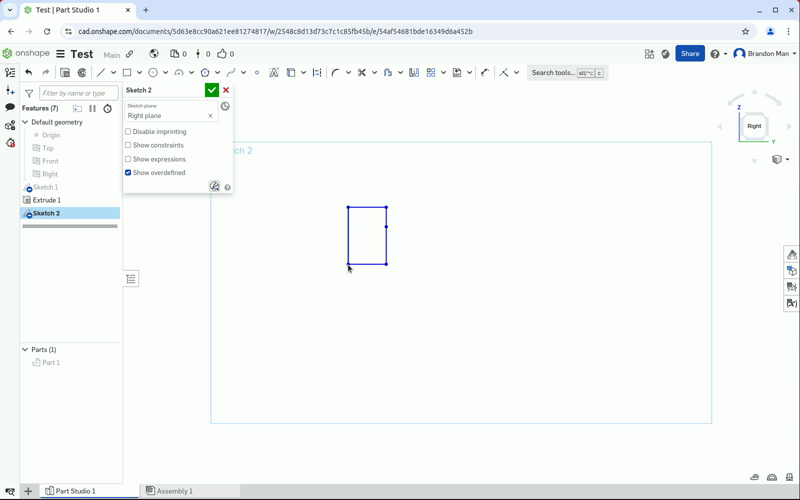
mouse_move(377, 218)
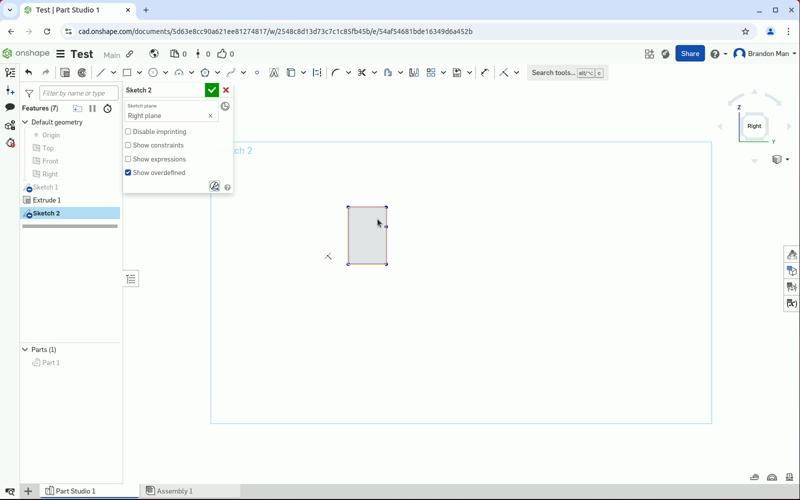
click(377, 218)
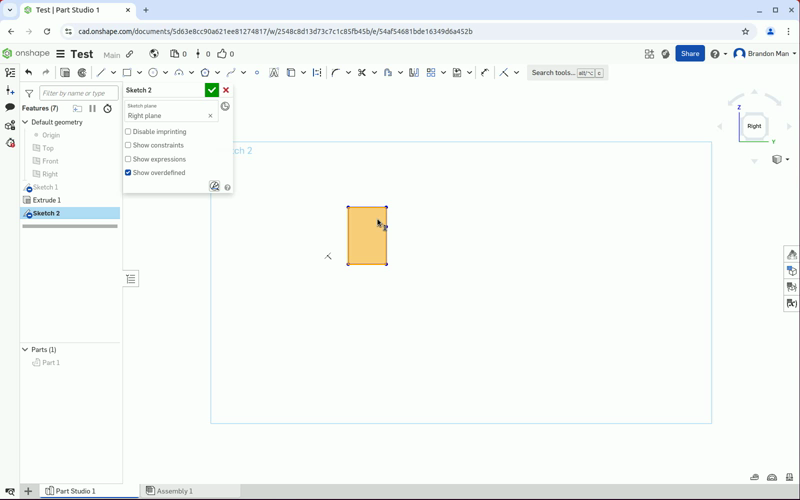
mouse_move(73, 352)
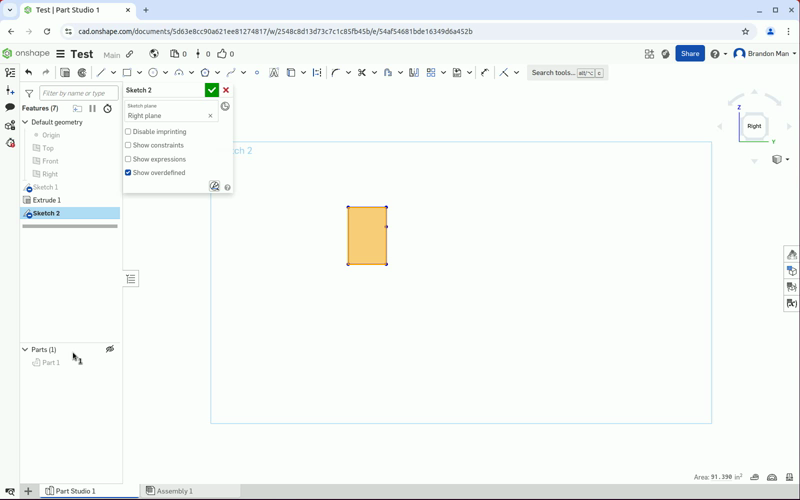
key(shift+y)
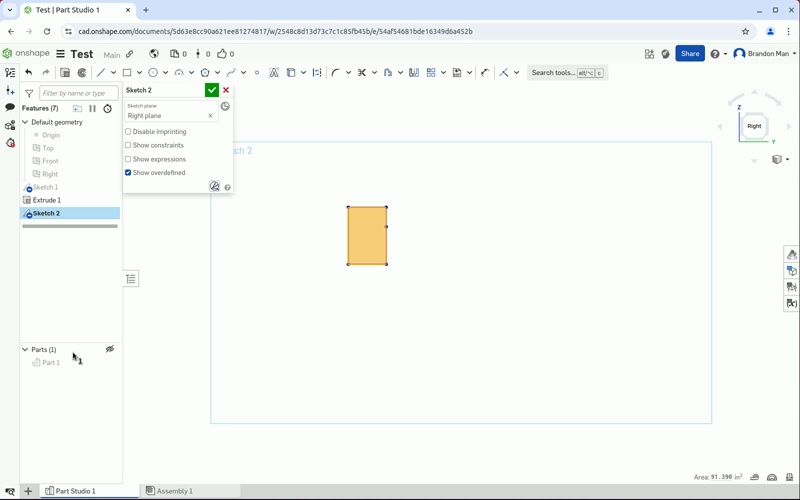
key(shift+e)
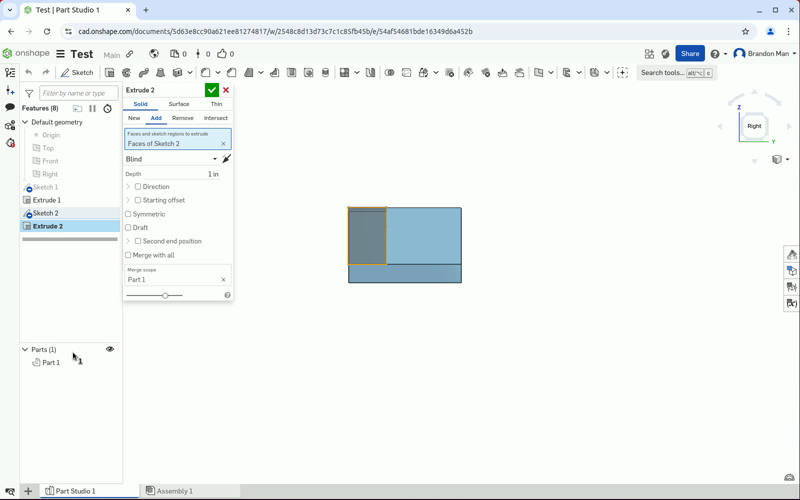
mouse_move(143, 106)
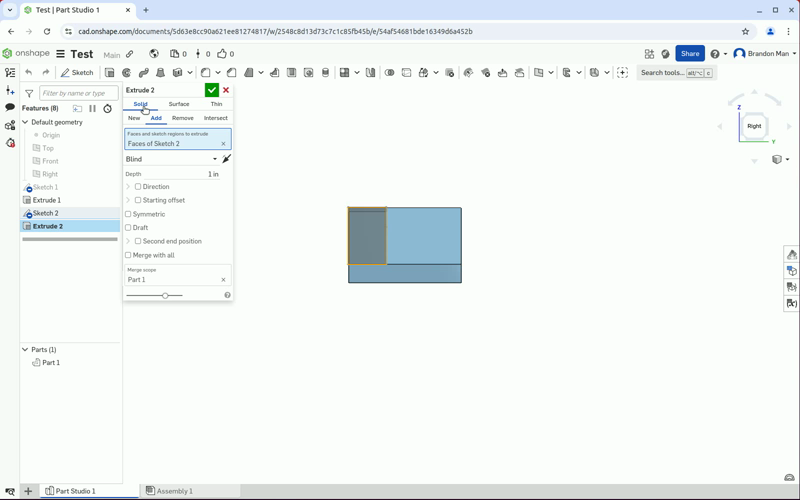
click(143, 106)
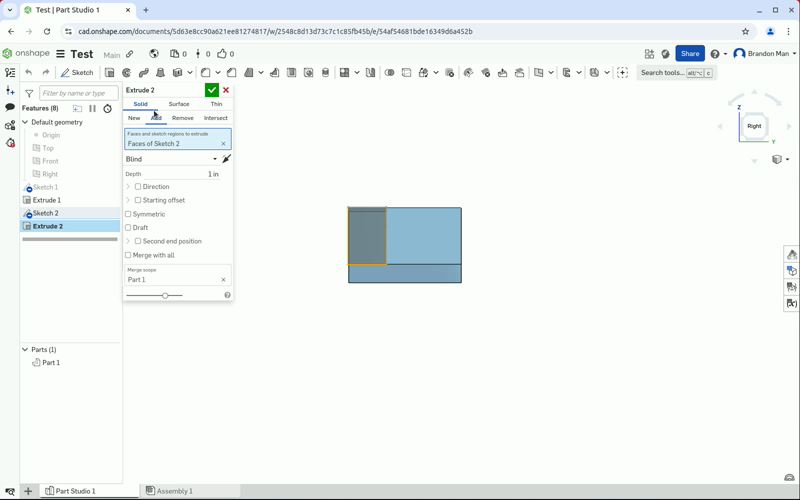
mouse_move(186, 120)
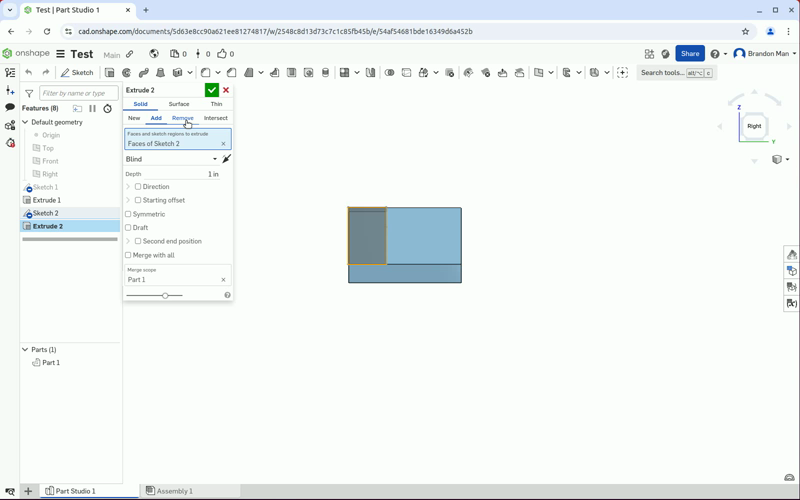
click(186, 120)
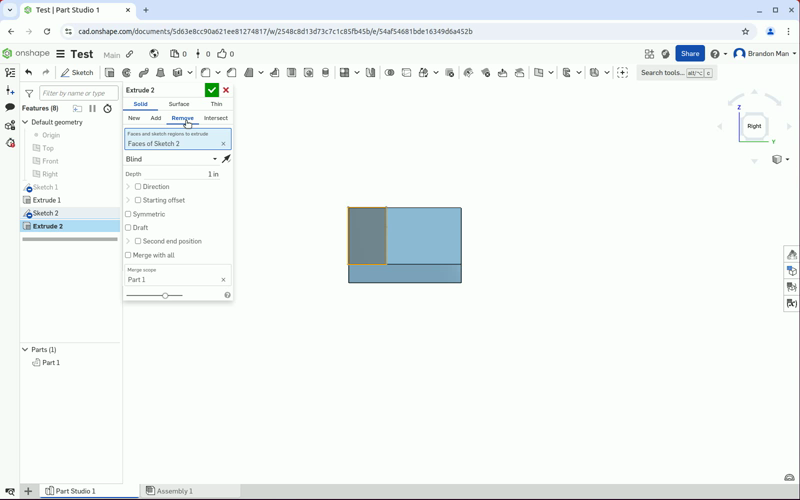
key(tab, 4)
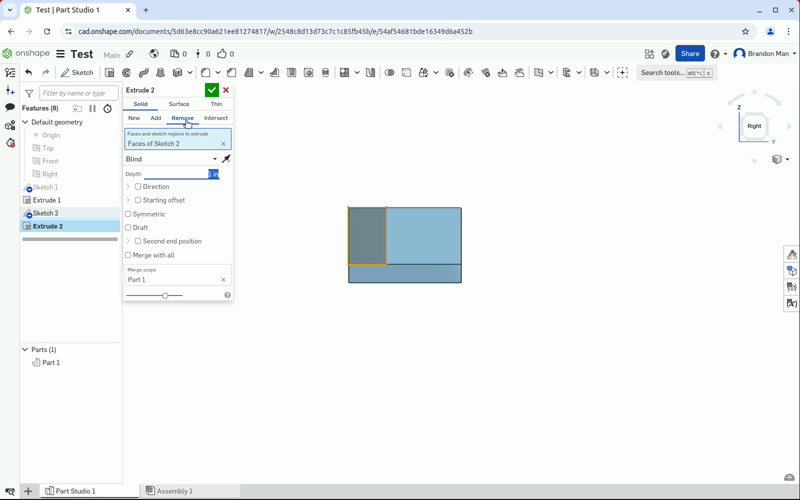
text(-15.405)
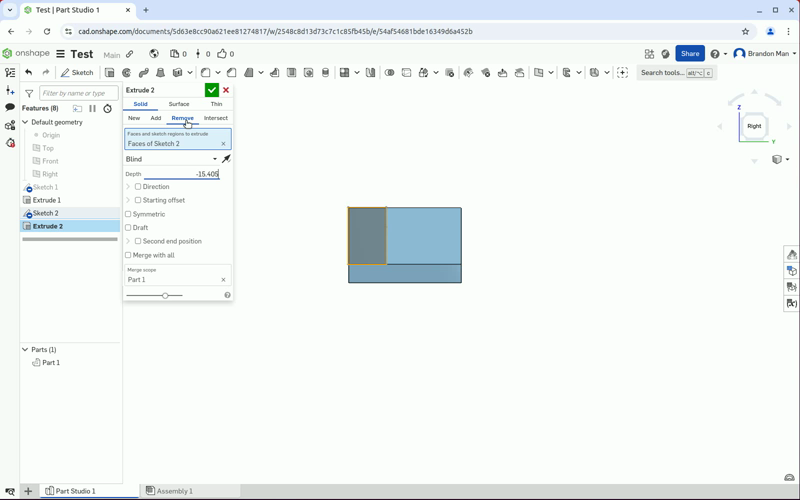
key(tab, 6)
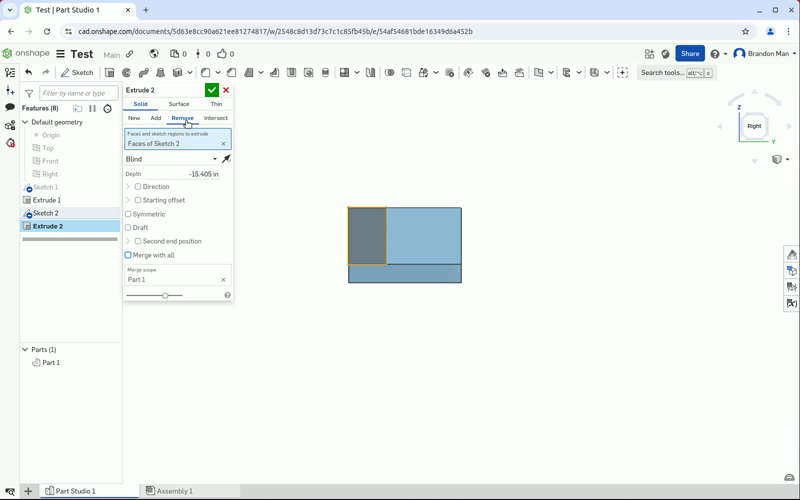
key(space)
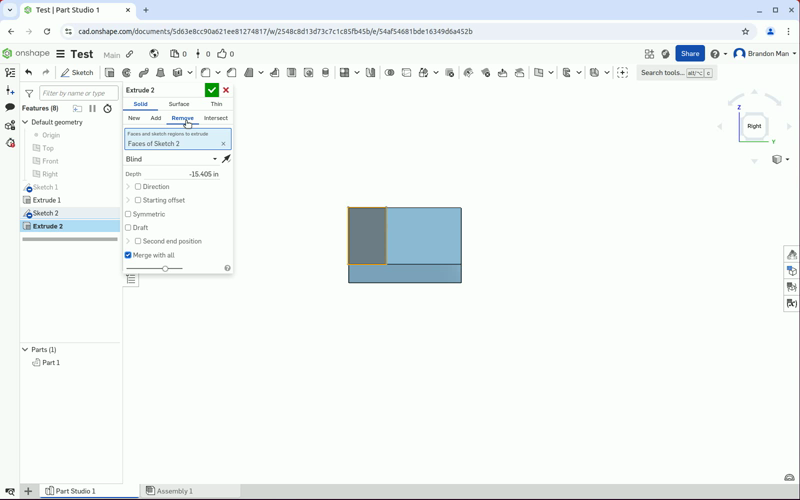
key(enter)
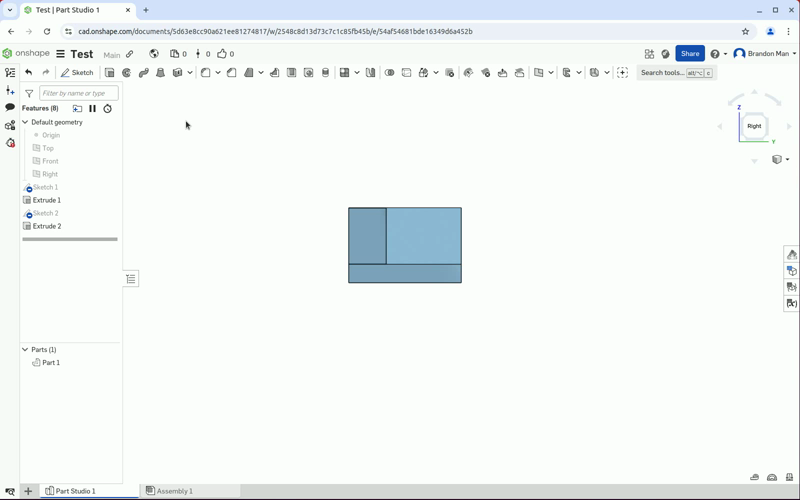
key(shift+h)
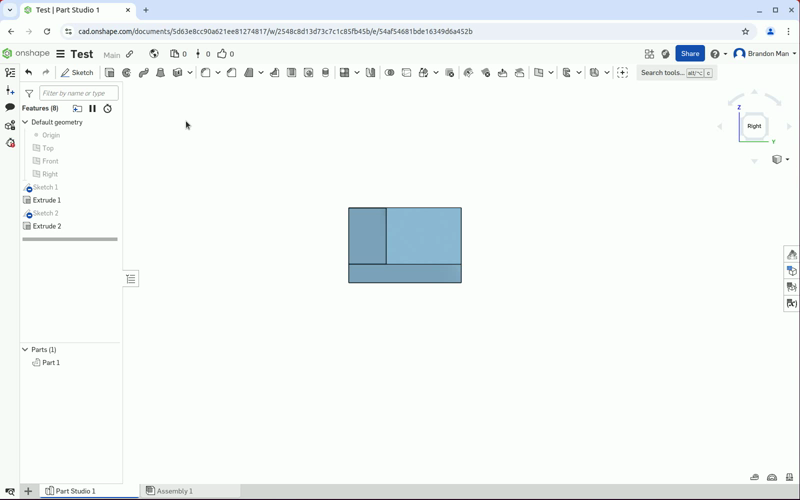
key(shift+h)
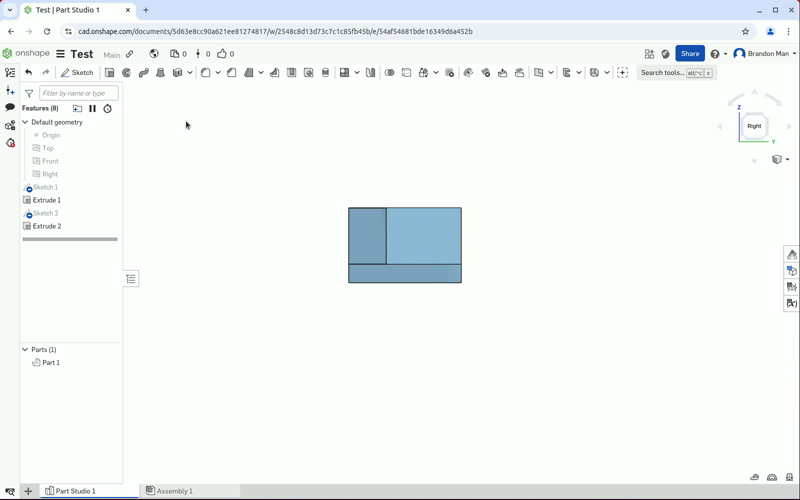
mouse_move(73, 189)
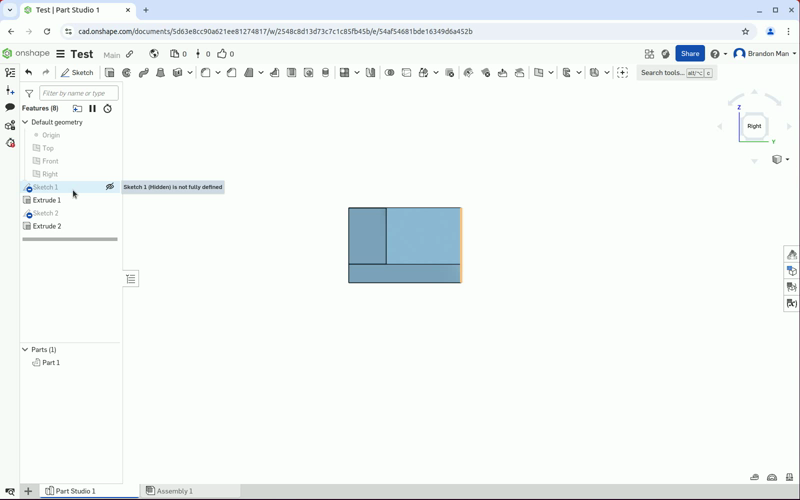
click(73, 189)
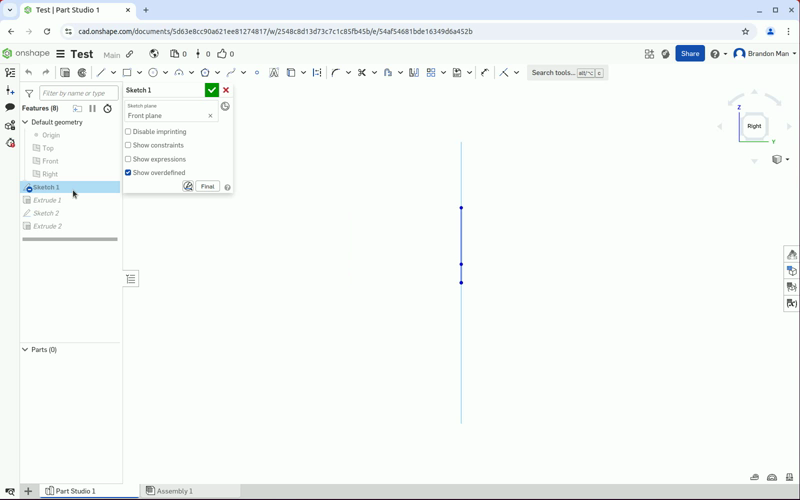
mouse_move(229, 92)
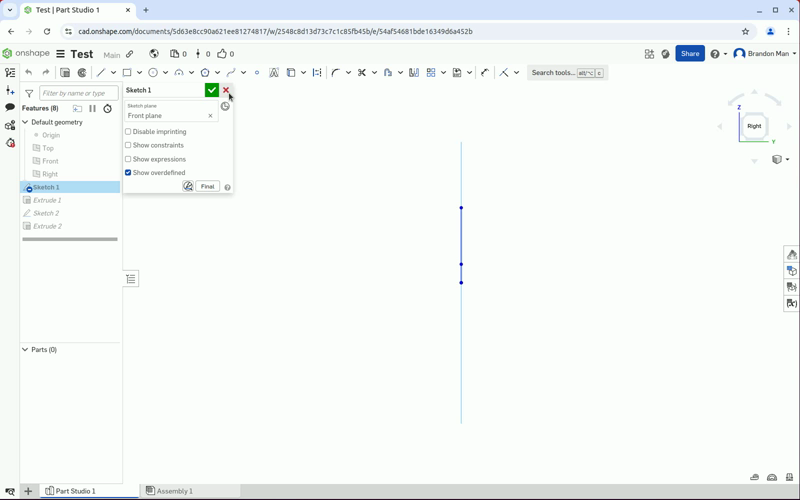
click(229, 92)
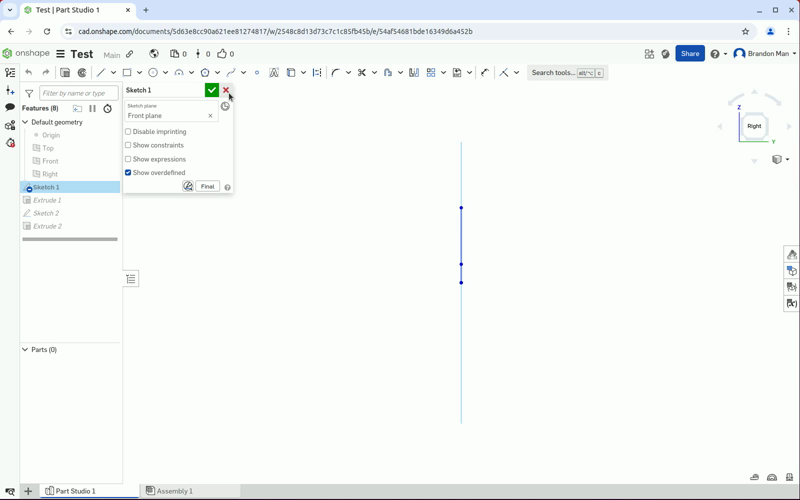
key(shift+s)
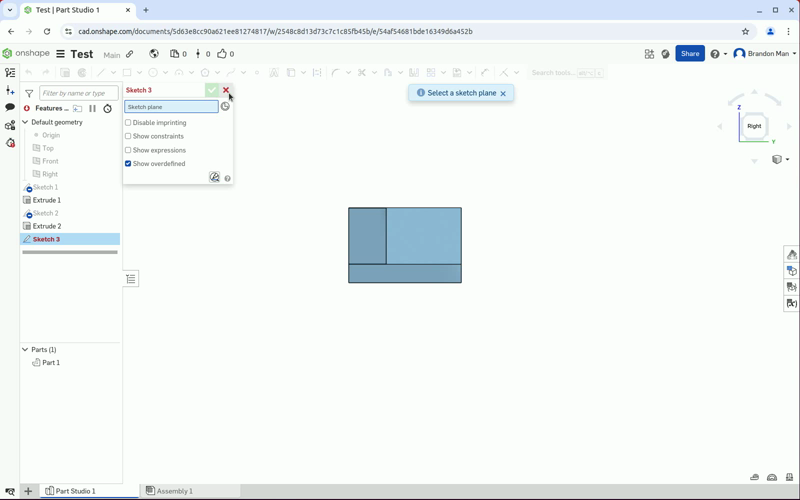
mouse_move(73, 176)
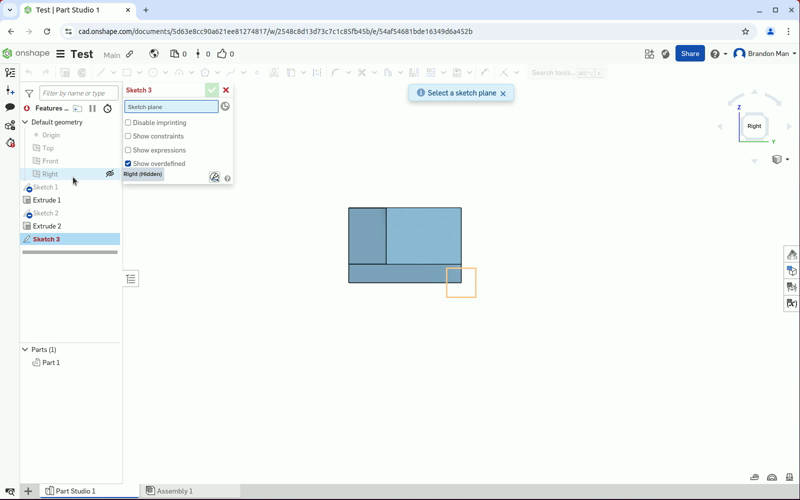
click(73, 176)
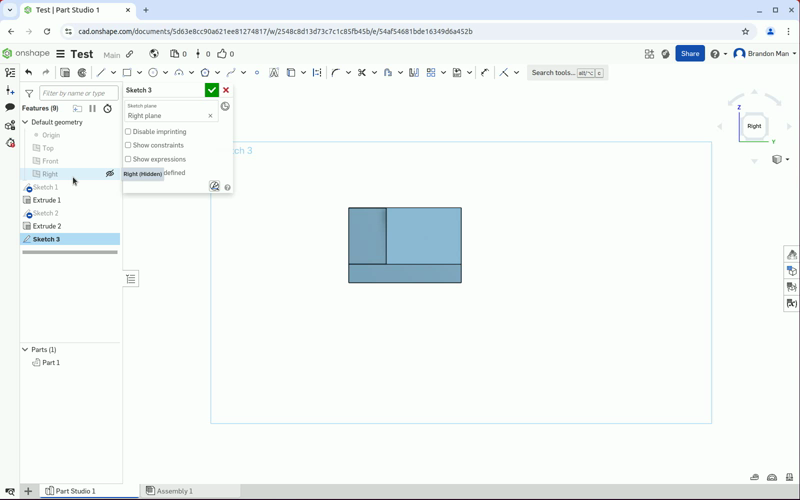
mouse_move(73, 352)
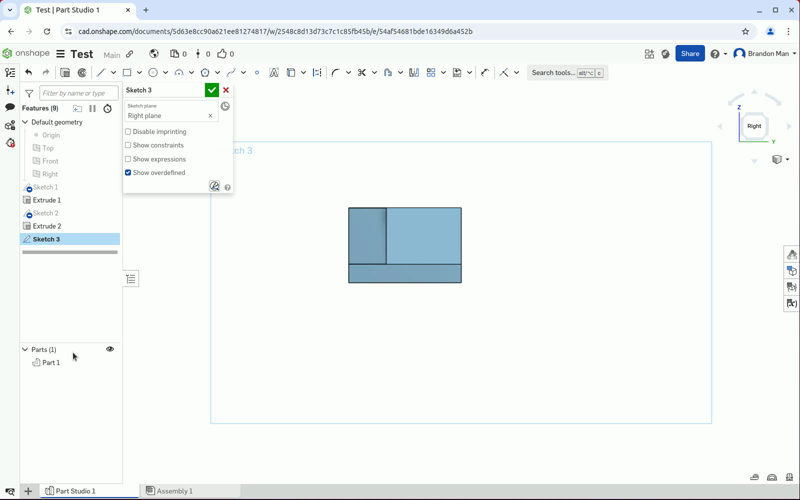
key(y)
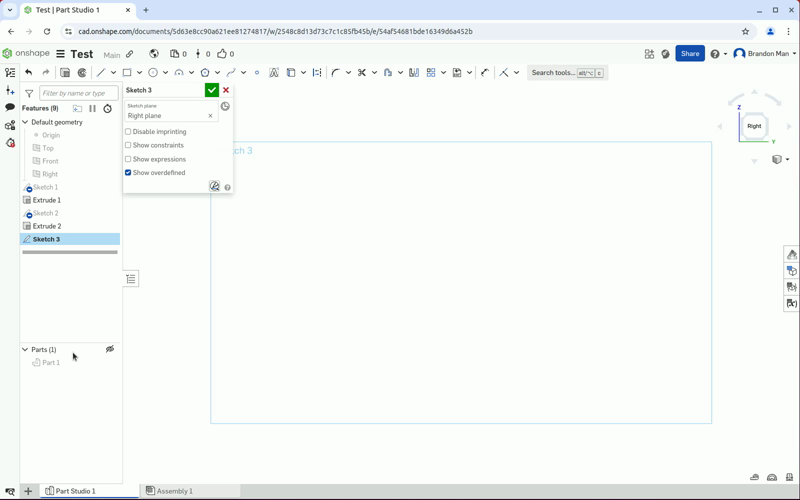
key(l)
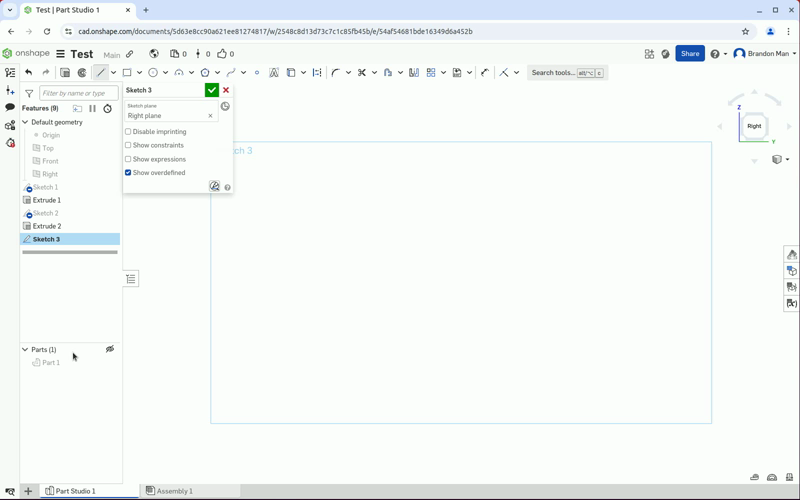
key_down(shift)
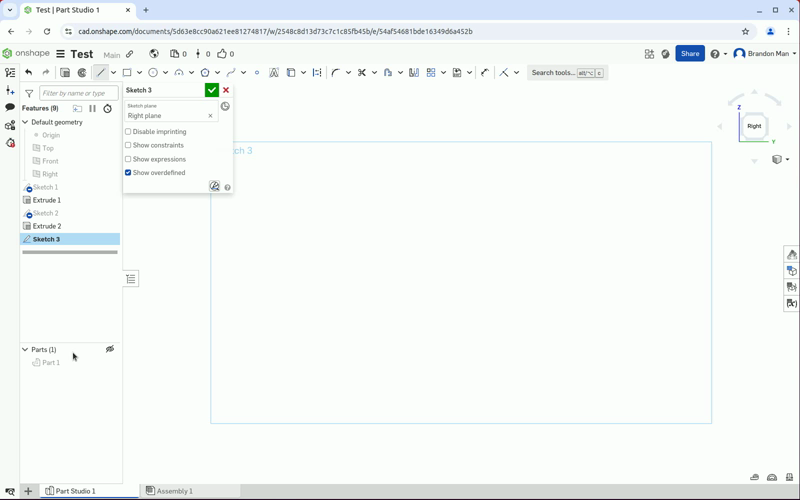
mouse_move(385, 226)
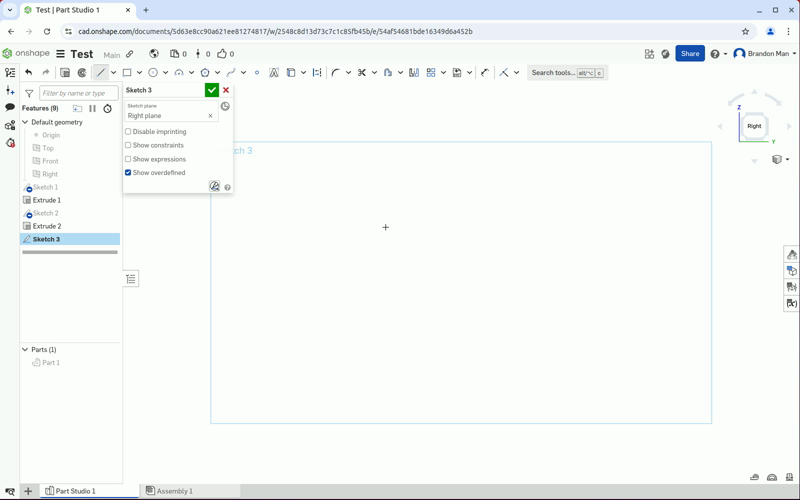
click(385, 226)
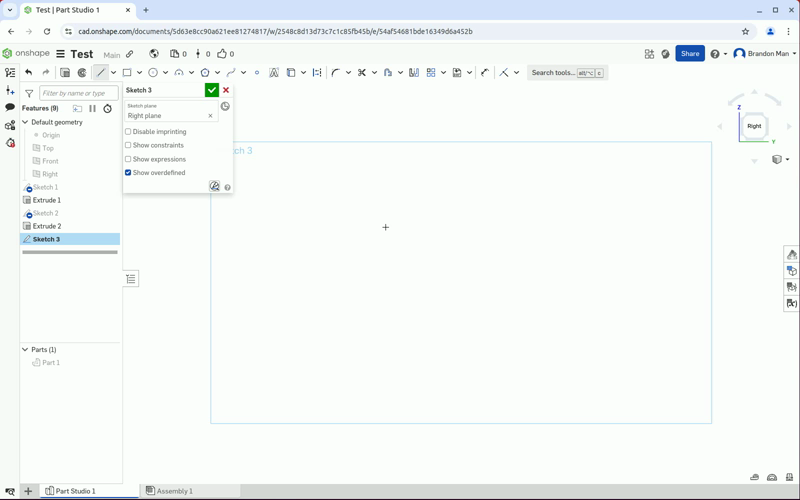
key_up(shift)
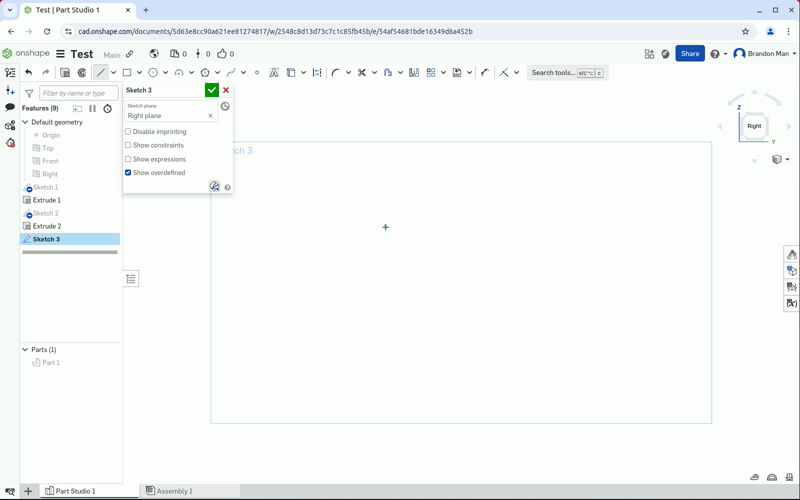
key_down(shift)
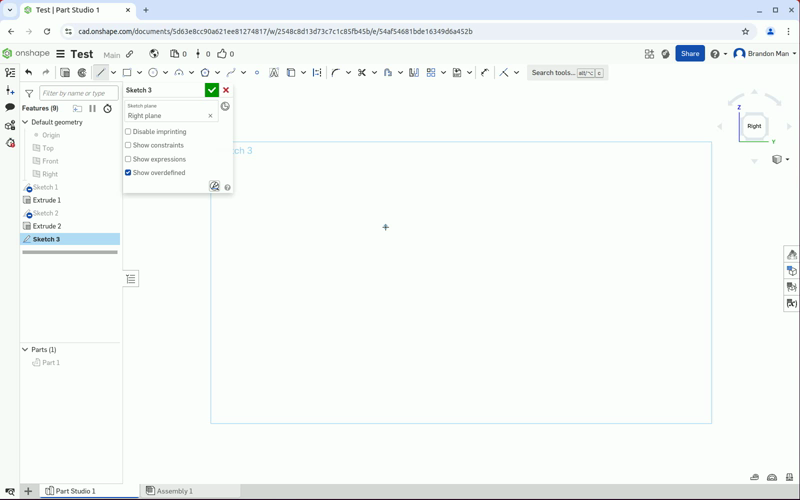
mouse_move(415, 226)
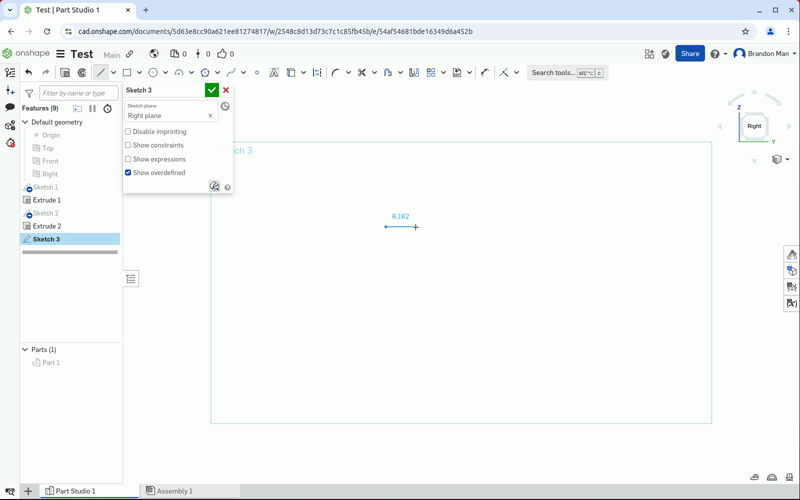
mouse_move(424, 226)
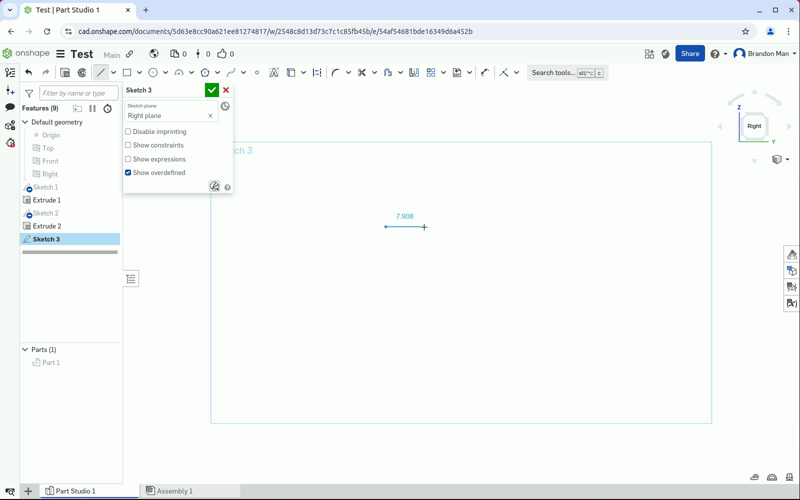
click(424, 226)
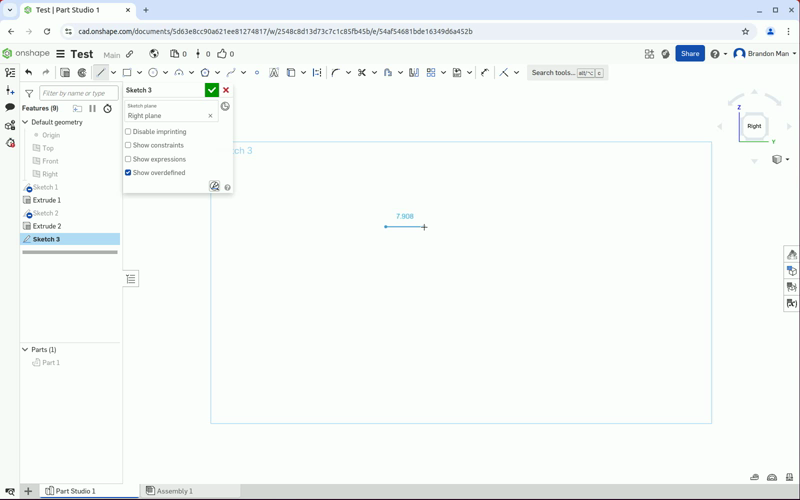
key_up(shift)
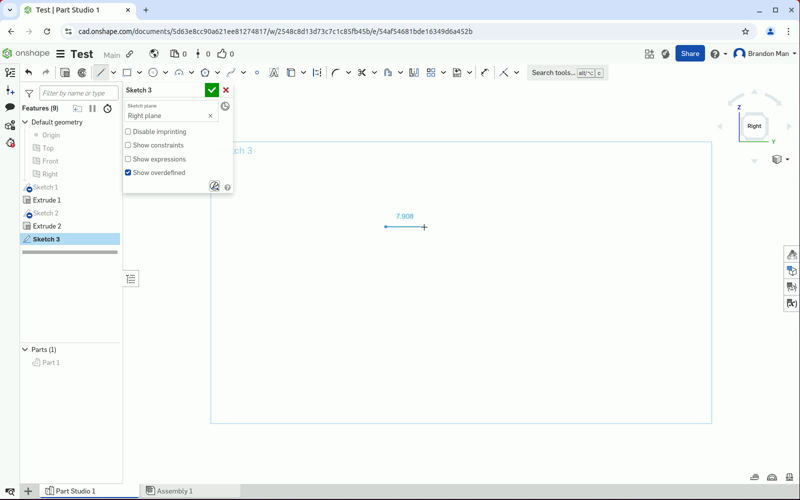
key_down(shift)
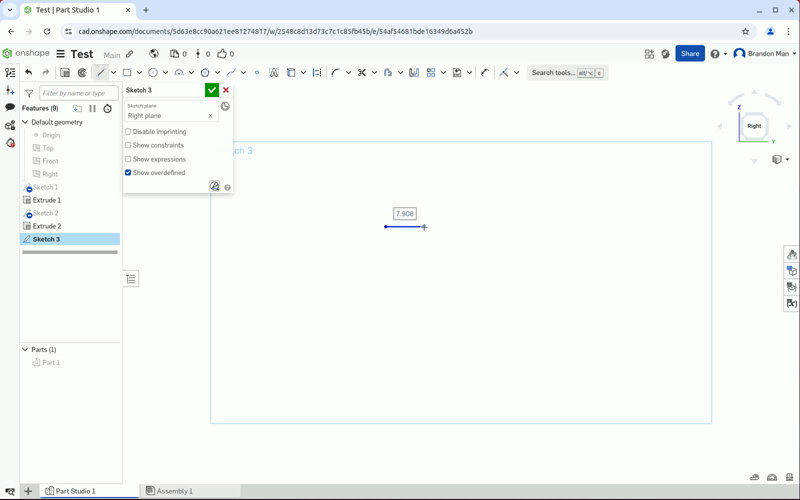
mouse_move(454, 226)
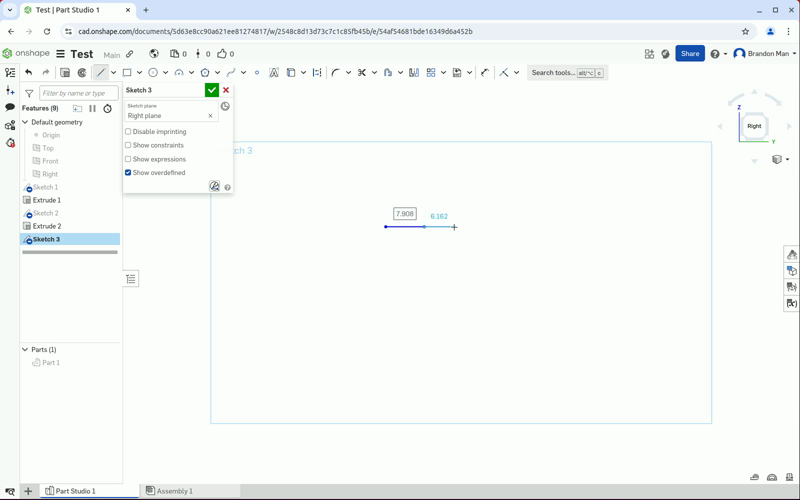
mouse_move(424, 207)
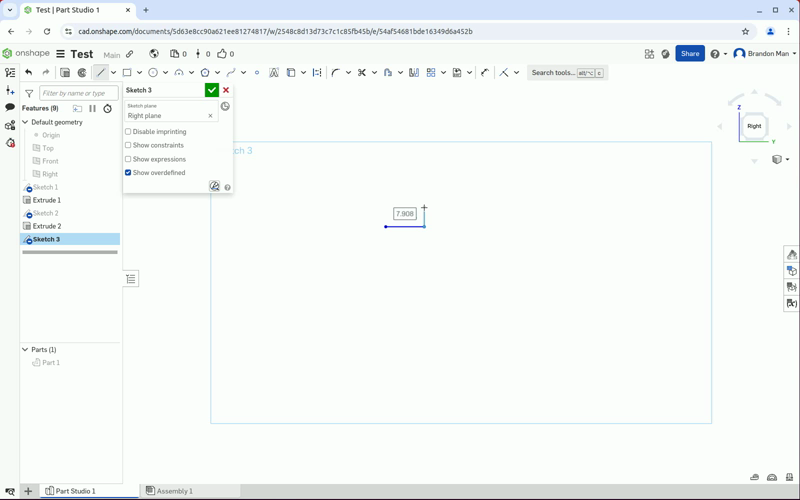
click(424, 207)
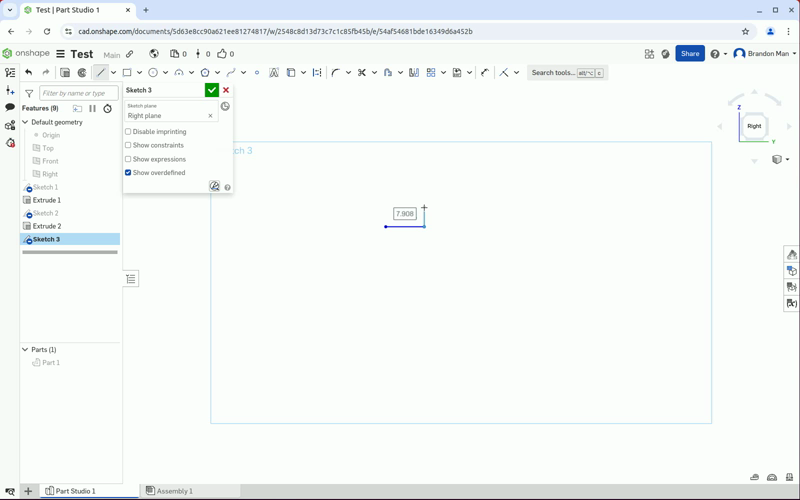
key_up(shift)
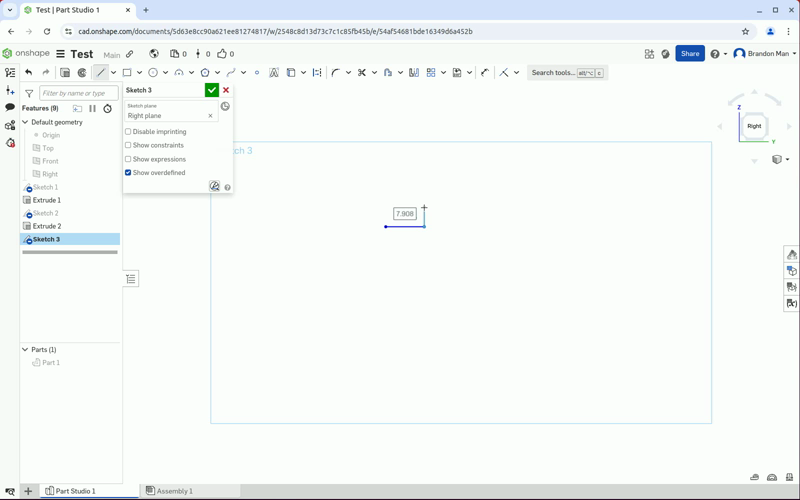
key_down(shift)
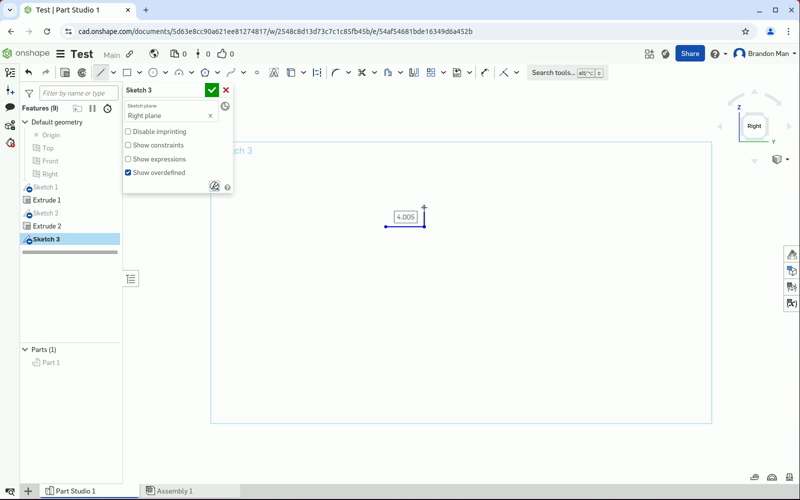
mouse_move(454, 207)
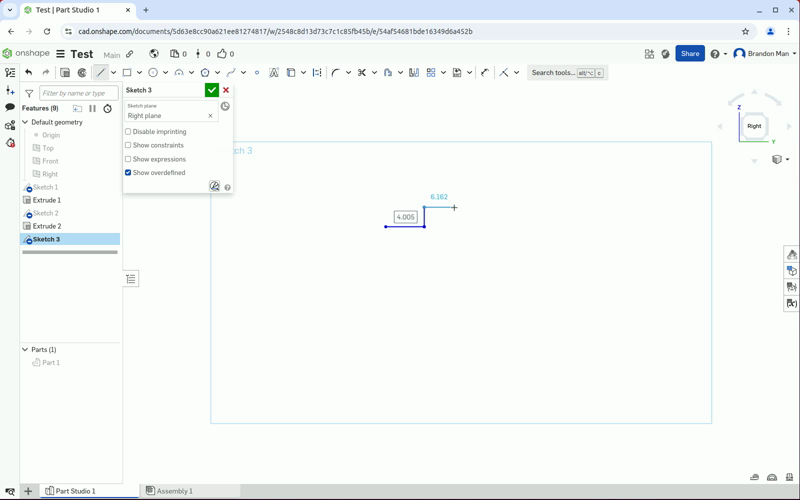
mouse_move(385, 207)
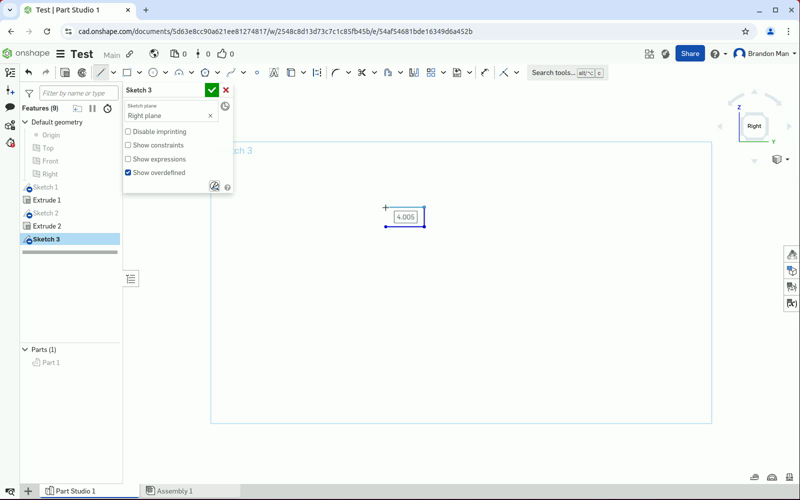
click(385, 207)
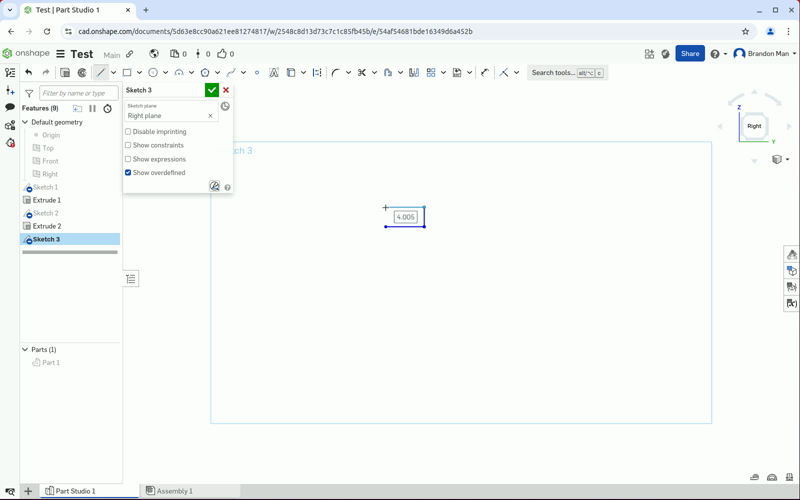
key_up(shift)
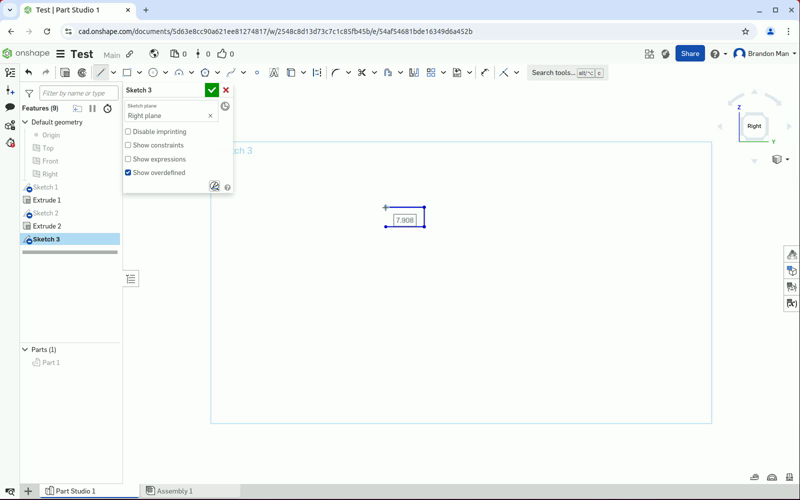
mouse_move(415, 207)
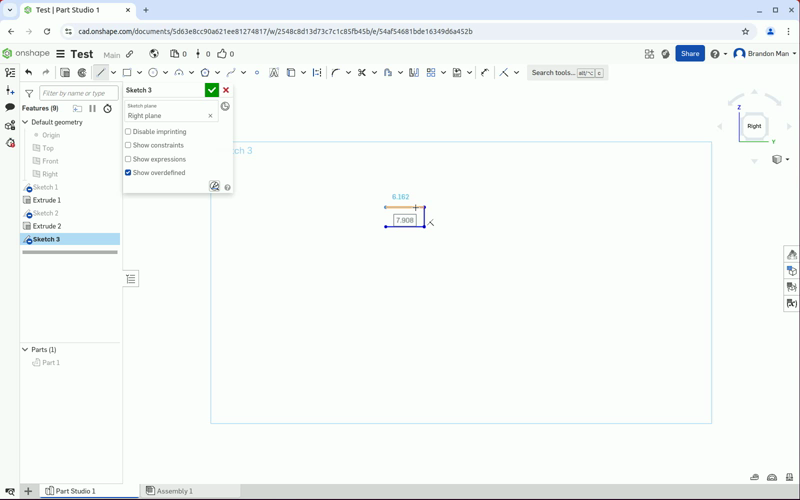
key_down(shift)
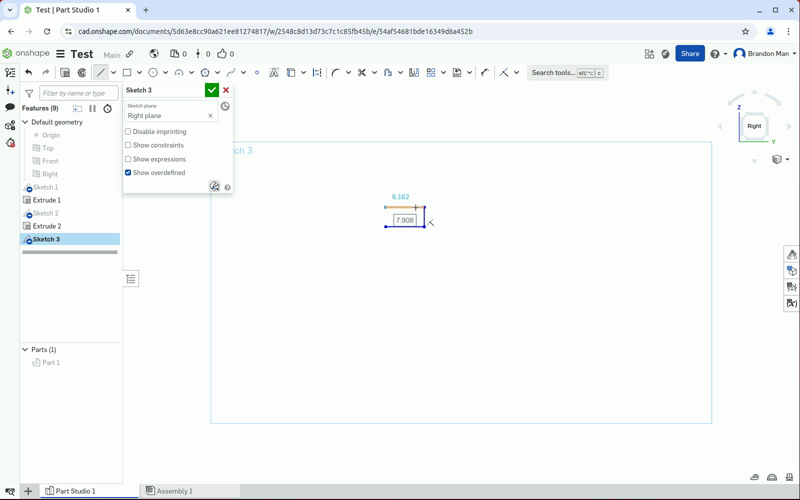
mouse_move(385, 226)
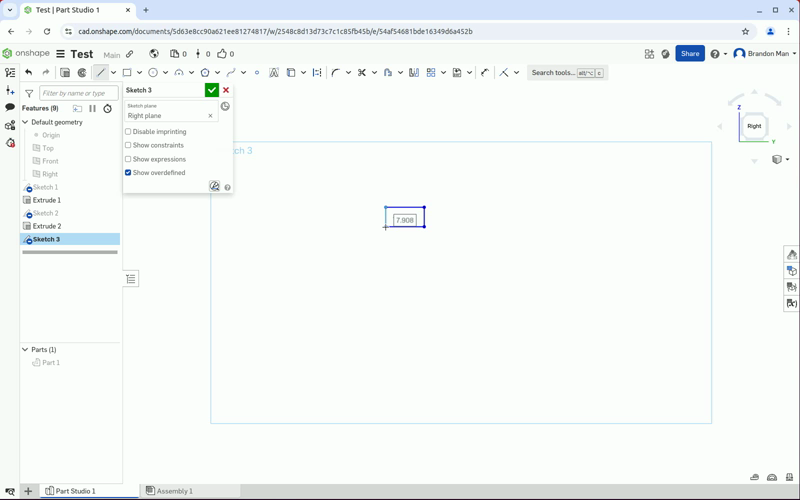
key_up(shift)
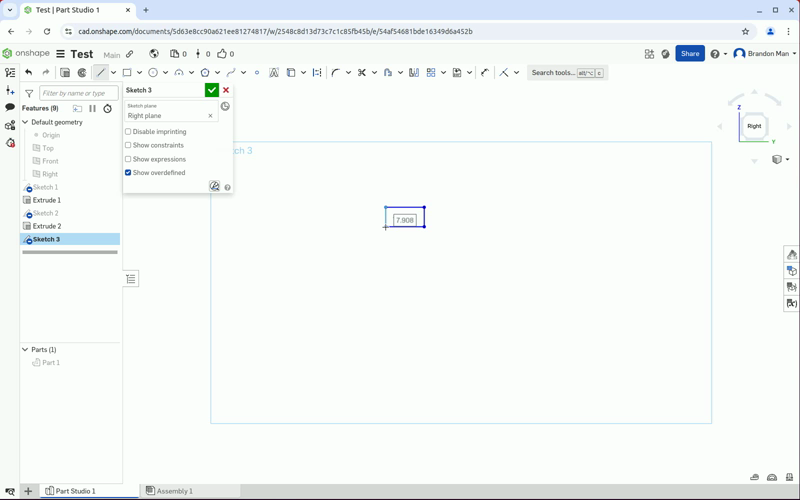
click(385, 226)
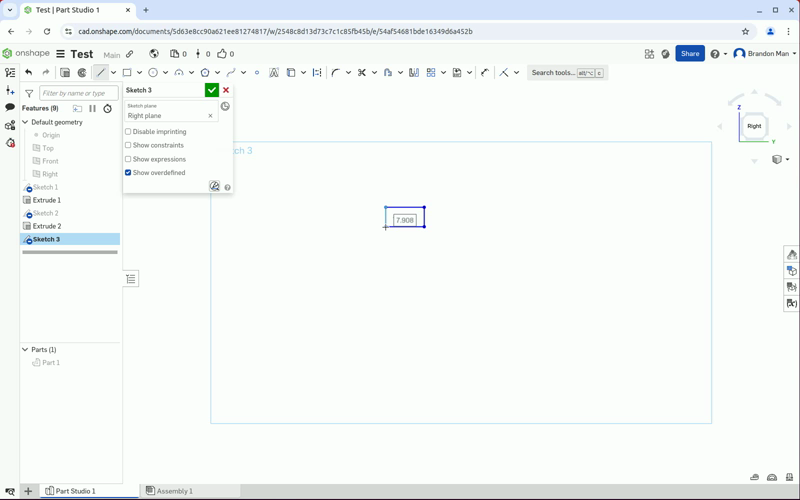
key(esc)
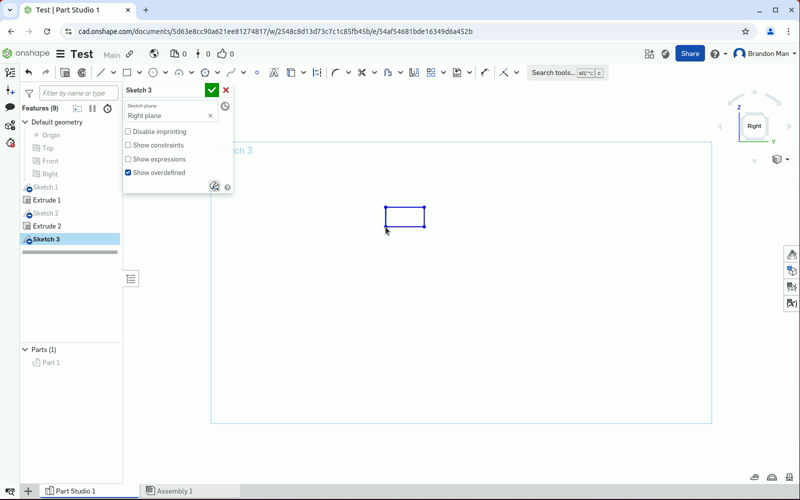
mouse_move(410, 208)
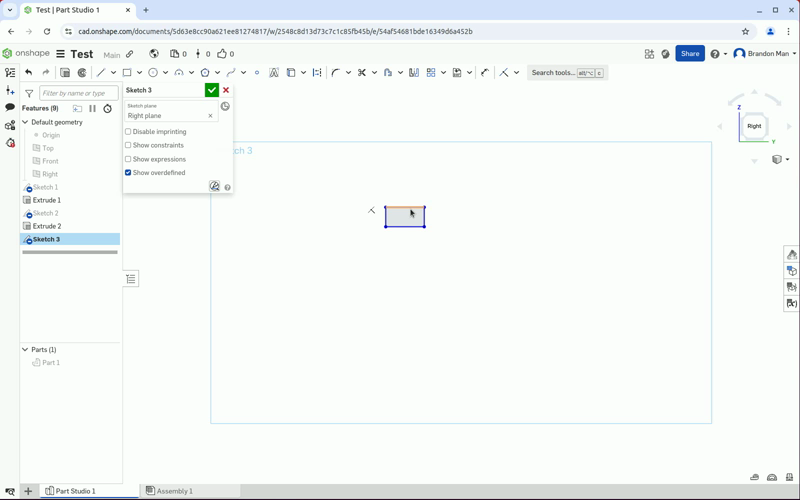
scroll(6)
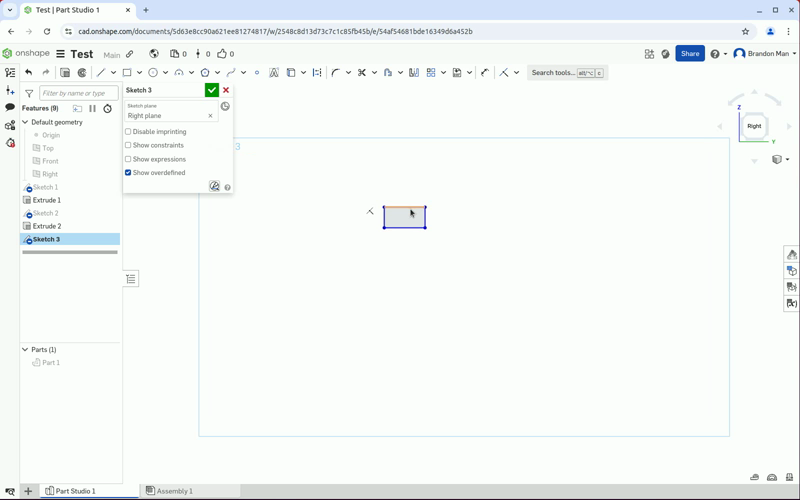
scroll(6)
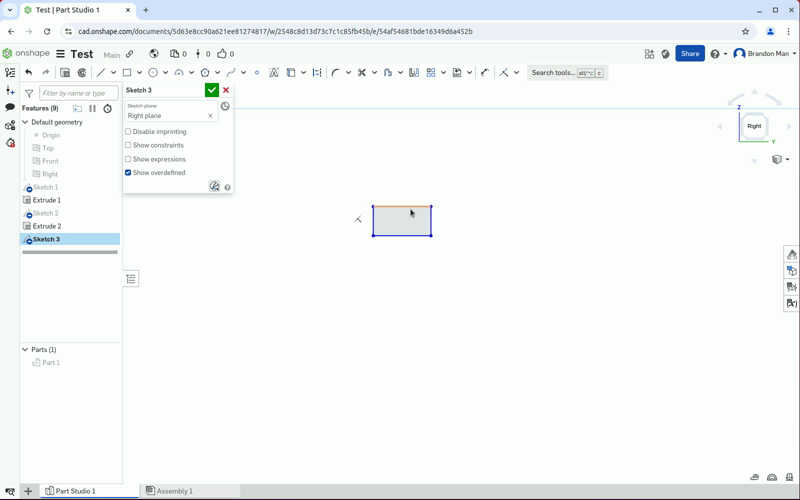
scroll(6)
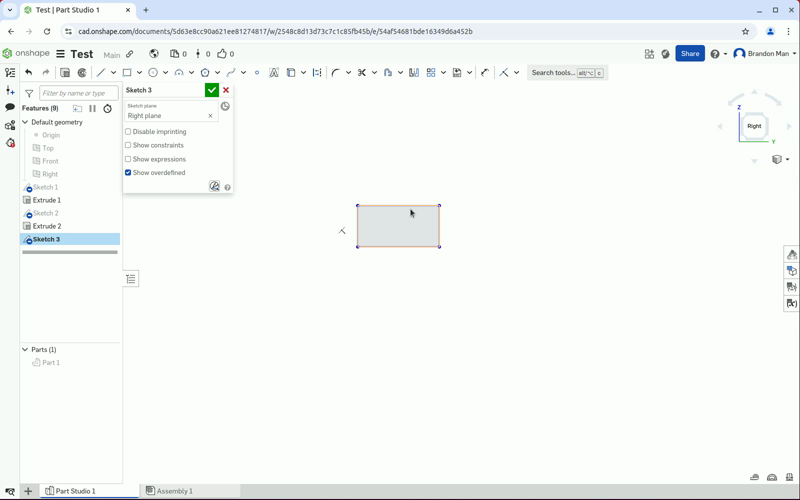
scroll(6)
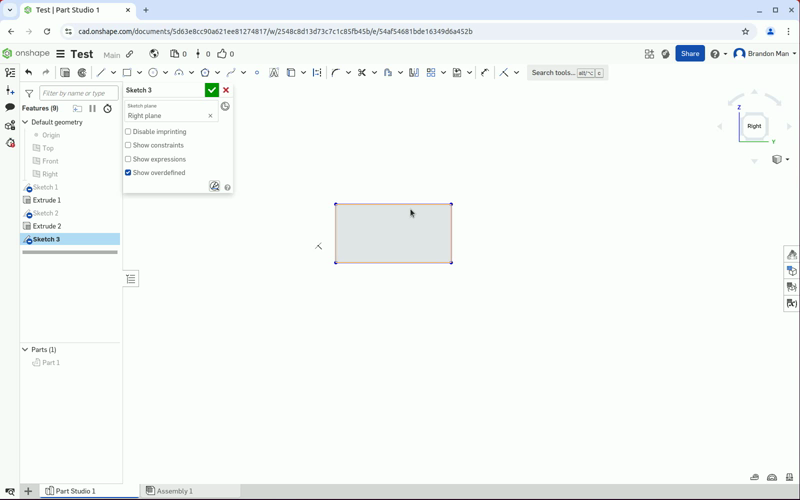
scroll(6)
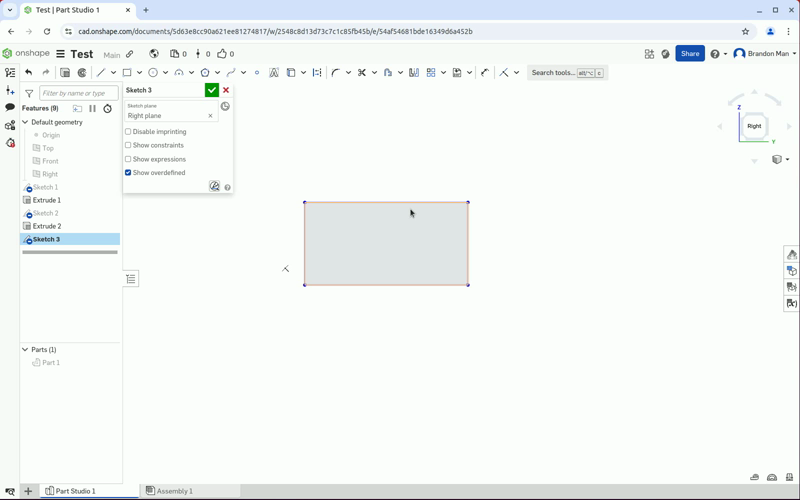
scroll(6)
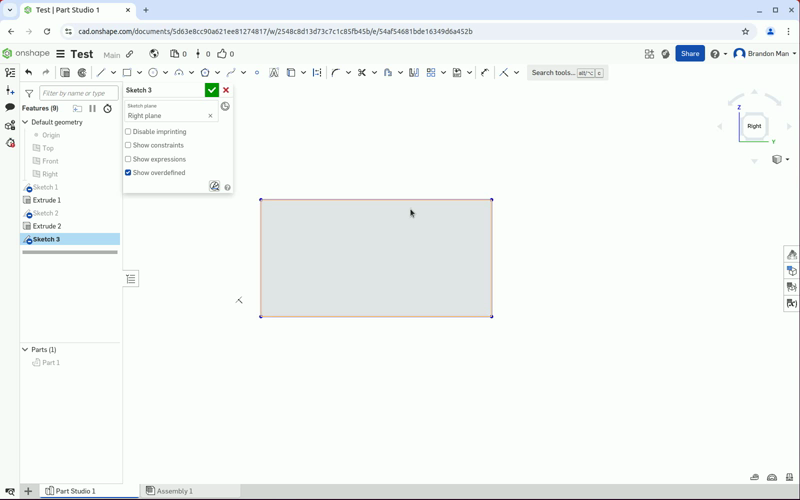
scroll(6)
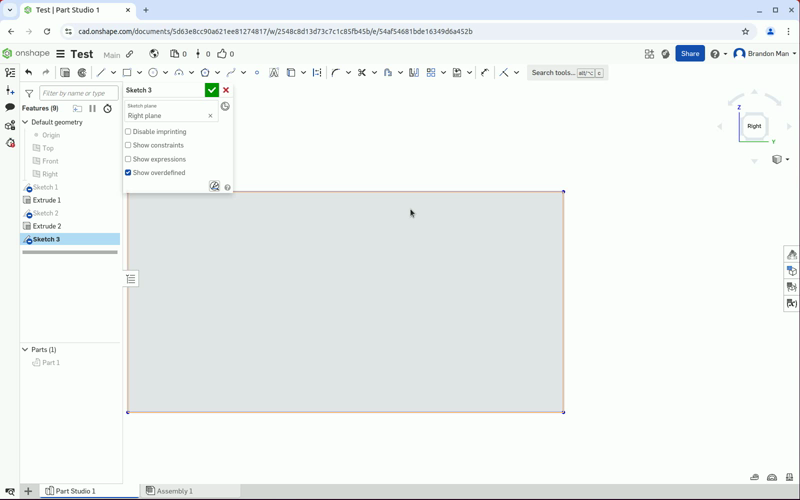
click(410, 208)
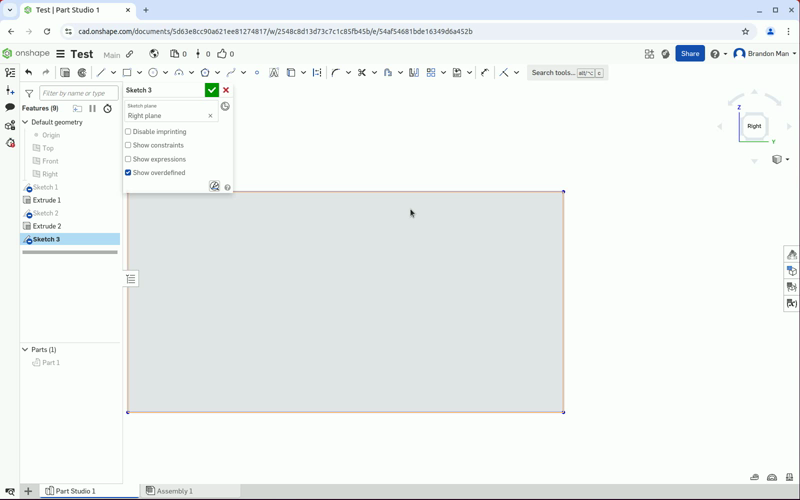
scroll(-6)
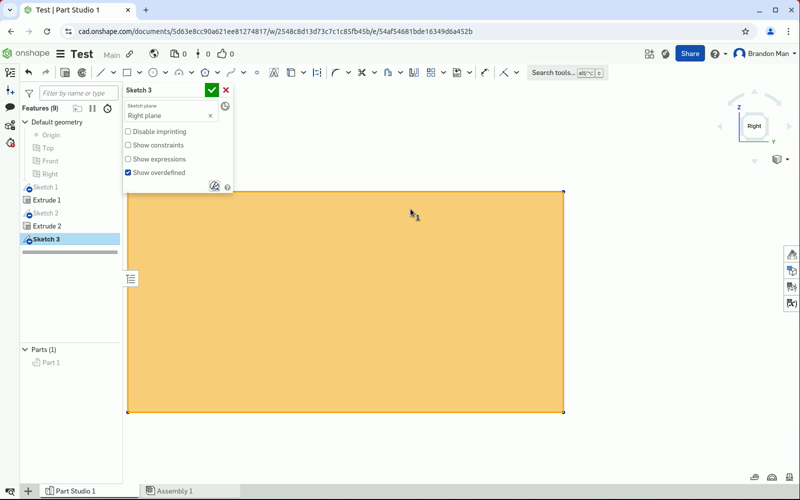
scroll(-6)
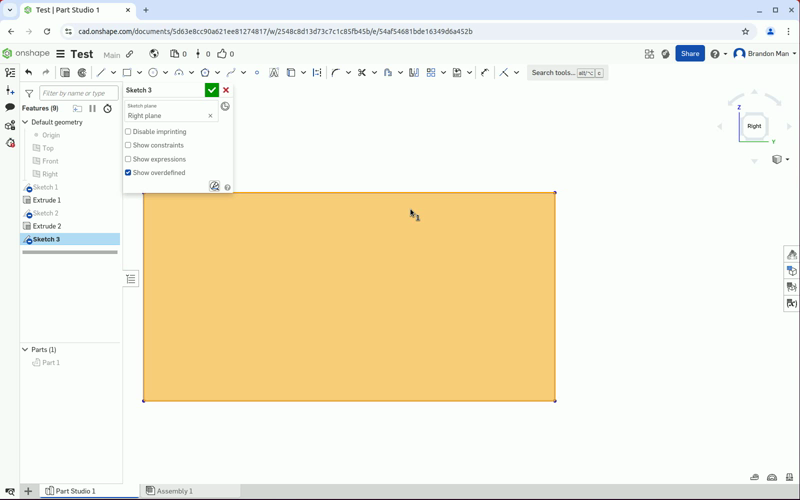
scroll(-6)
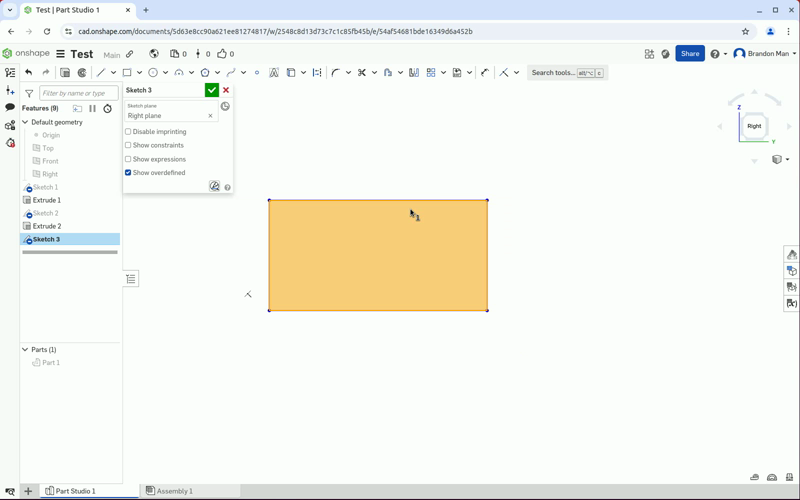
scroll(-6)
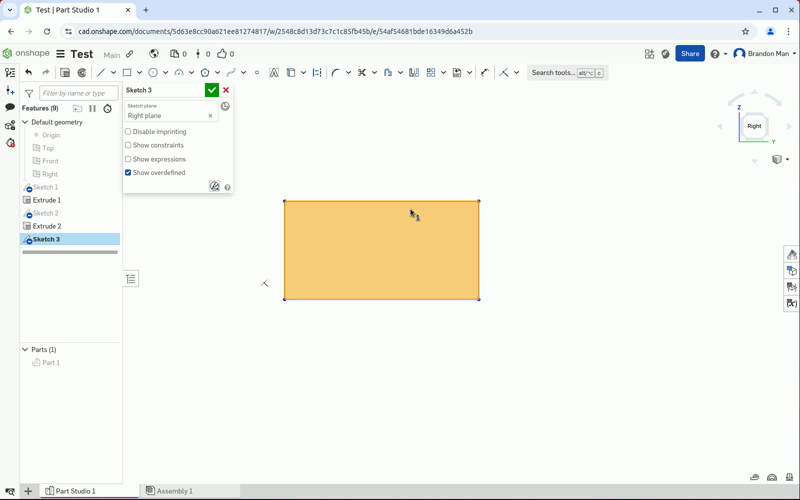
scroll(-6)
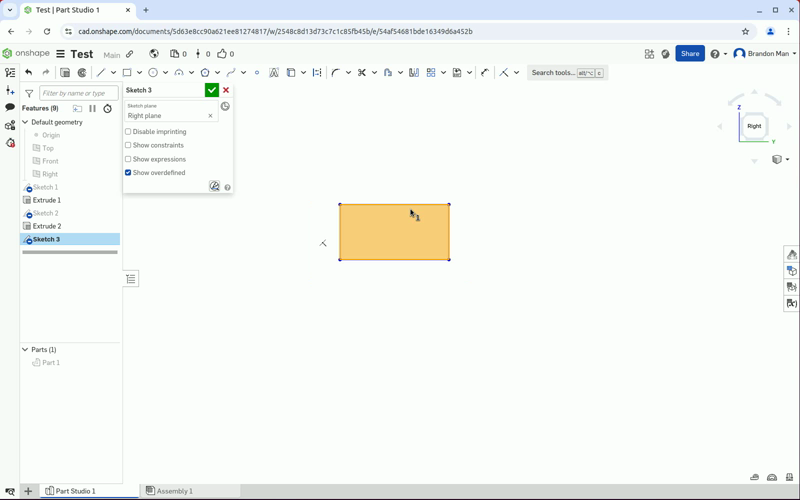
scroll(-6)
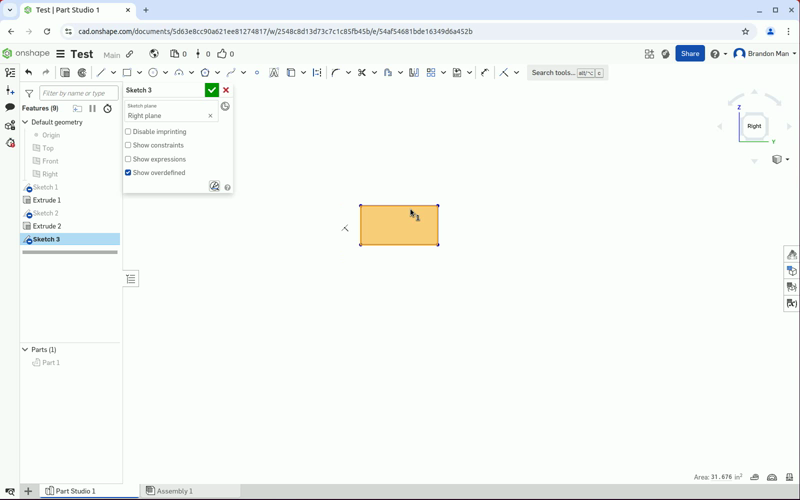
scroll(-6)
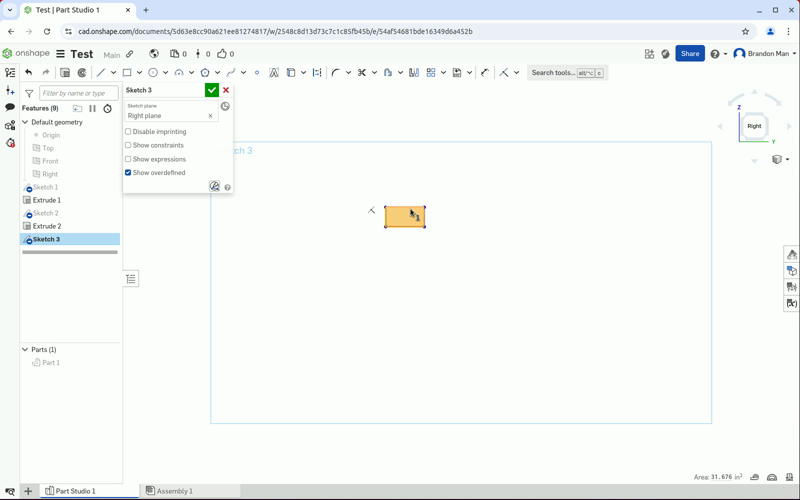
mouse_move(73, 352)
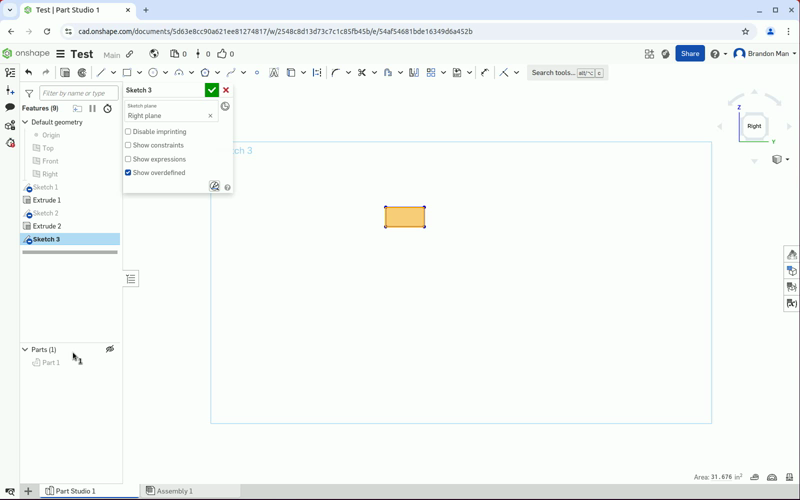
key(shift+y)
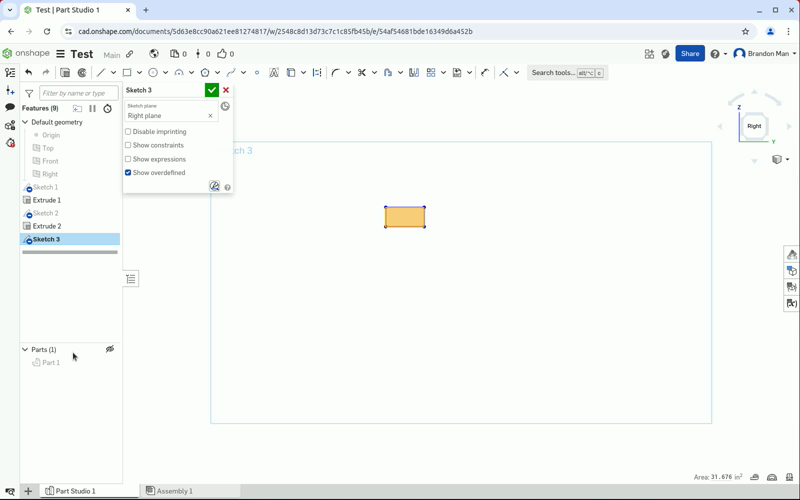
key(shift+e)
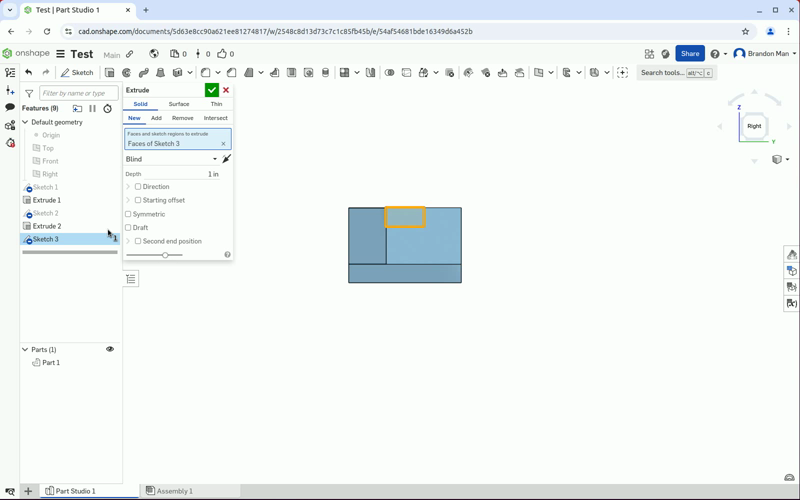
mouse_move(143, 106)
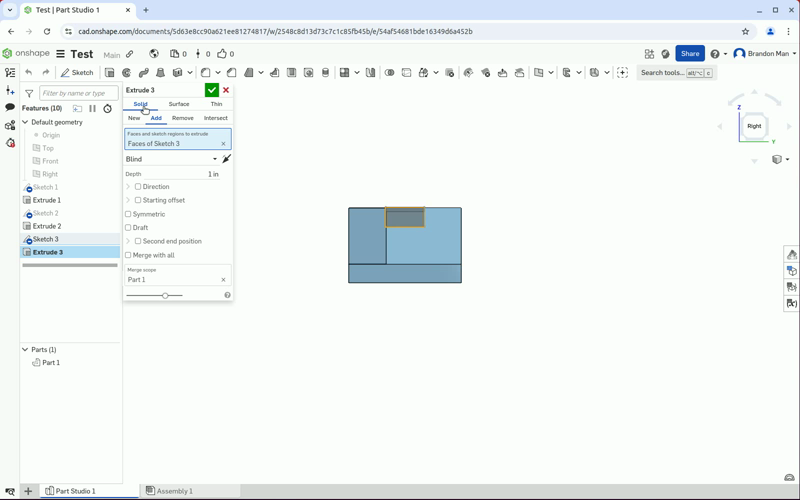
click(143, 106)
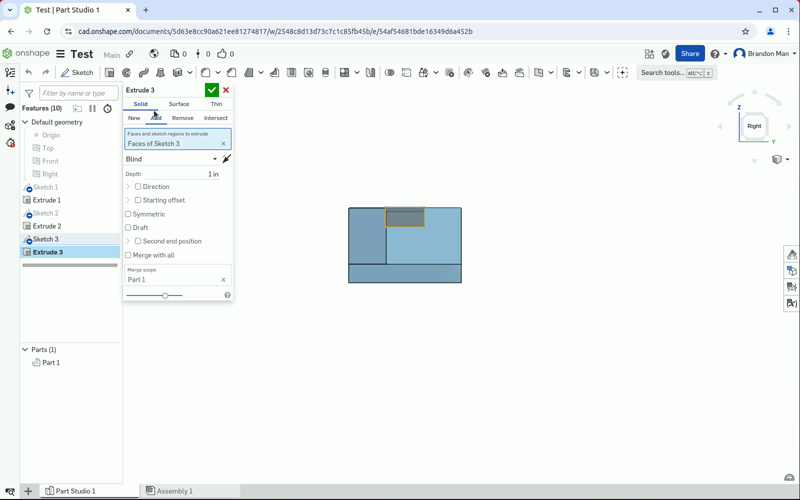
mouse_move(186, 120)
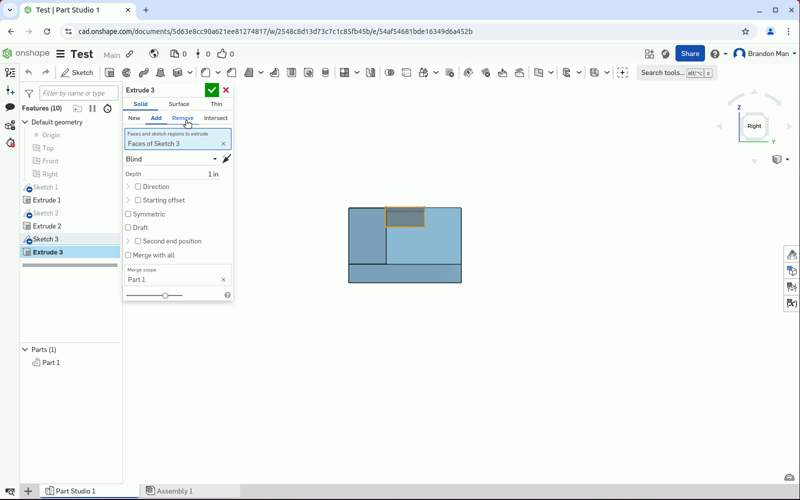
click(186, 120)
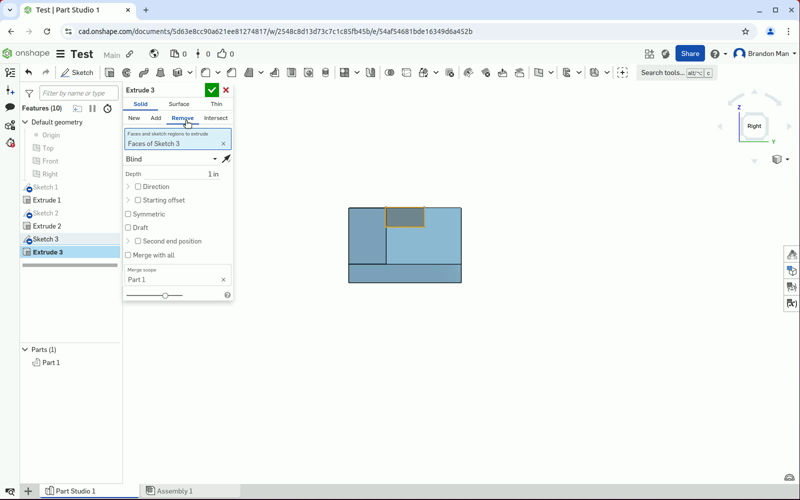
key(tab, 4)
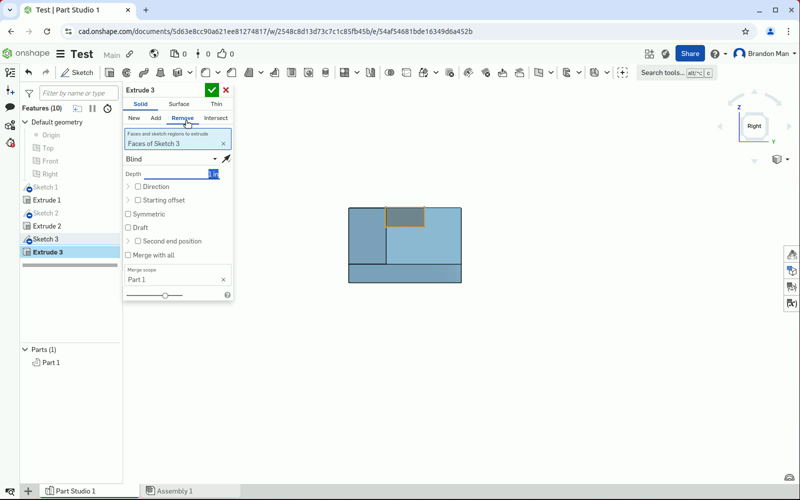
text(-15.405)
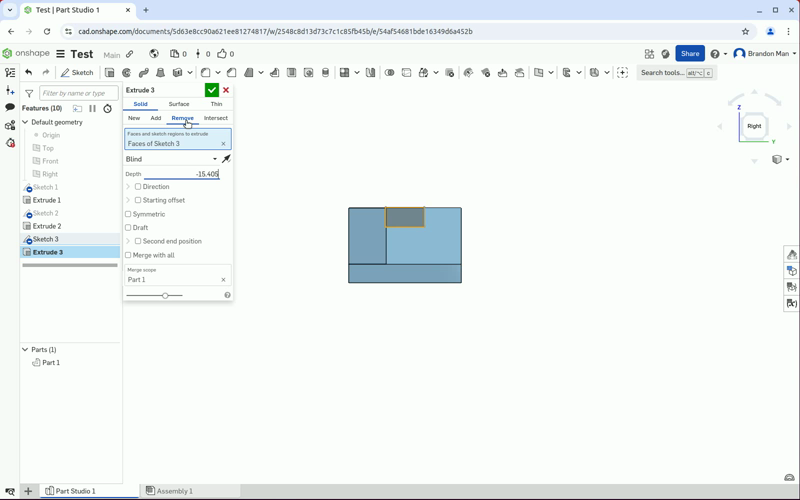
key(tab, 6)
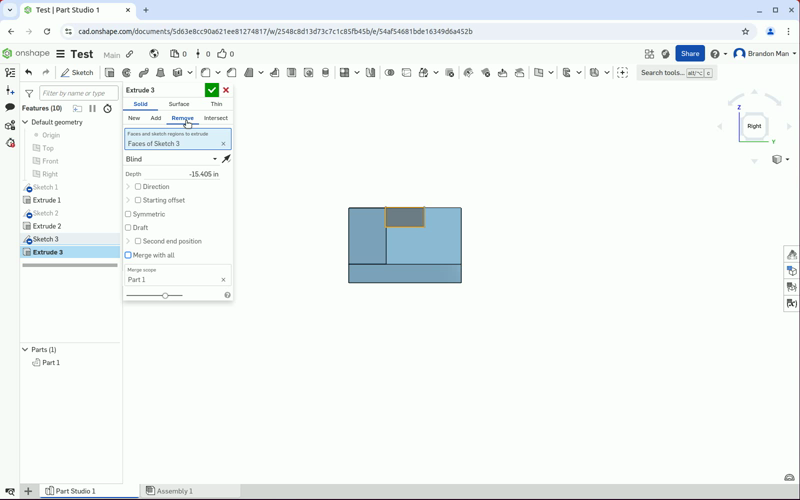
key(space)
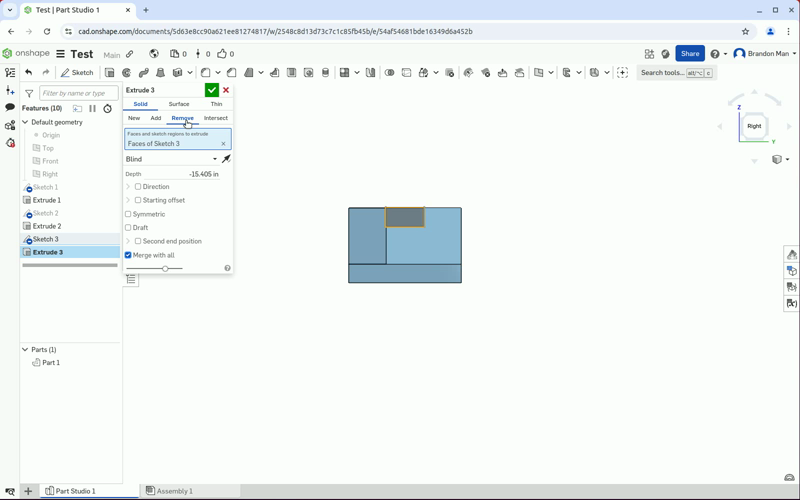
key(enter)
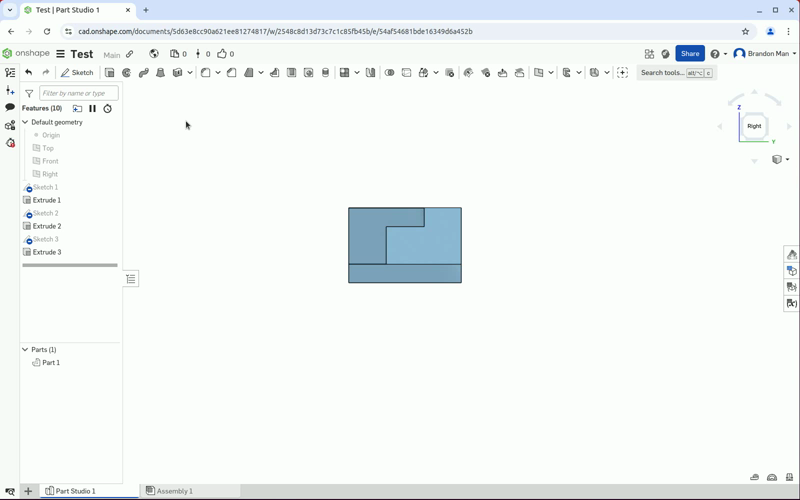
key(shift+h)
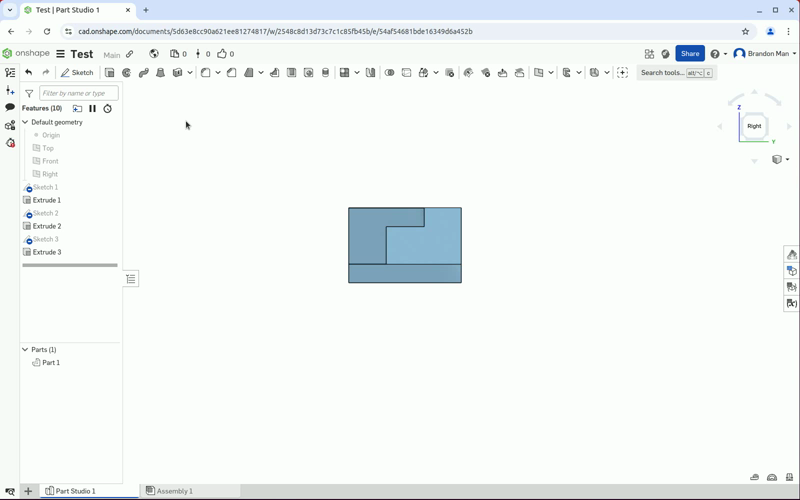
key(shift+h)
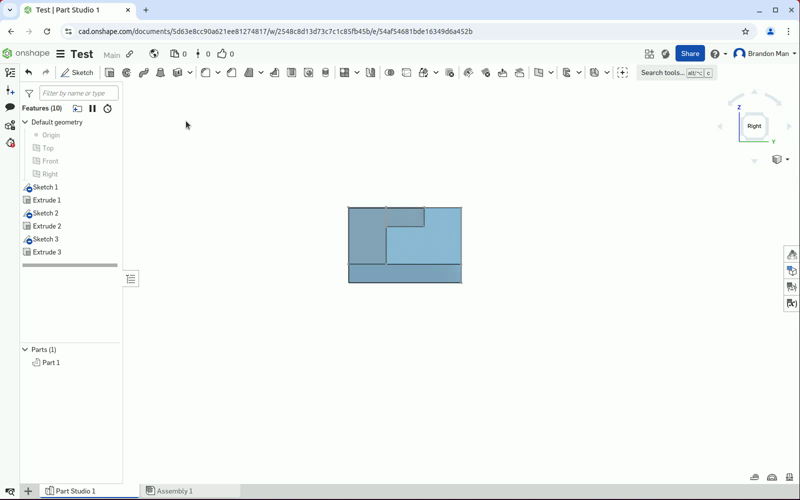
key(shift+7)
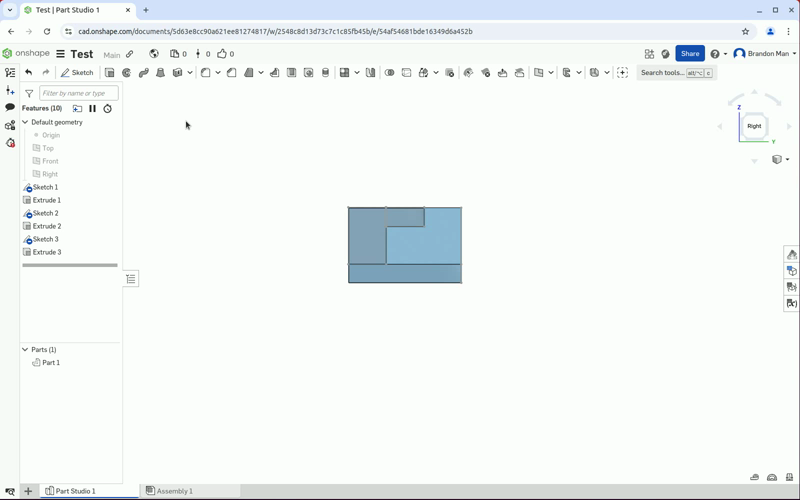
key(right, 2)
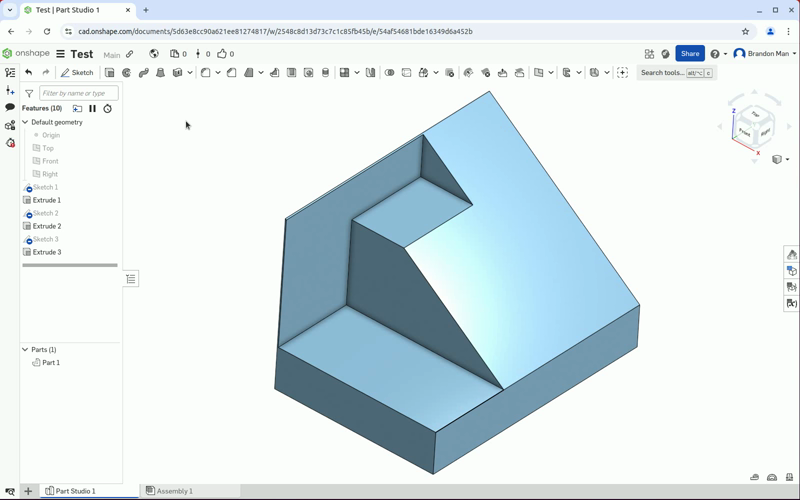
key(down, 2)
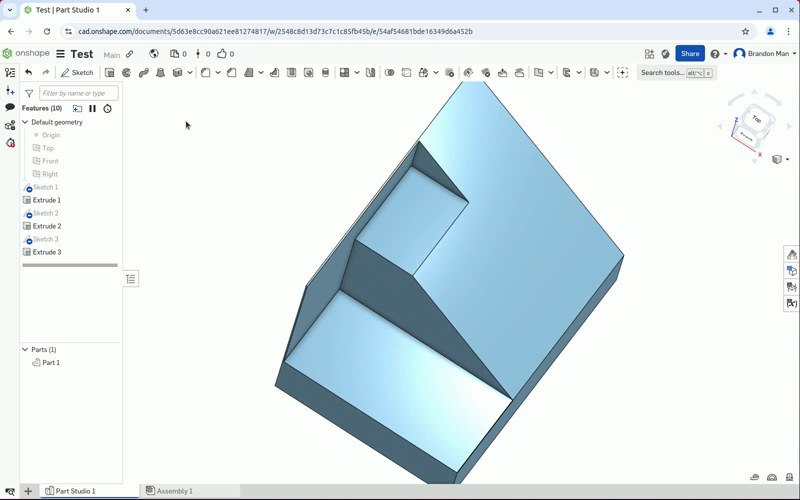
key(up, 2)
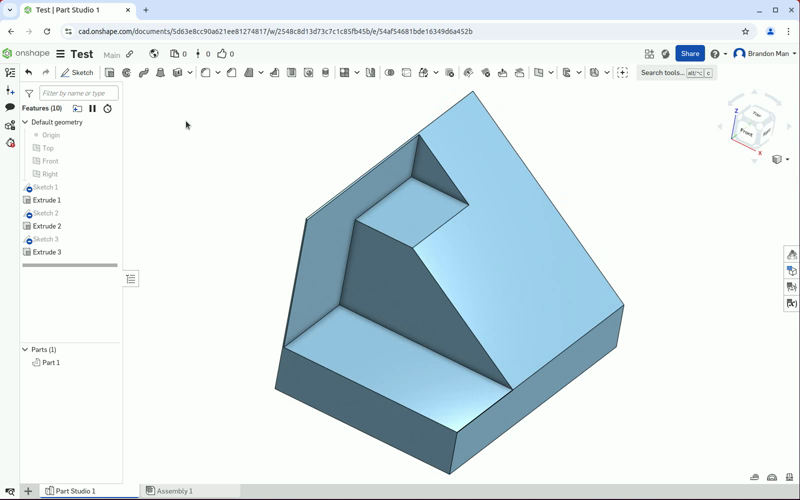
key(left, 2)
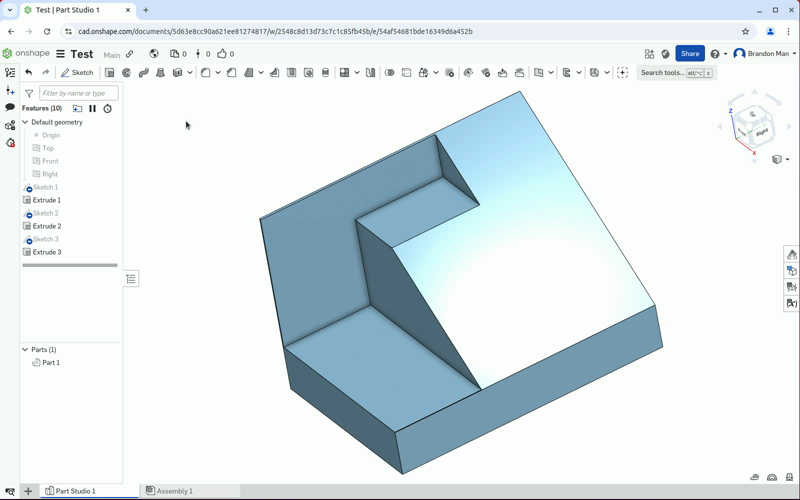
mouse_move(73, 189)
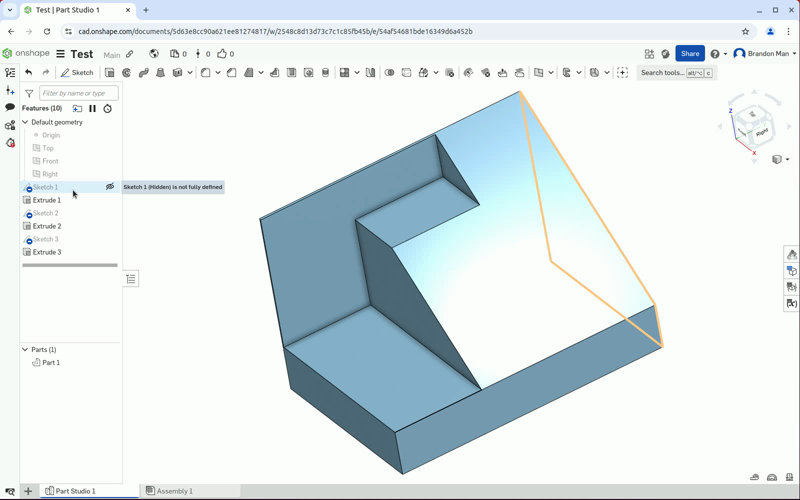
click(73, 189)